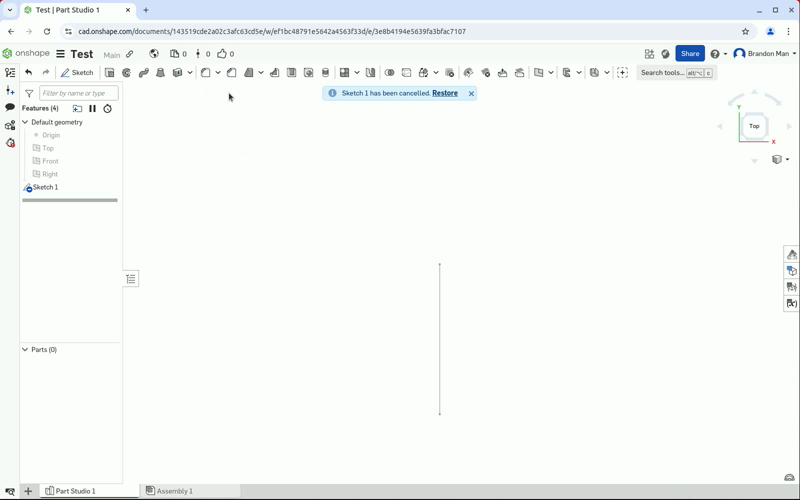
key(shift+h)
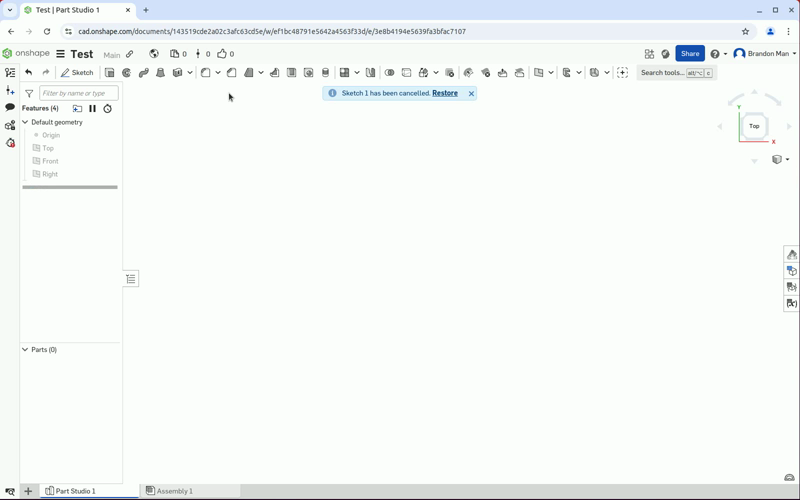
key(shift+s)
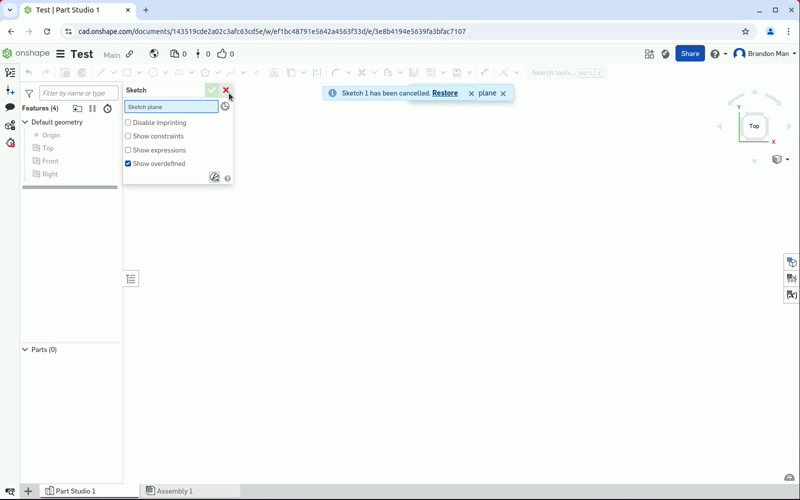
mouse_move(73, 150)
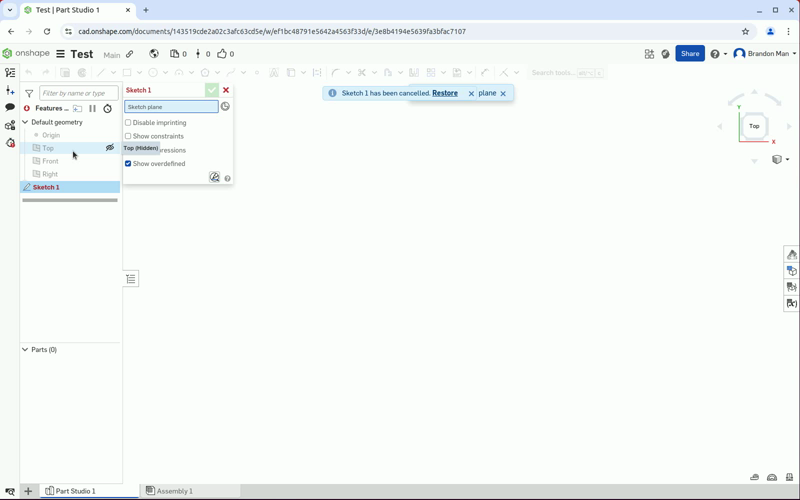
click(73, 150)
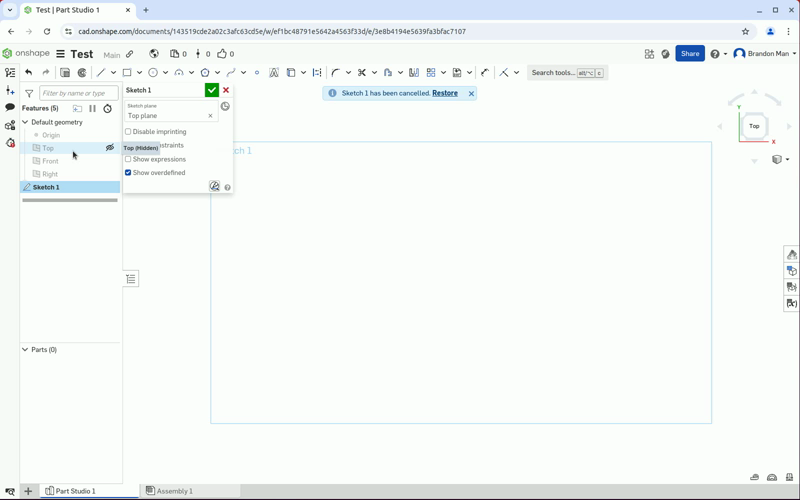
mouse_move(73, 352)
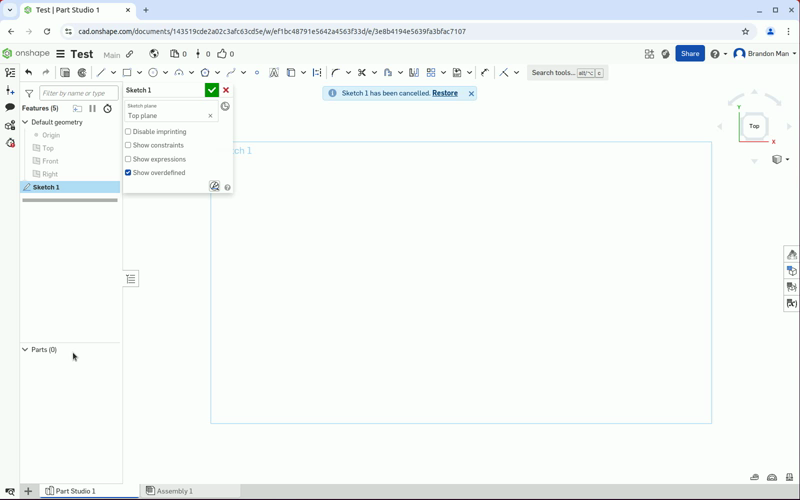
key(y)
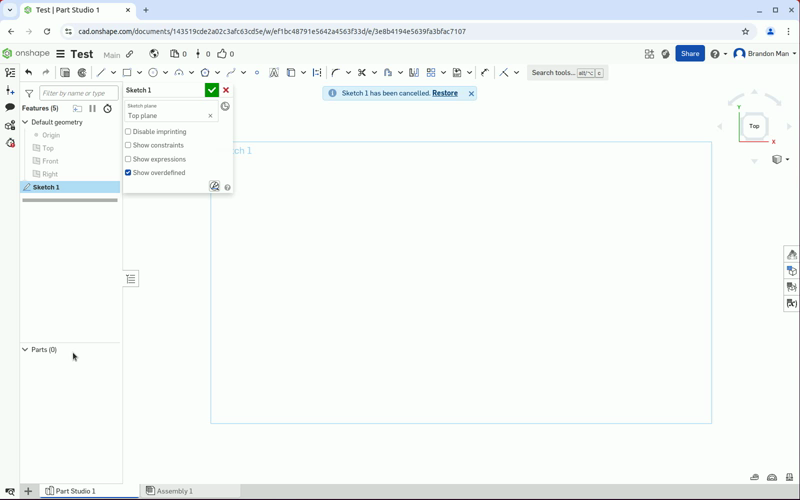
key(a)
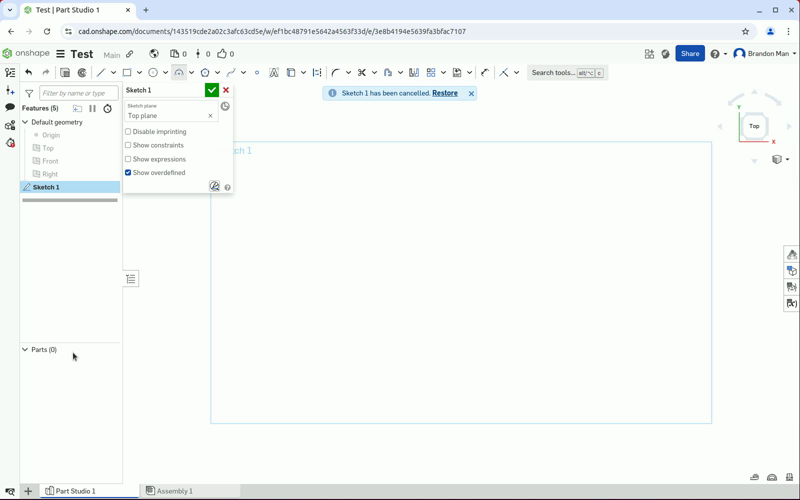
key_down(shift)
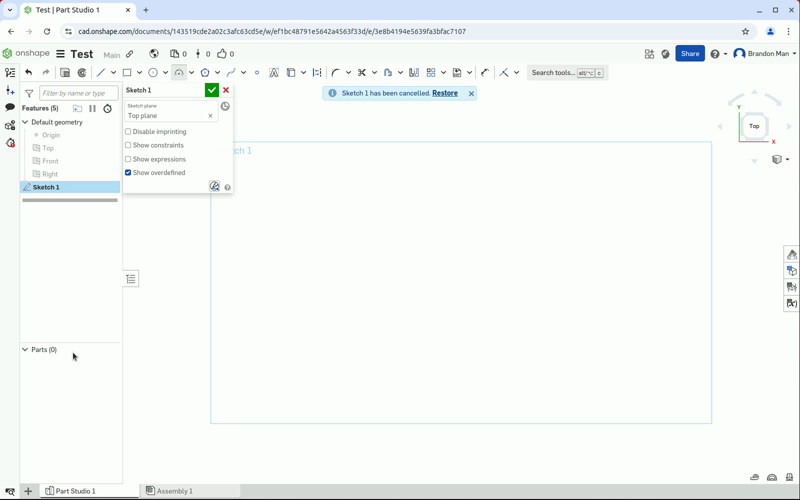
mouse_move(409, 362)
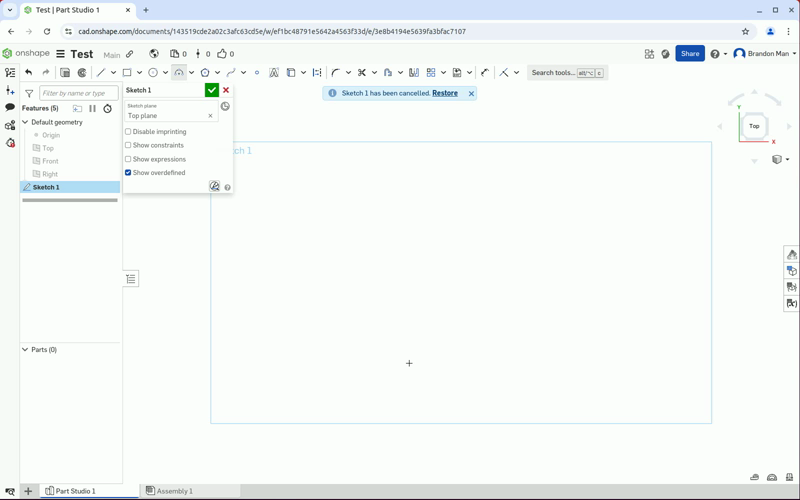
click(409, 362)
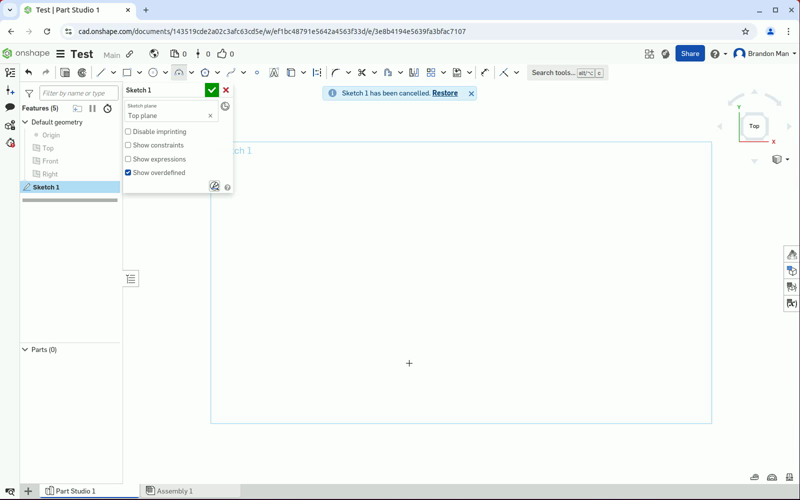
key_up(shift)
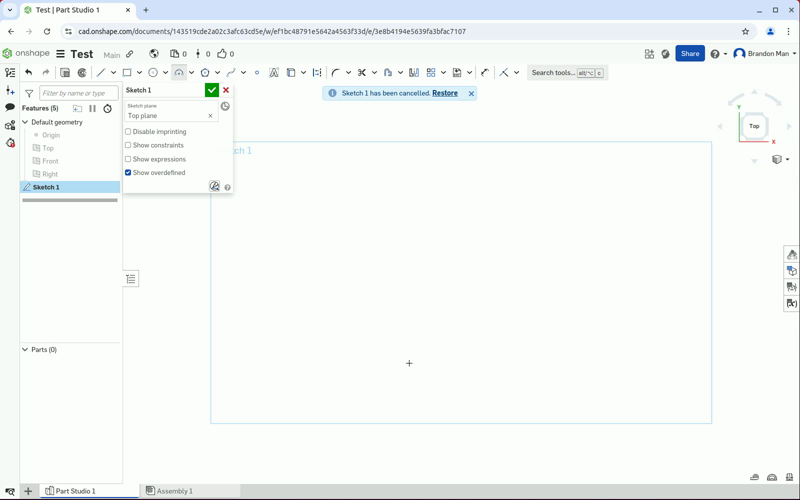
key_down(shift)
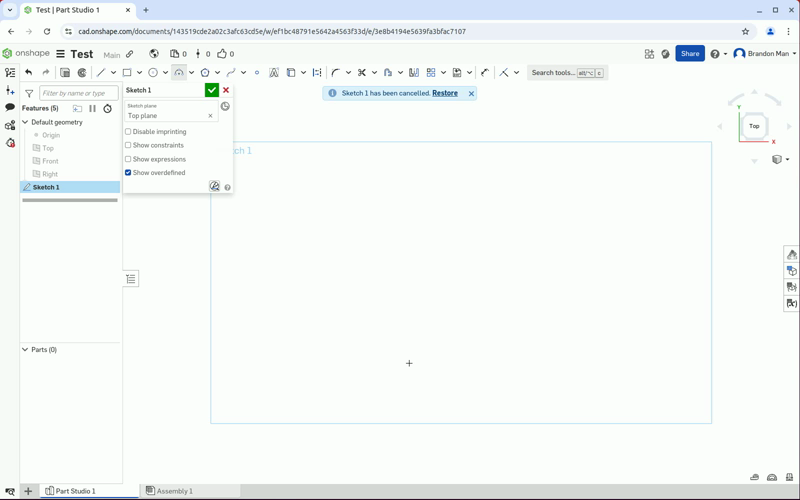
mouse_move(423, 376)
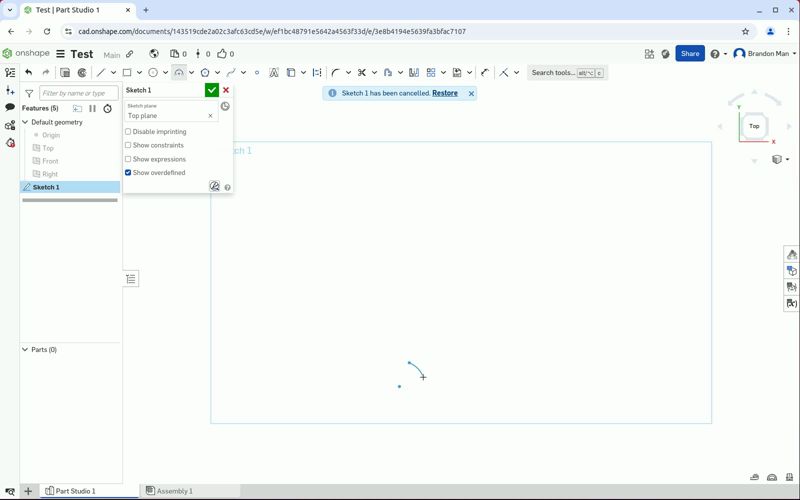
click(423, 376)
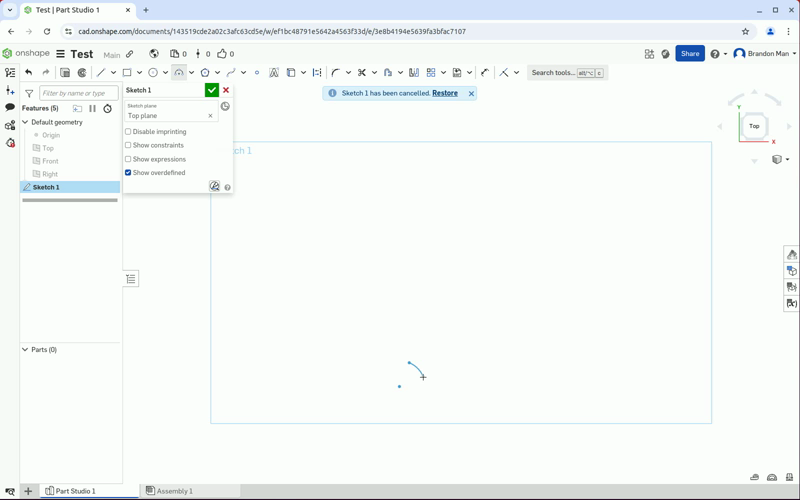
mouse_move(413, 372)
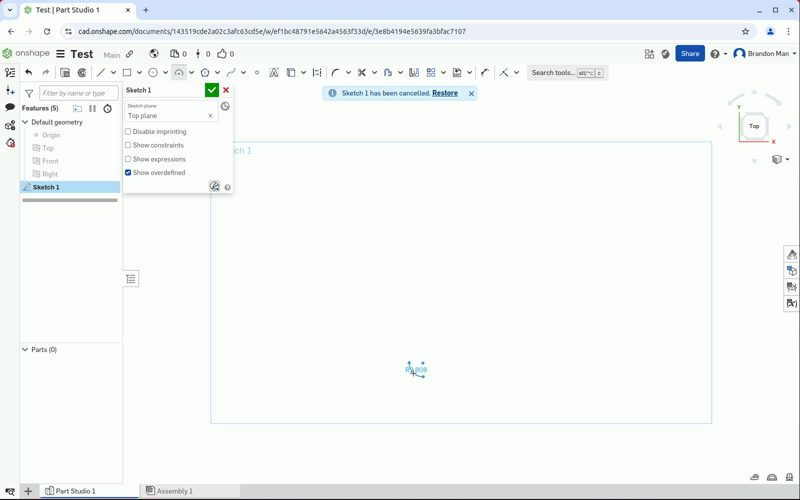
click(413, 372)
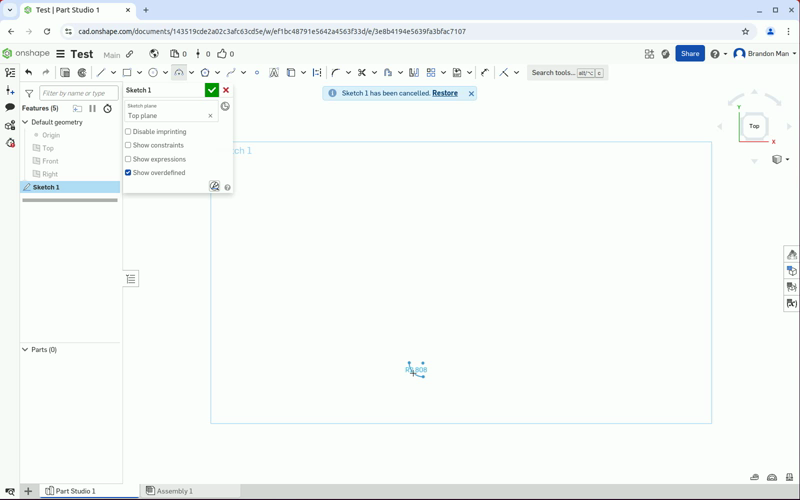
key_up(shift)
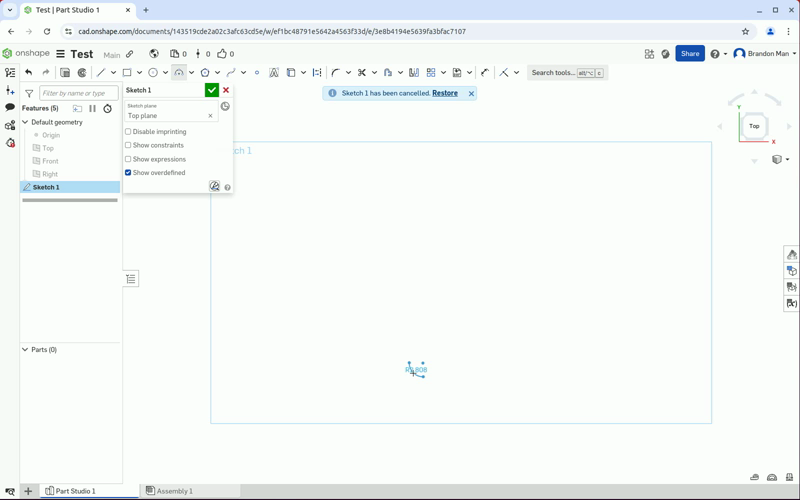
key(esc)
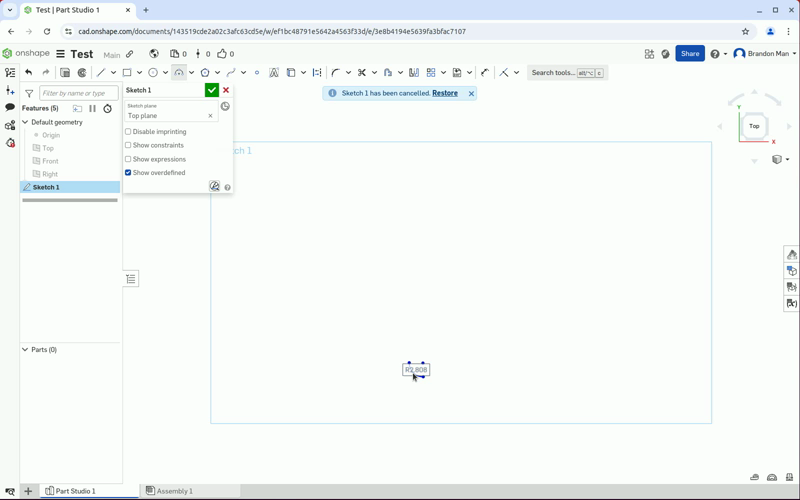
key(l)
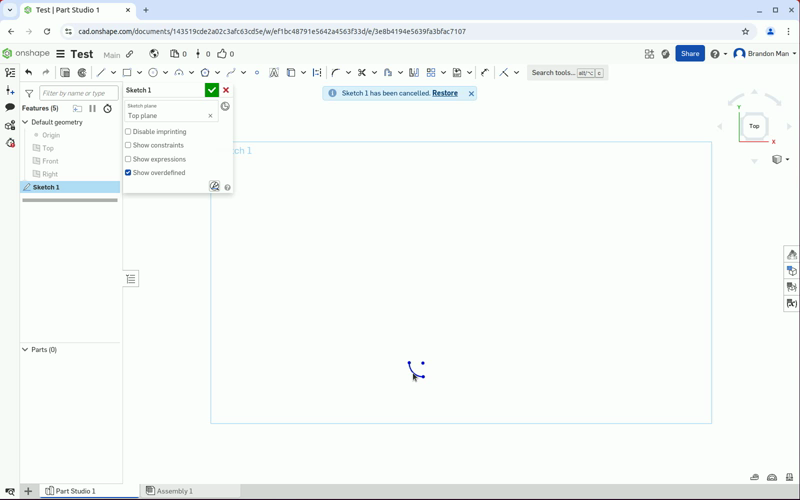
mouse_move(423, 376)
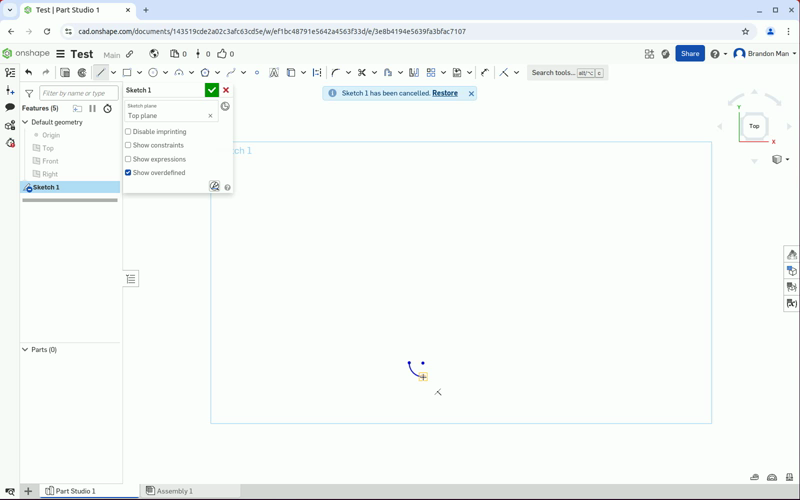
click(423, 376)
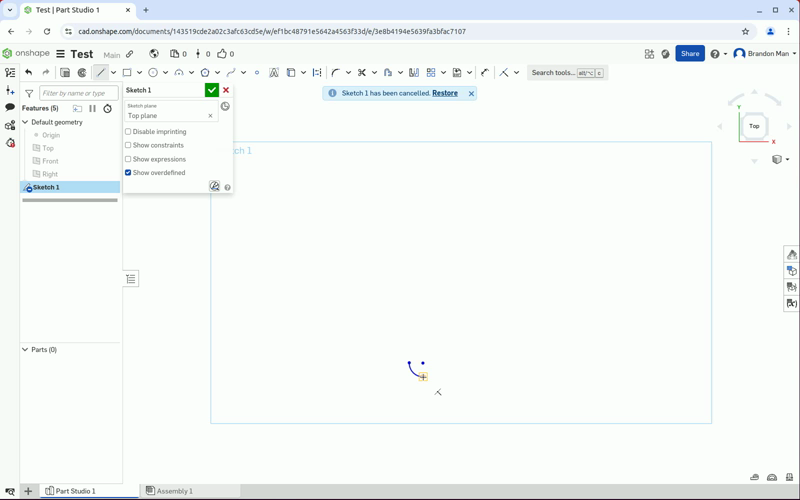
key_down(shift)
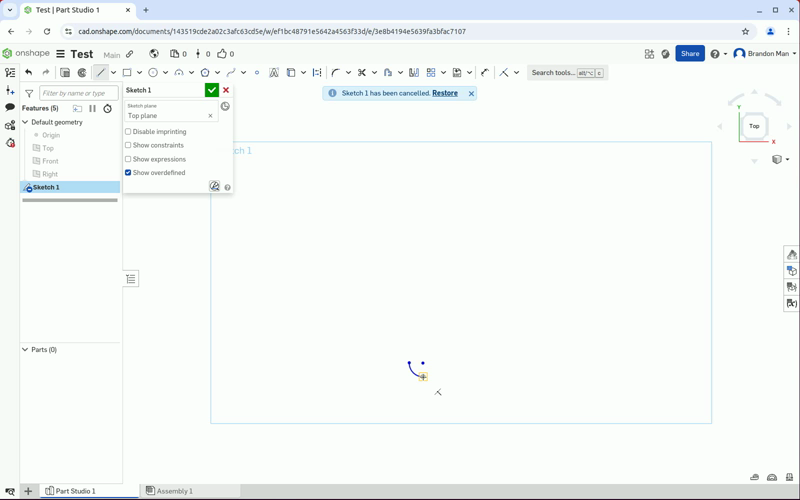
mouse_move(497, 376)
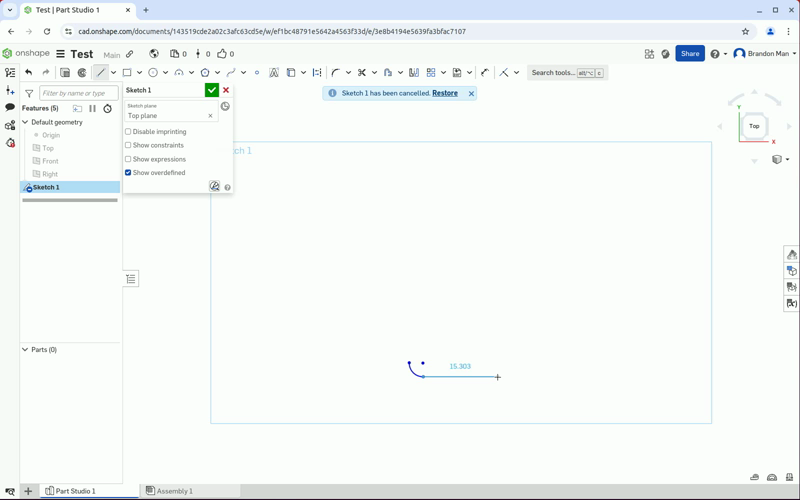
click(497, 376)
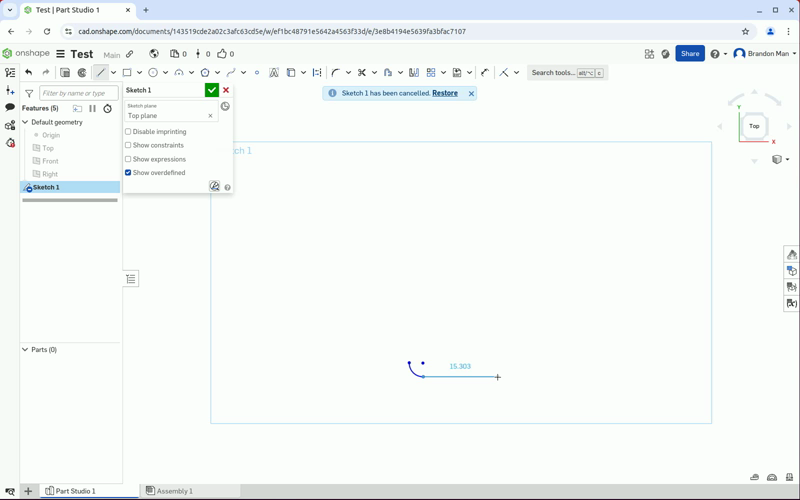
key_up(shift)
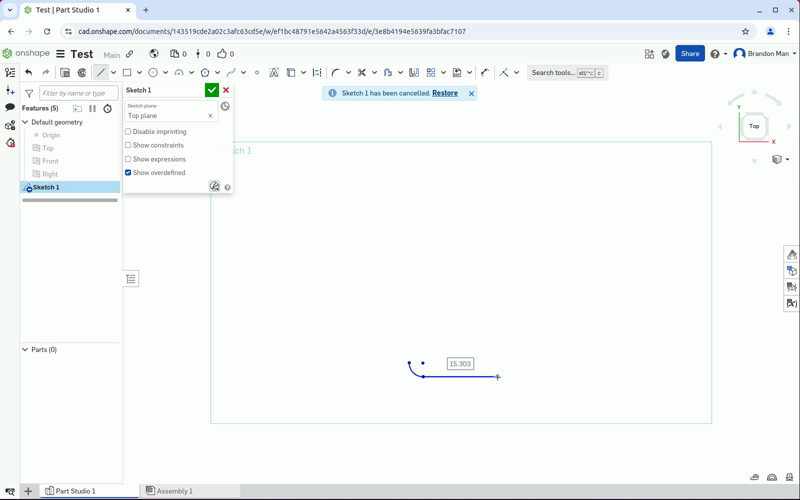
key(esc)
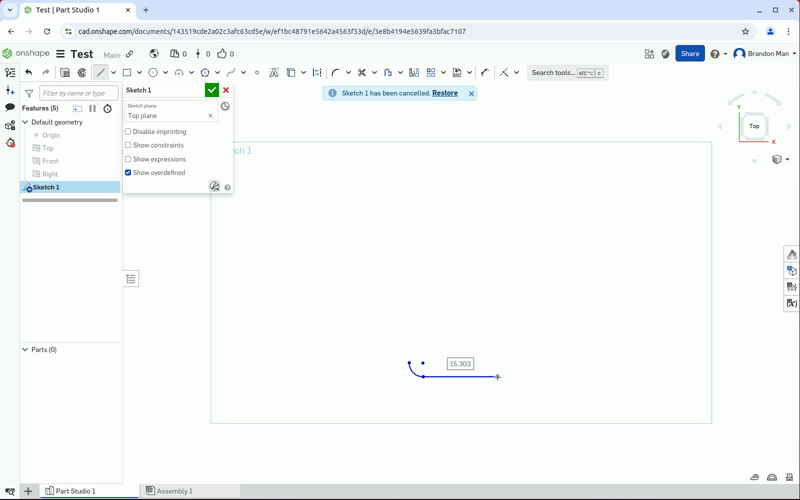
key(a)
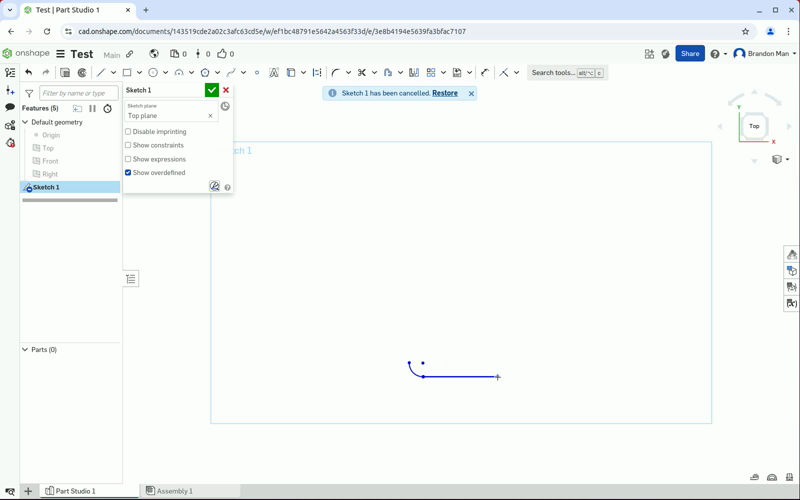
mouse_move(497, 376)
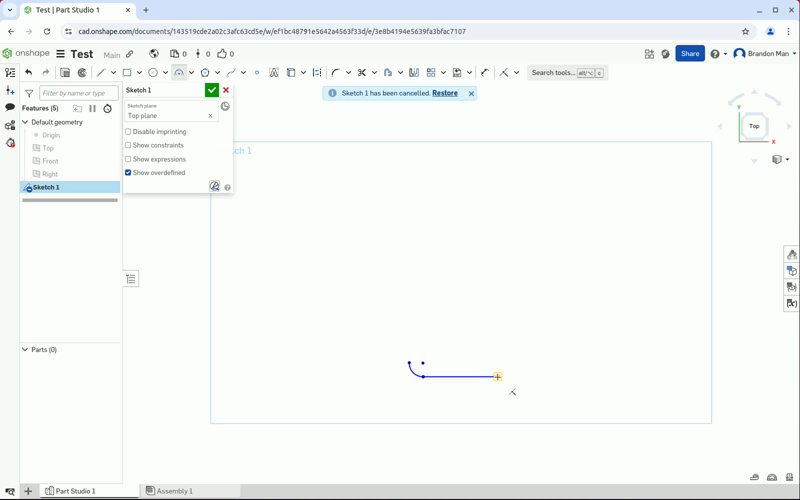
click(497, 376)
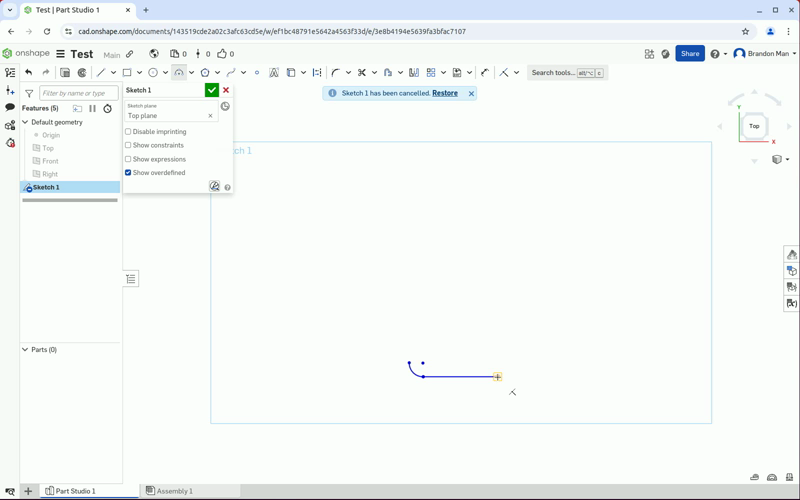
key_down(shift)
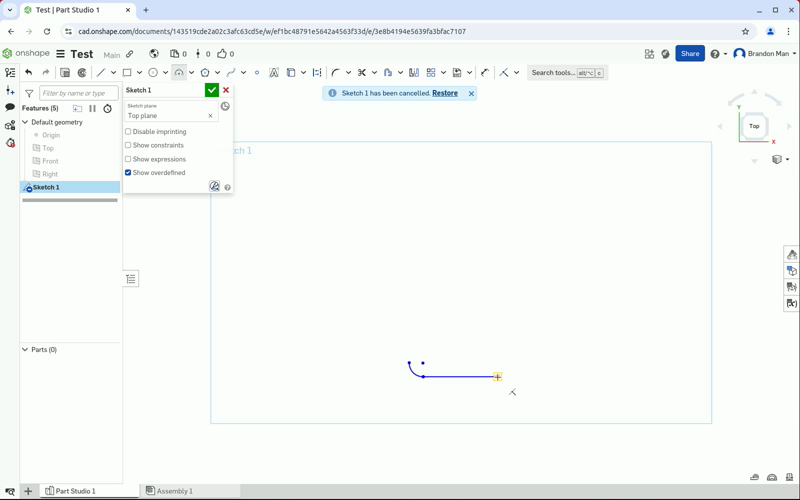
mouse_move(513, 362)
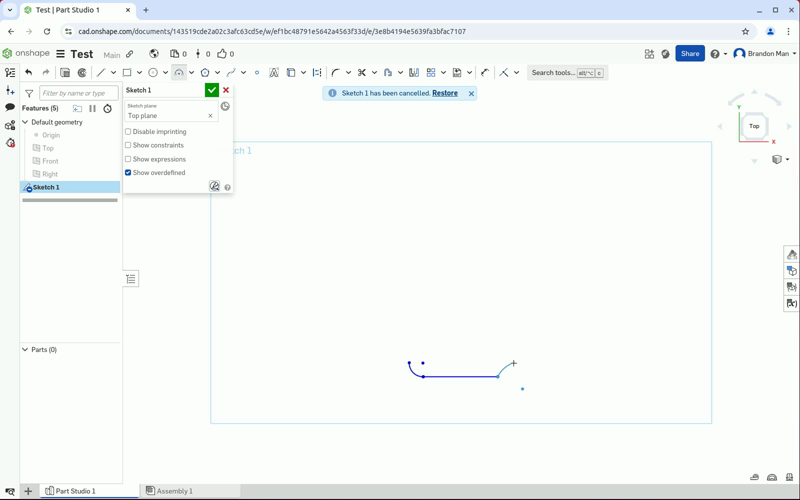
click(513, 362)
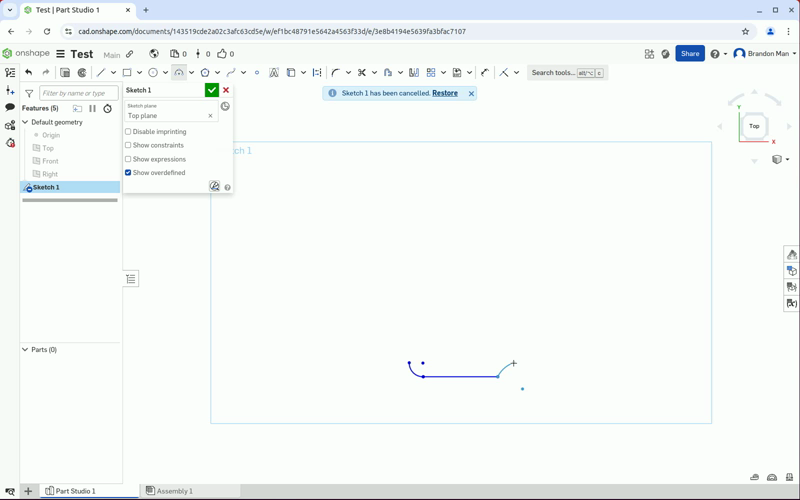
mouse_move(508, 372)
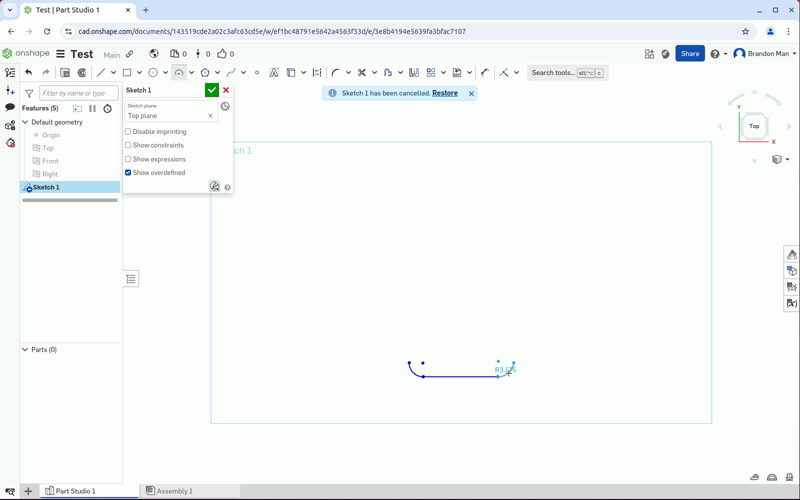
click(508, 372)
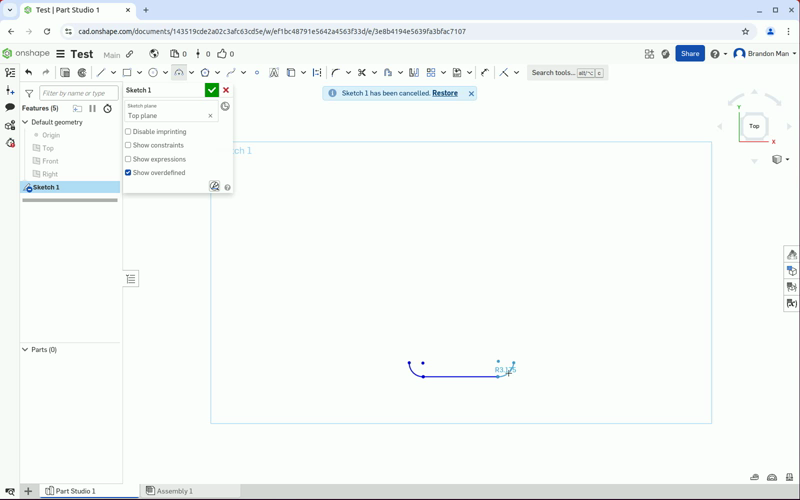
key_up(shift)
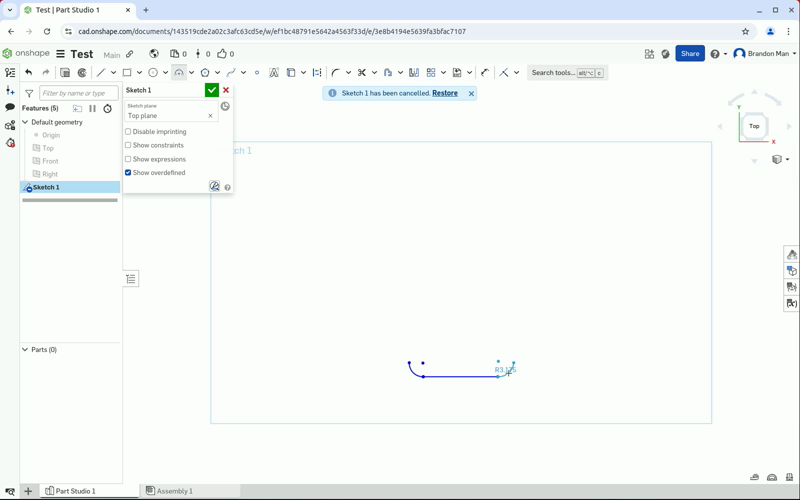
key(esc)
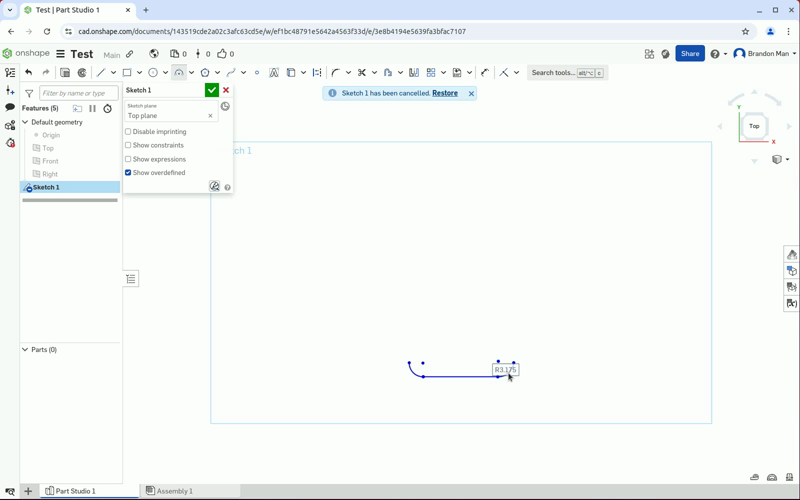
key(l)
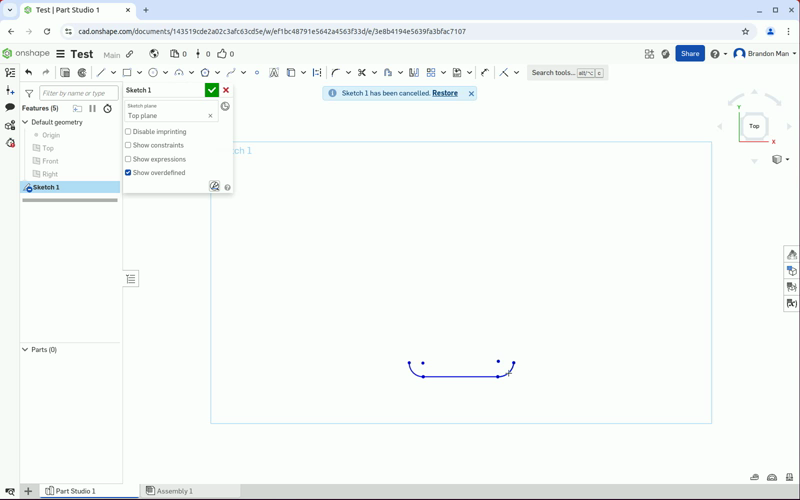
mouse_move(513, 362)
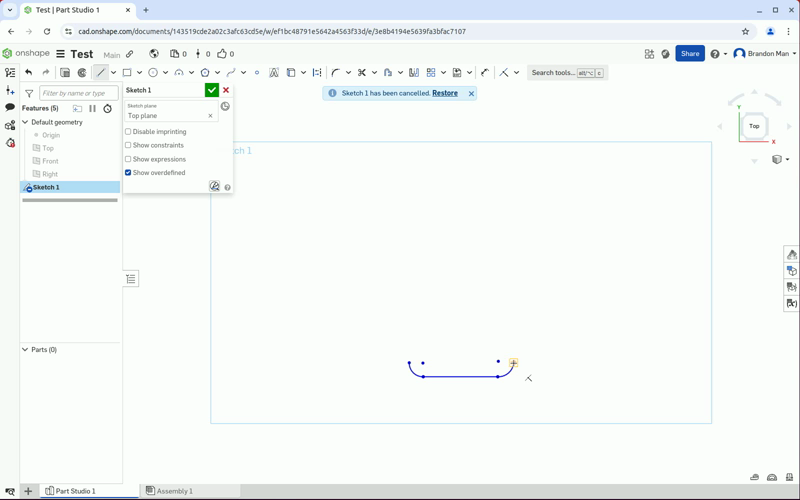
click(513, 362)
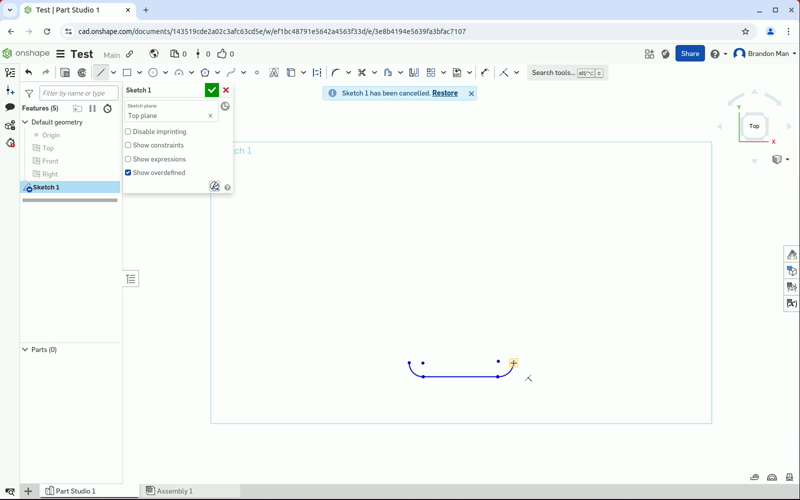
key_down(shift)
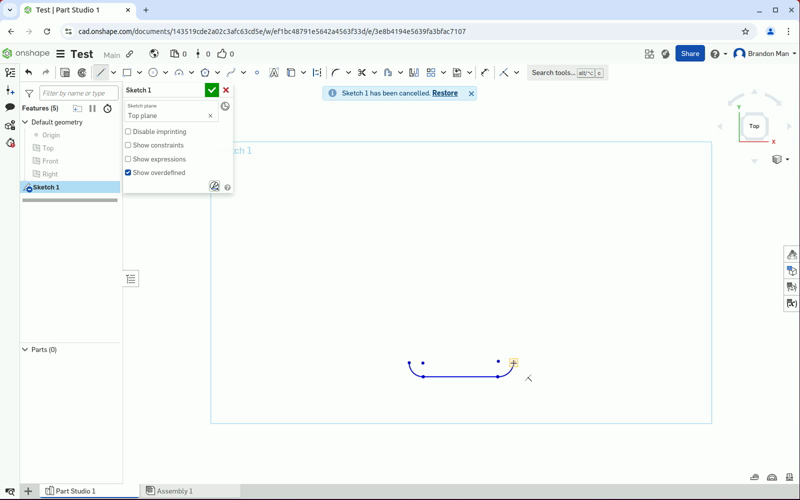
mouse_move(513, 185)
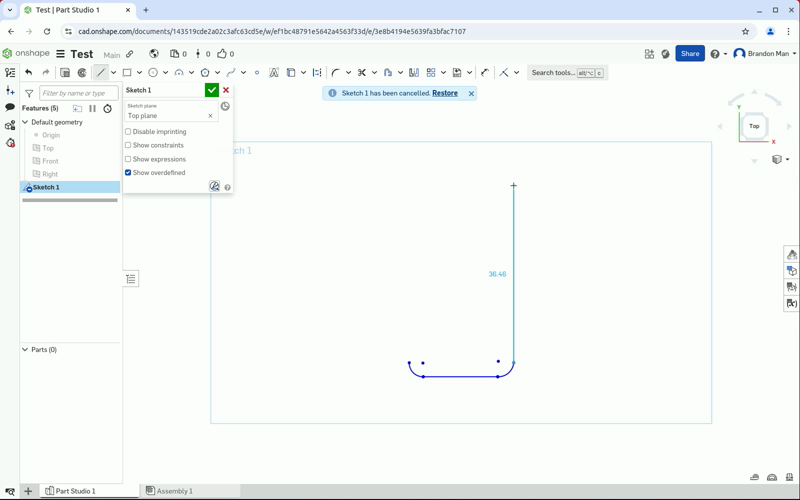
click(513, 185)
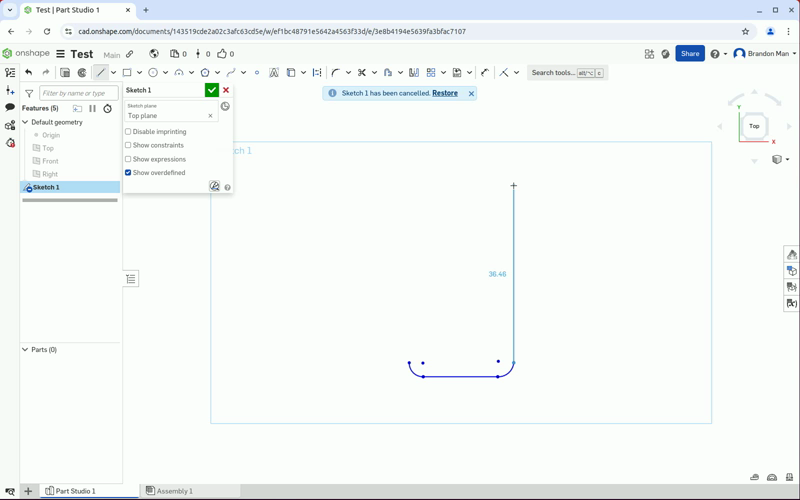
key_up(shift)
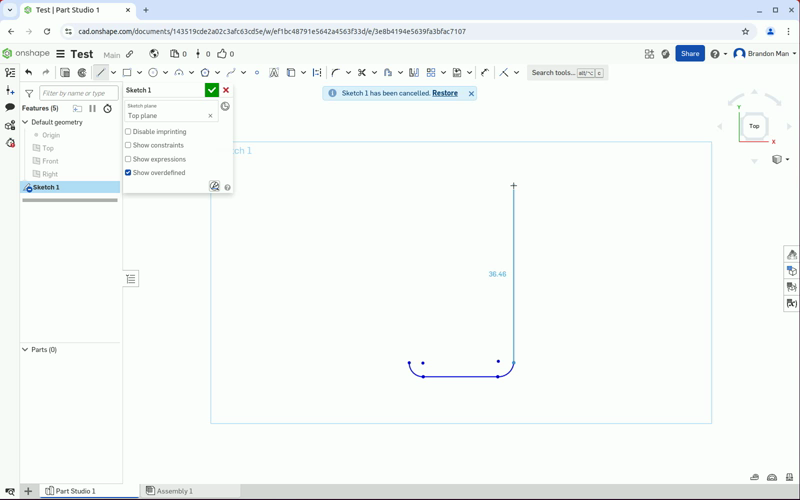
key(esc)
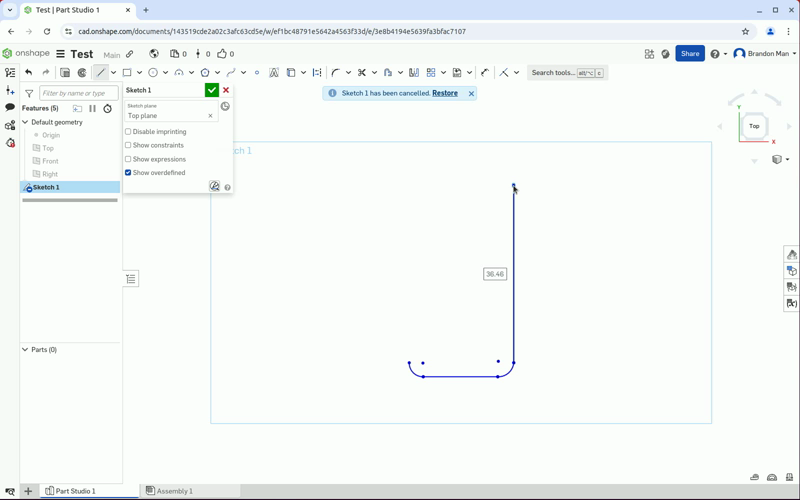
key(a)
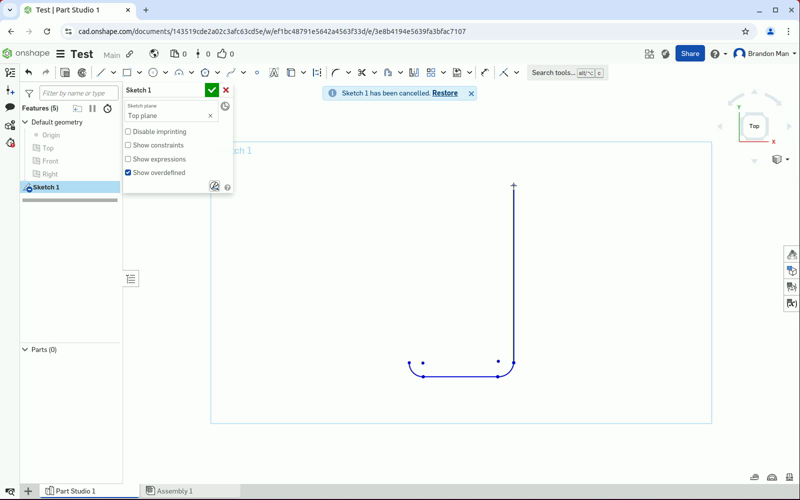
mouse_move(513, 185)
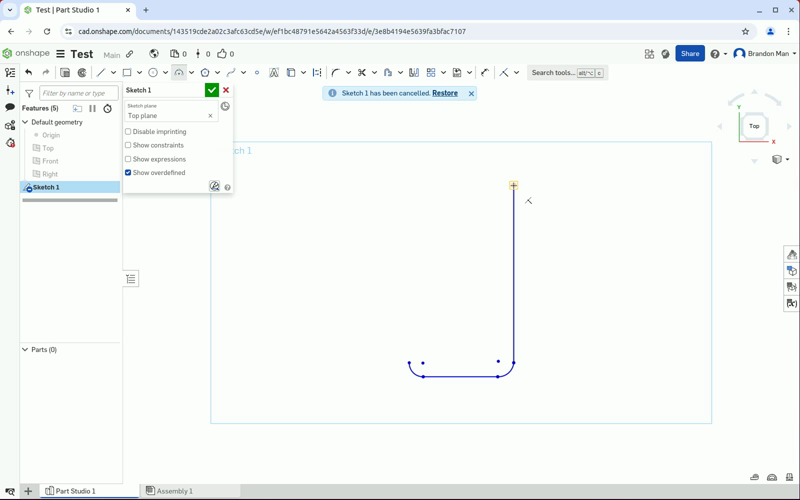
click(513, 185)
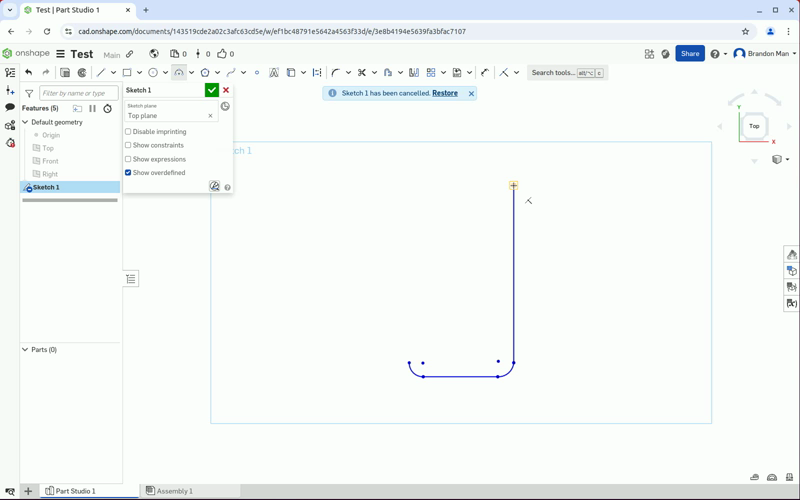
key_down(shift)
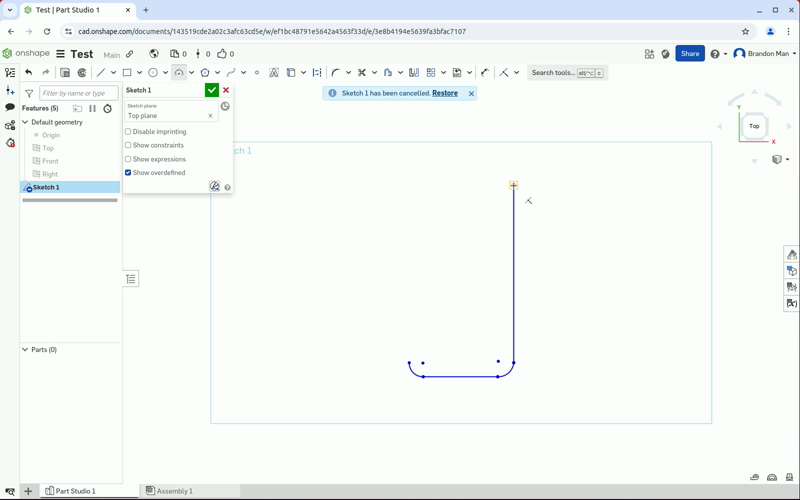
mouse_move(497, 171)
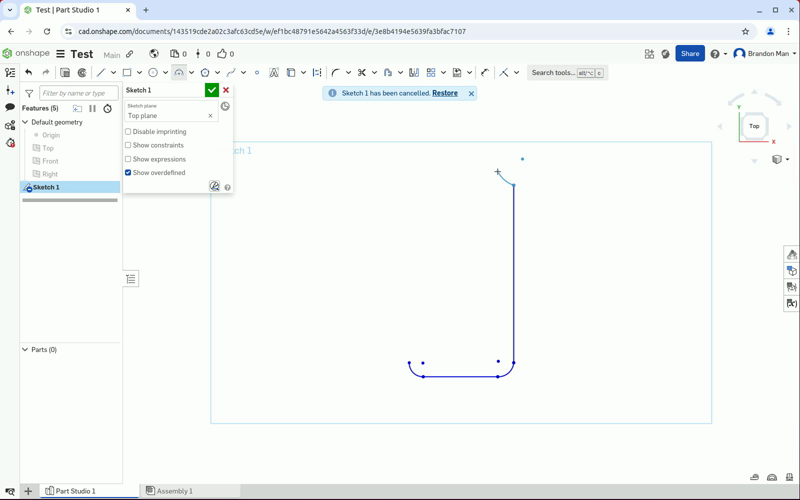
click(497, 171)
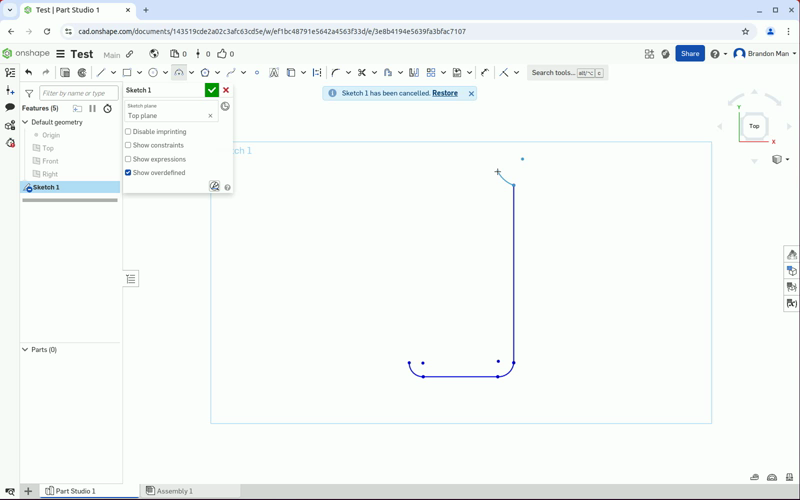
mouse_move(508, 174)
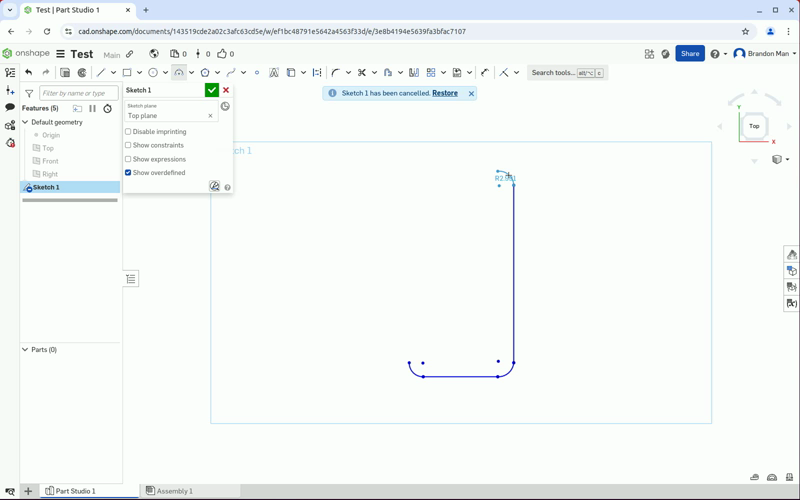
click(508, 174)
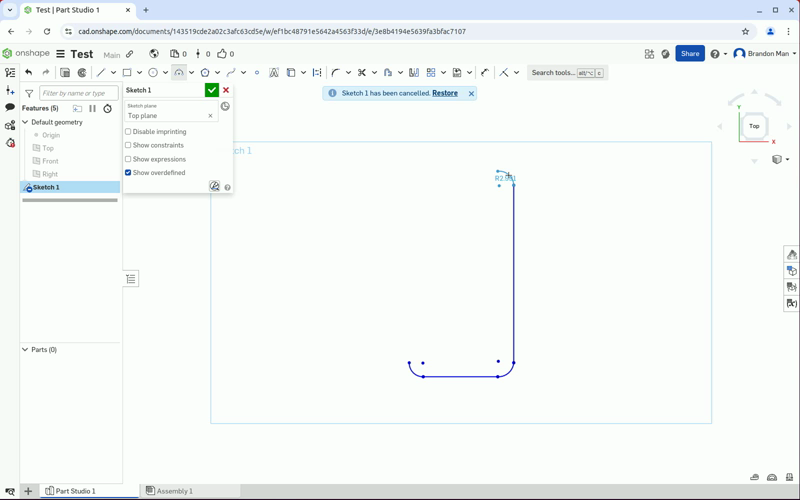
key_up(shift)
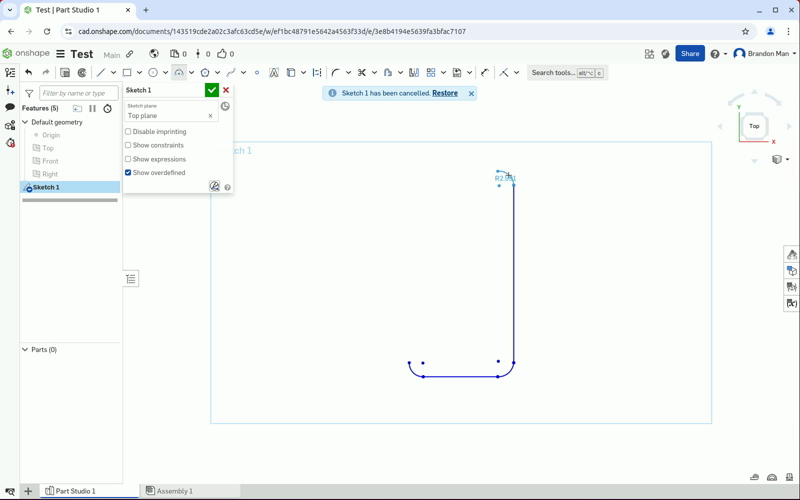
key(esc)
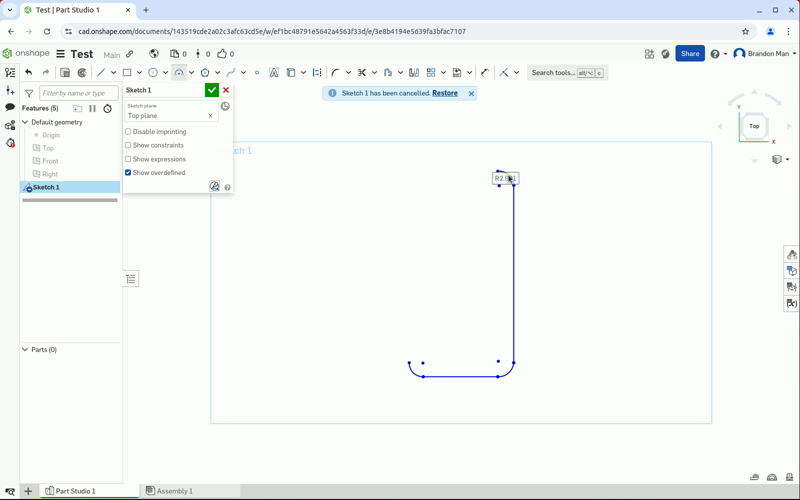
key(l)
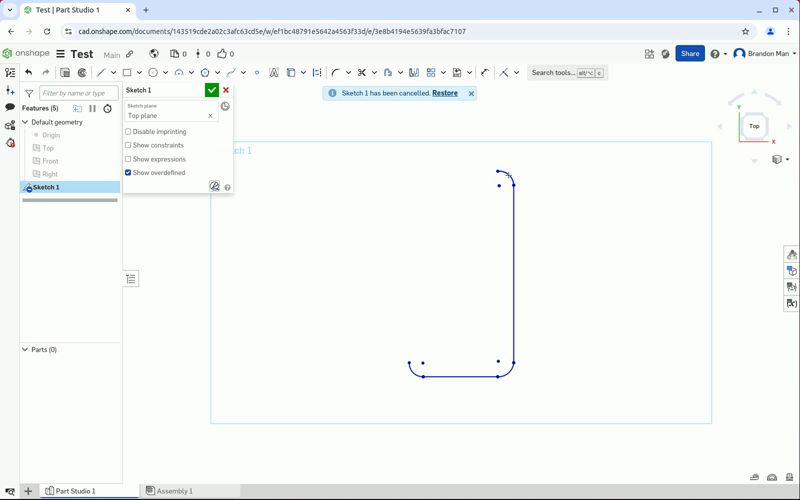
mouse_move(497, 171)
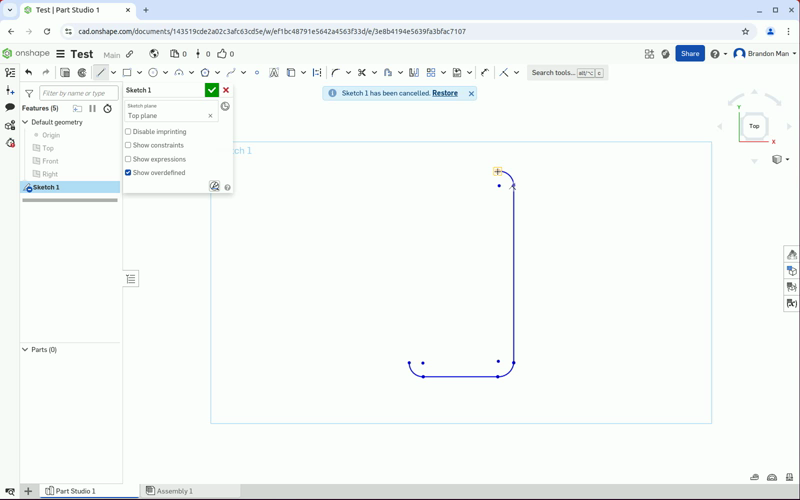
click(497, 171)
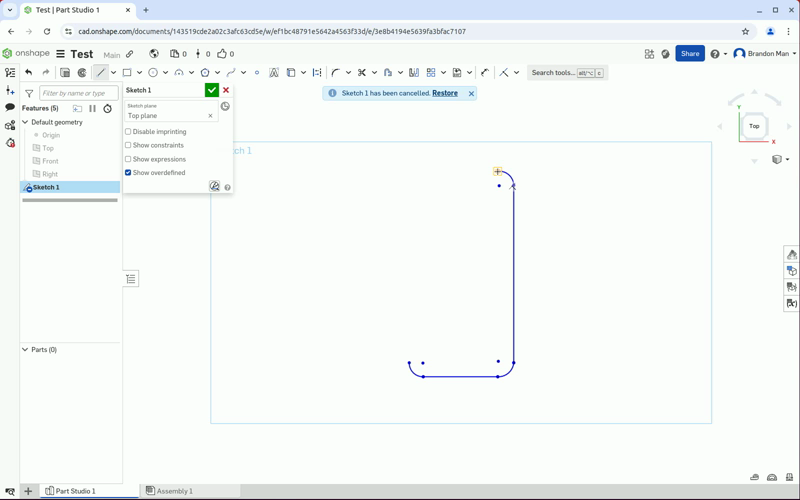
key_down(shift)
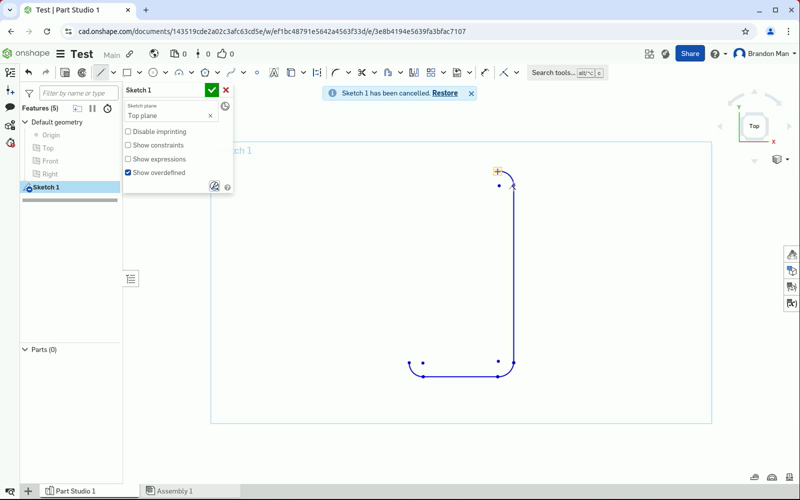
mouse_move(423, 171)
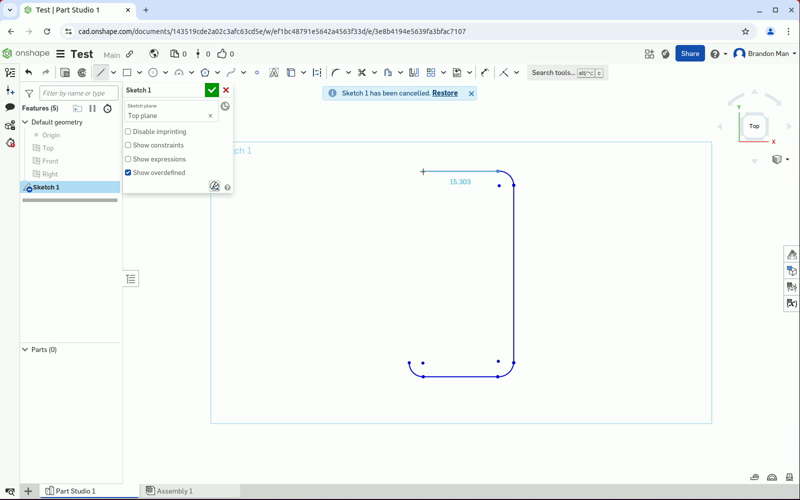
click(423, 171)
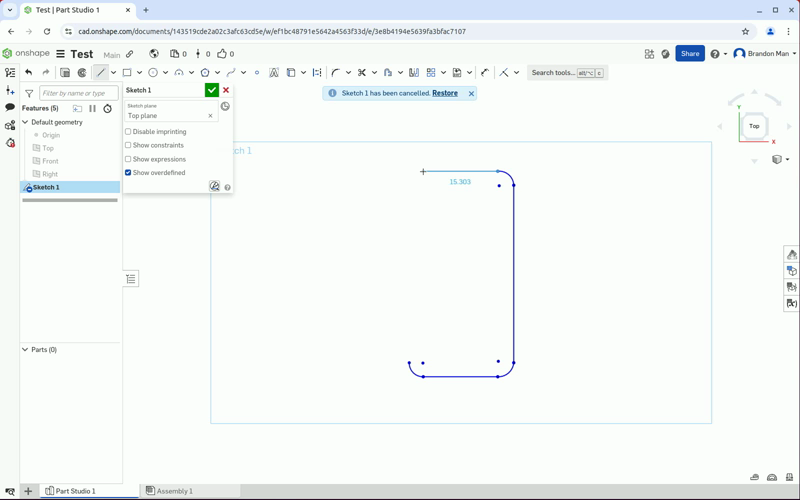
key_up(shift)
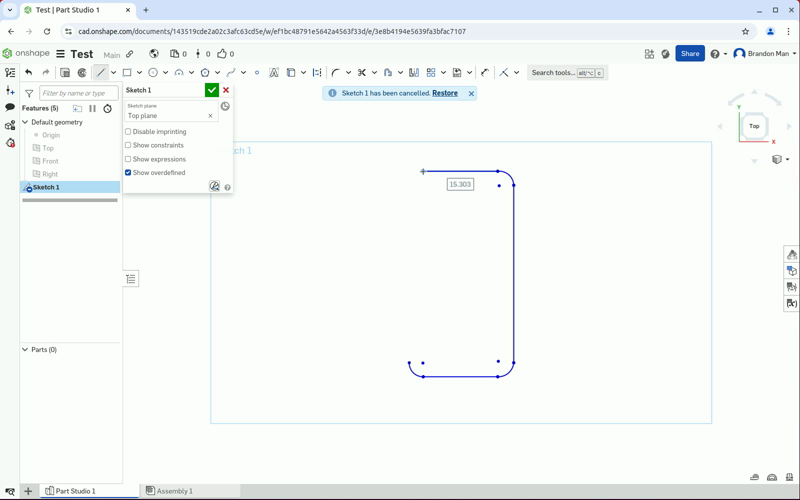
key(esc)
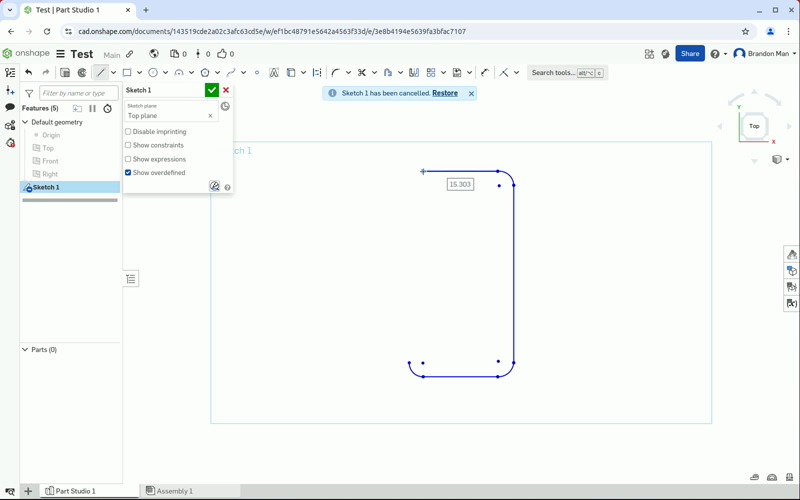
key(a)
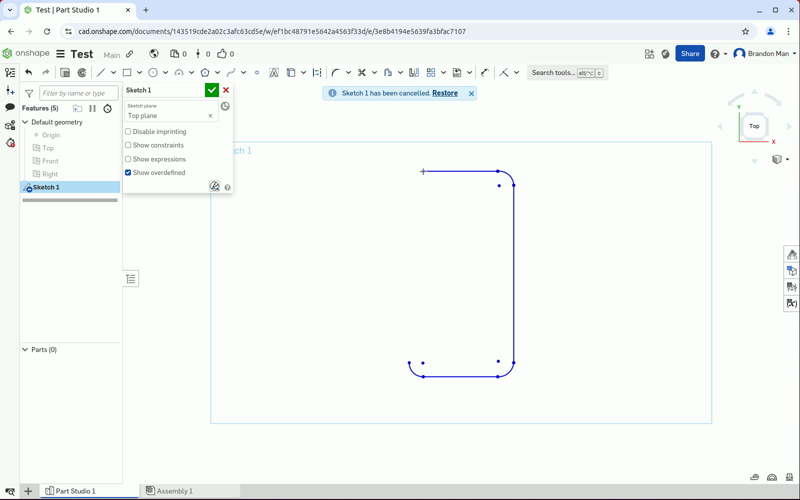
mouse_move(423, 171)
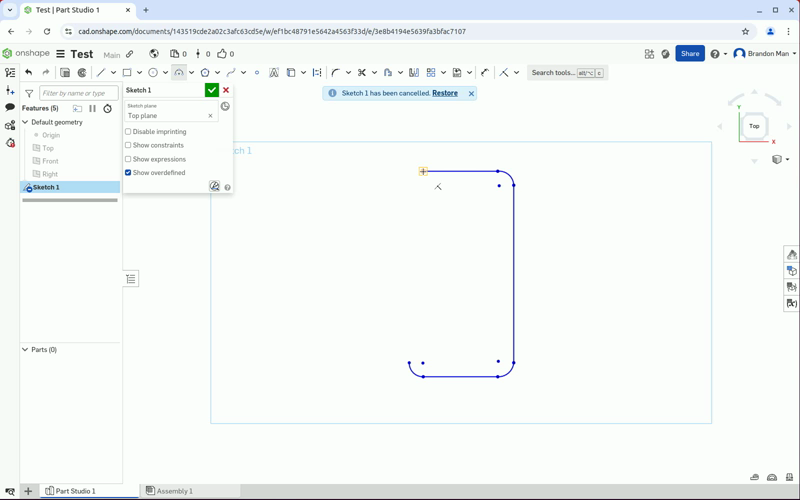
click(423, 171)
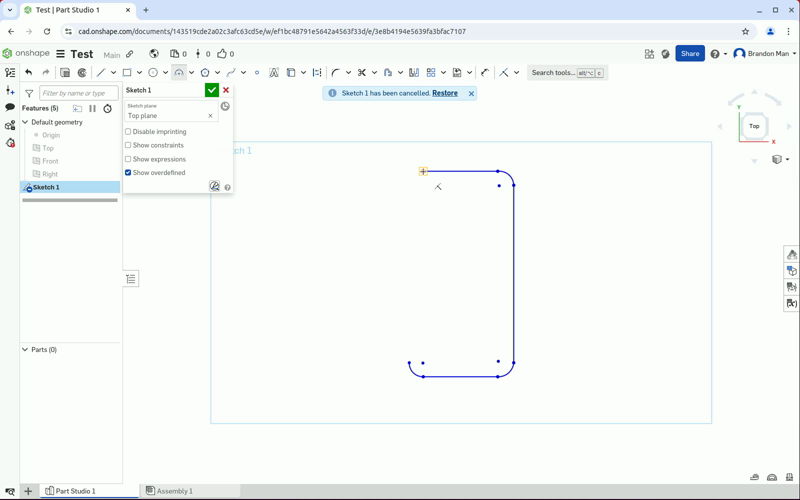
key_down(shift)
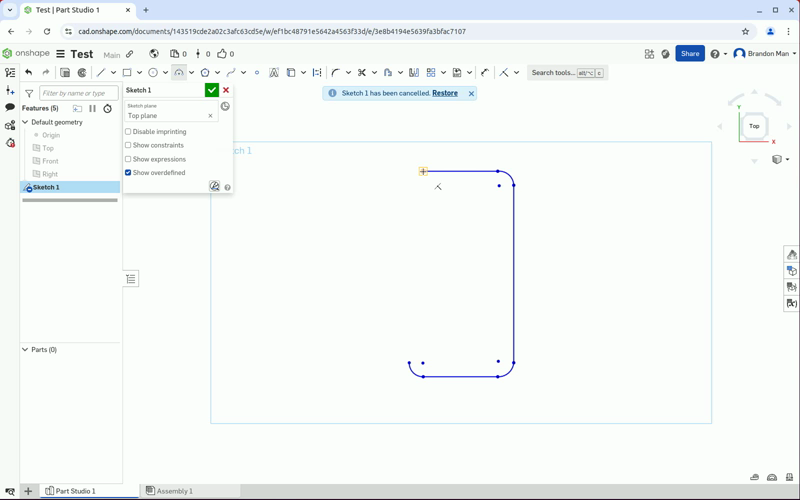
mouse_move(409, 185)
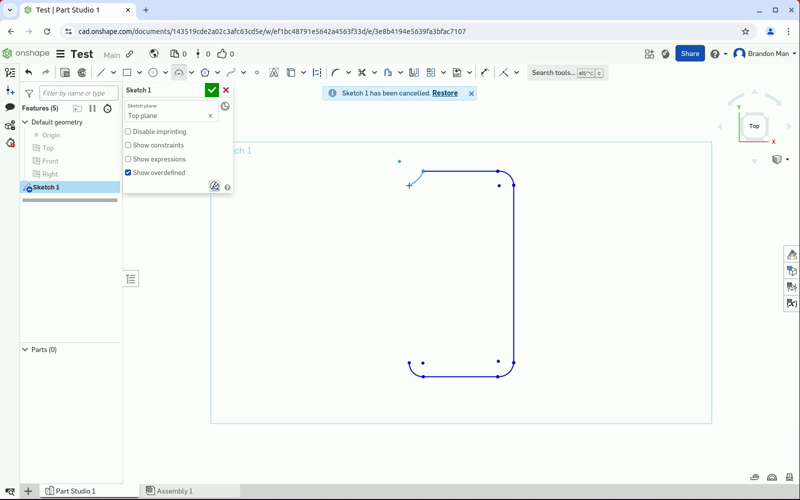
click(409, 185)
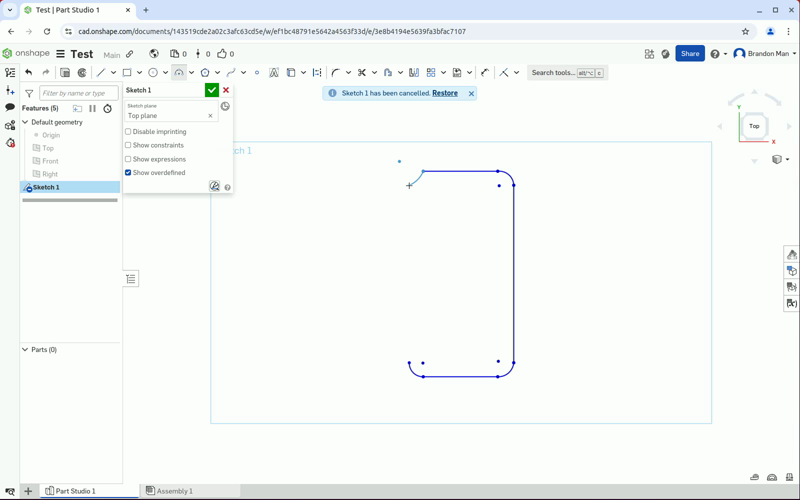
mouse_move(413, 175)
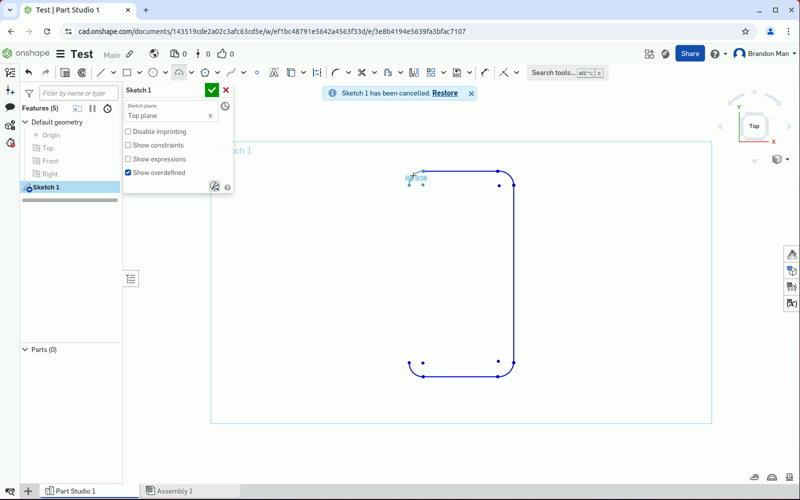
click(413, 175)
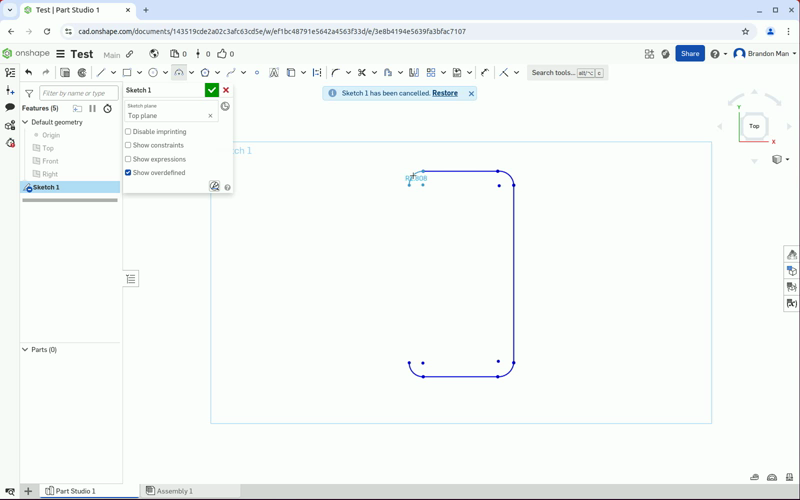
key_up(shift)
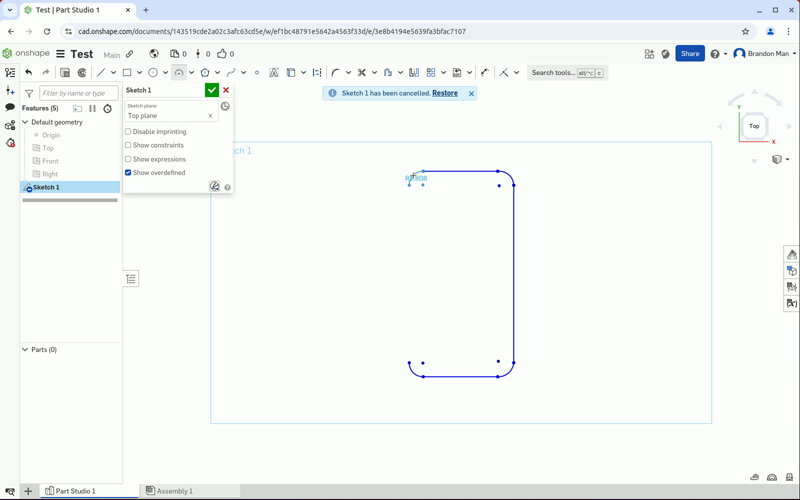
key(esc)
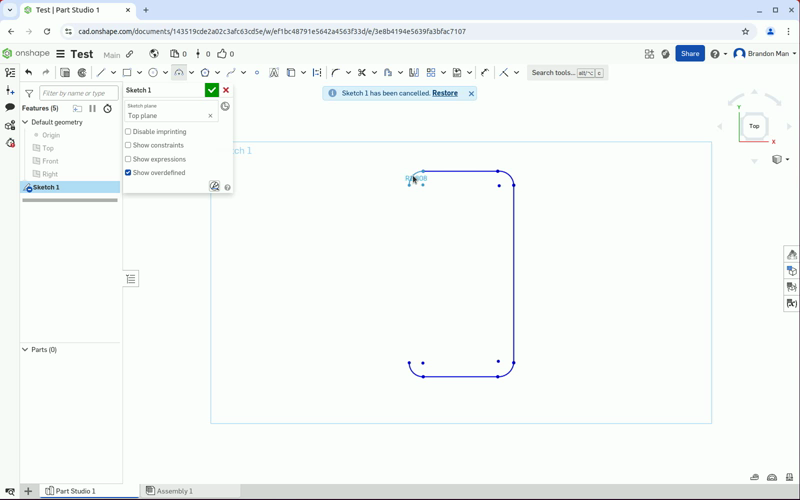
key(l)
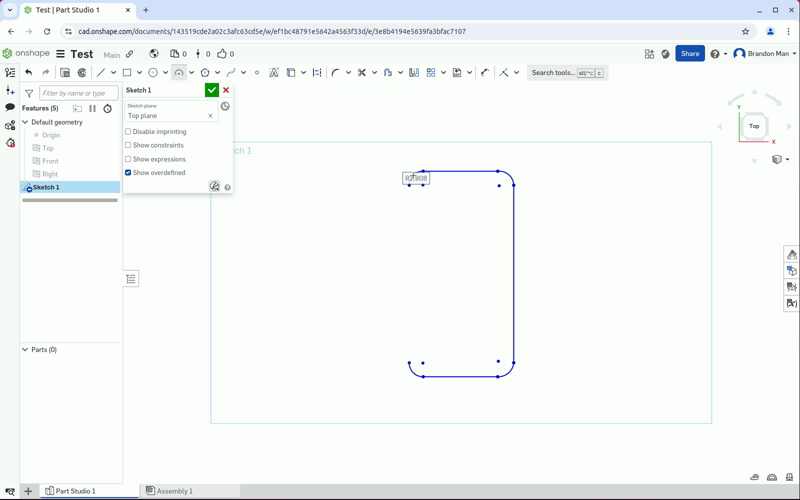
mouse_move(409, 185)
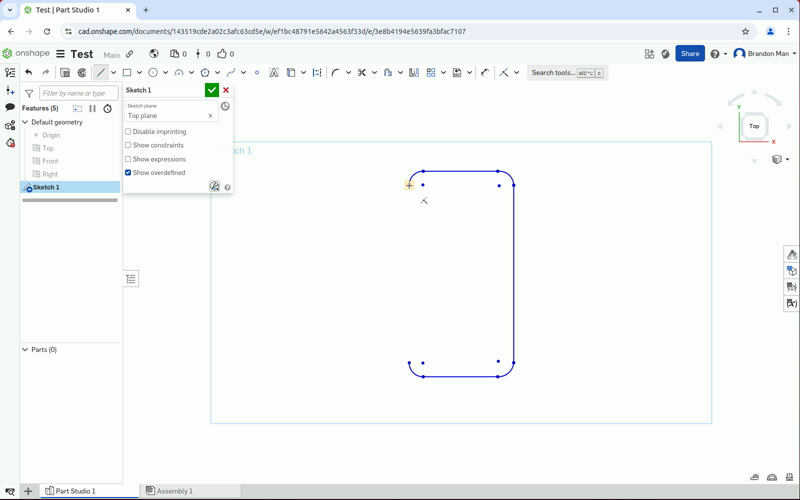
click(409, 185)
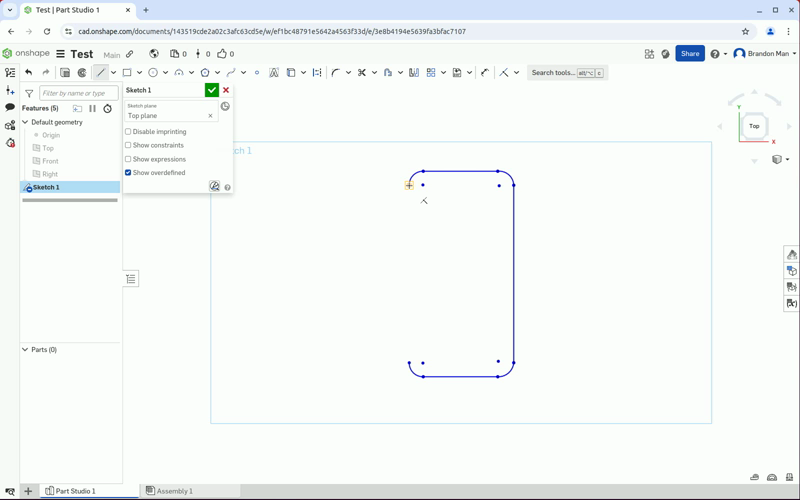
key_down(shift)
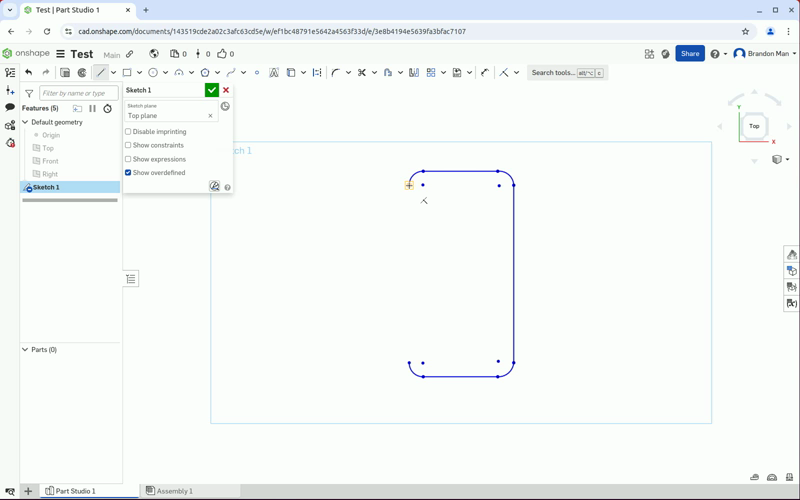
mouse_move(409, 362)
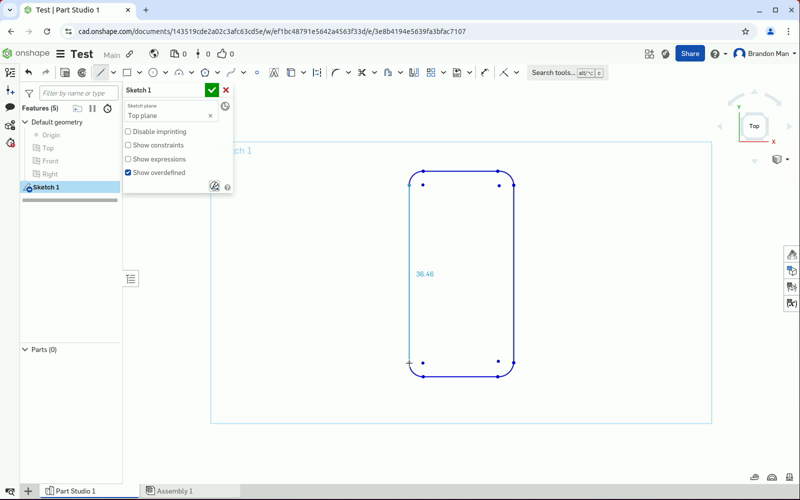
key_up(shift)
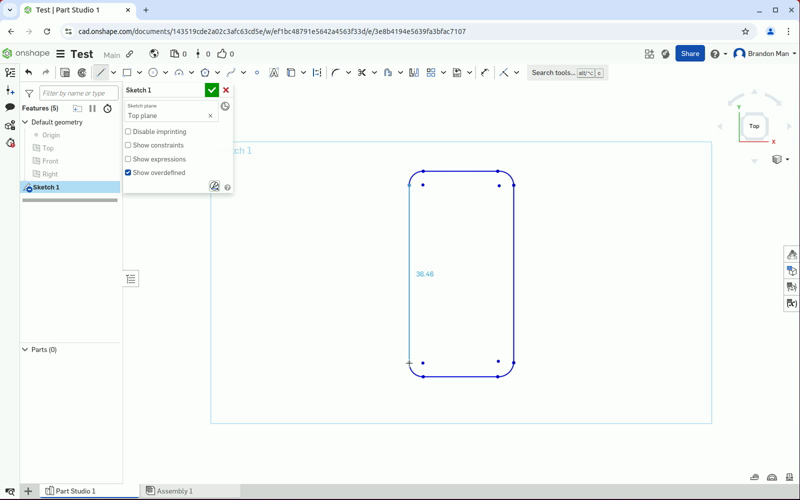
click(409, 362)
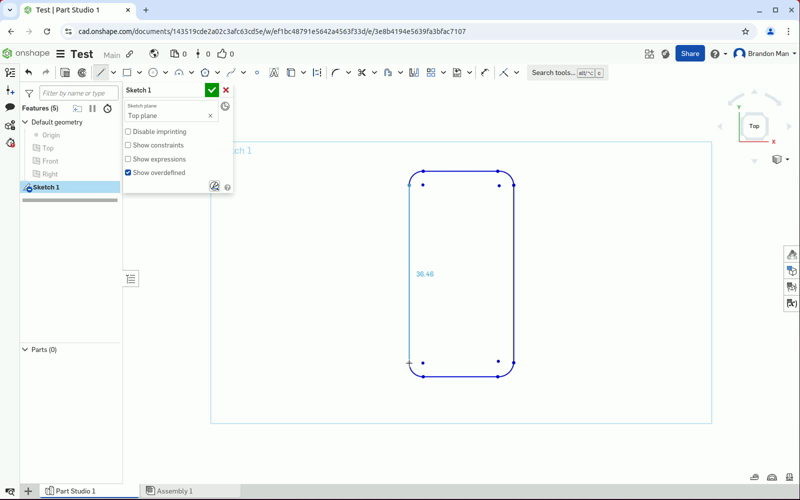
key(esc)
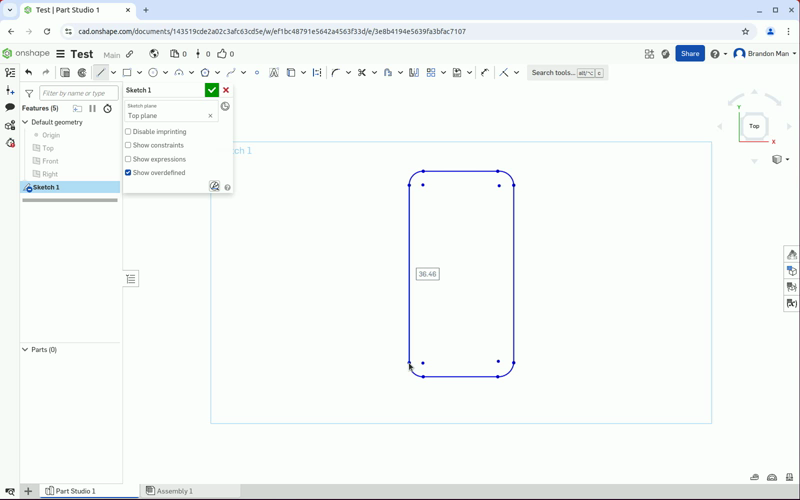
key(c)
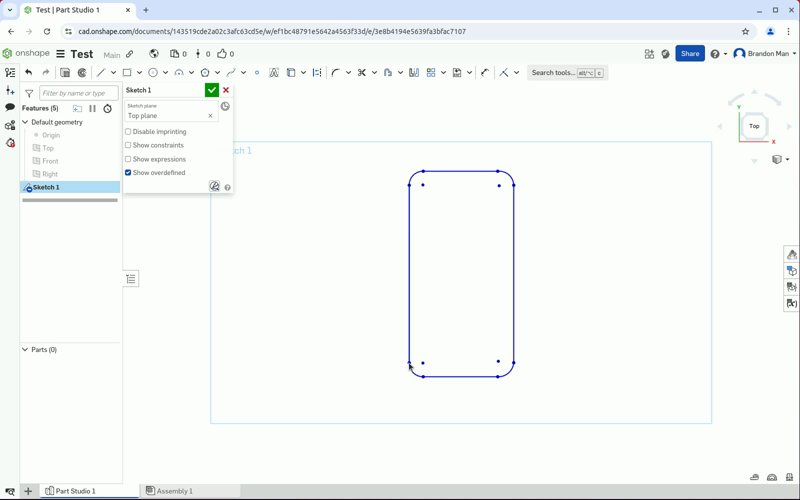
key_down(shift)
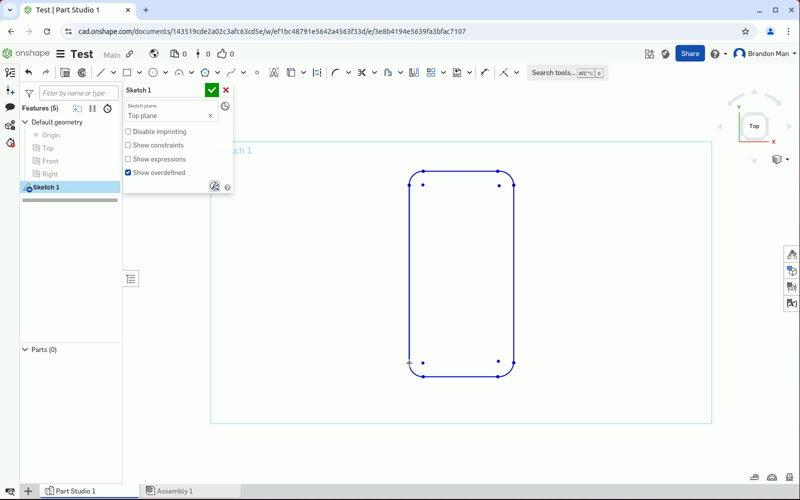
mouse_move(485, 185)
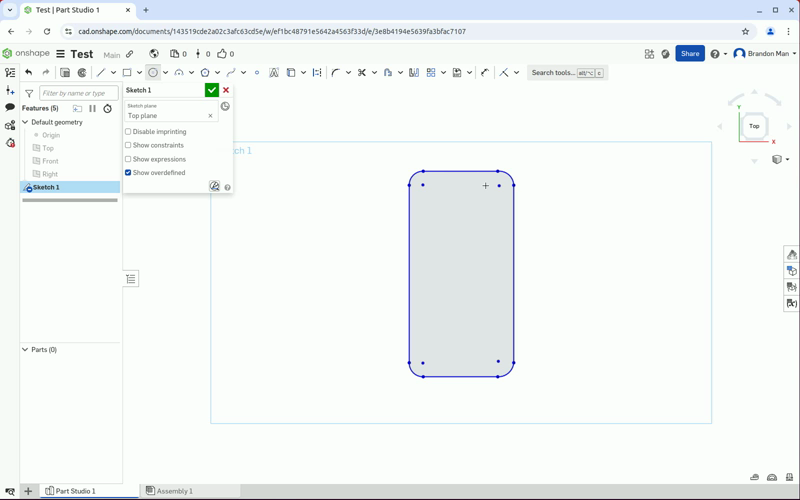
click(485, 185)
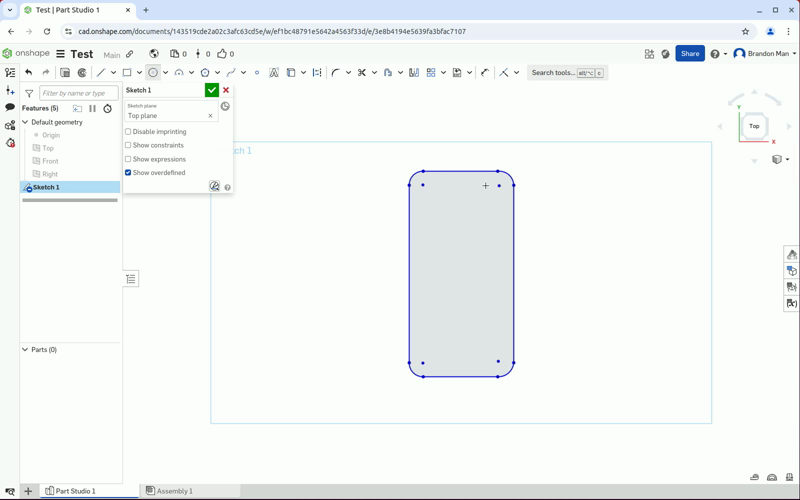
key_up(shift)
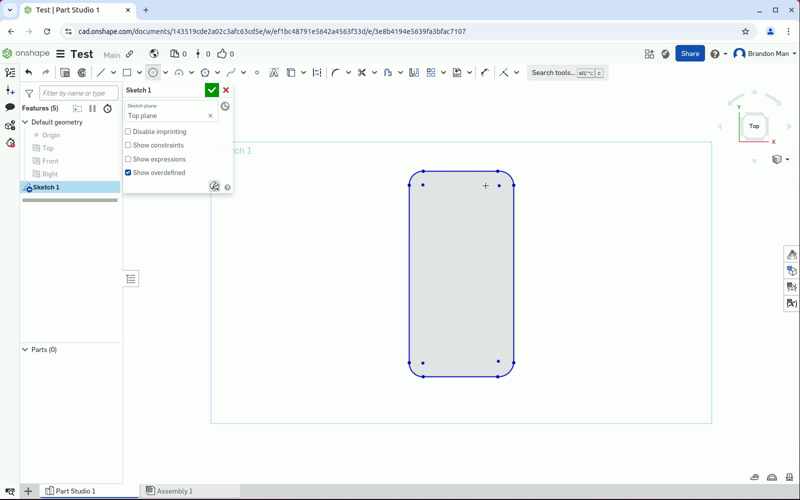
mouse_move(487, 185)
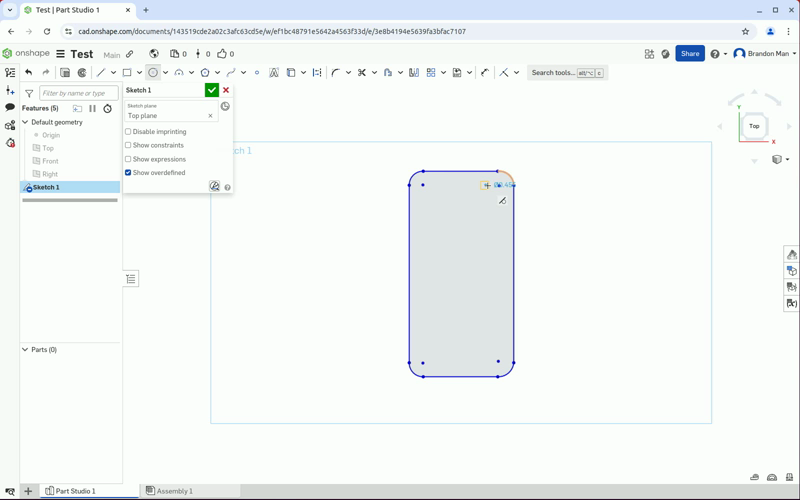
scroll(6)
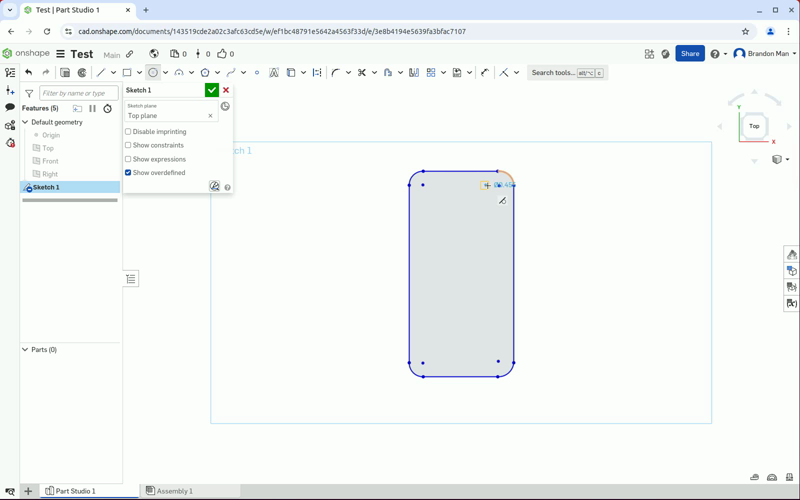
scroll(6)
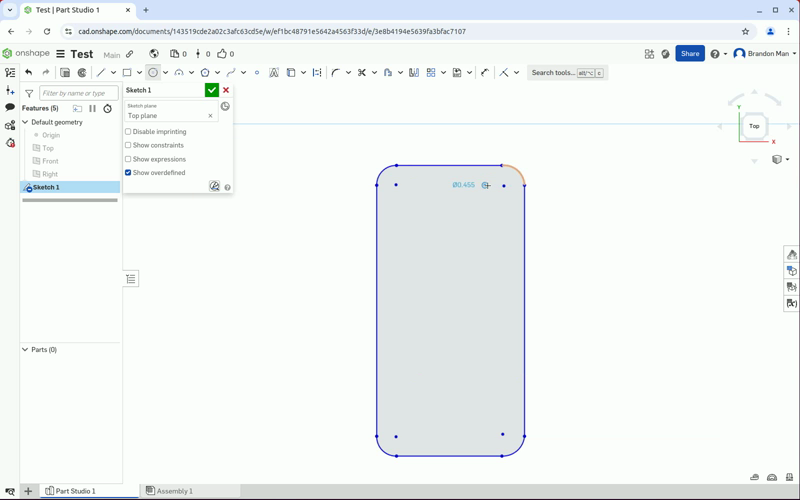
scroll(6)
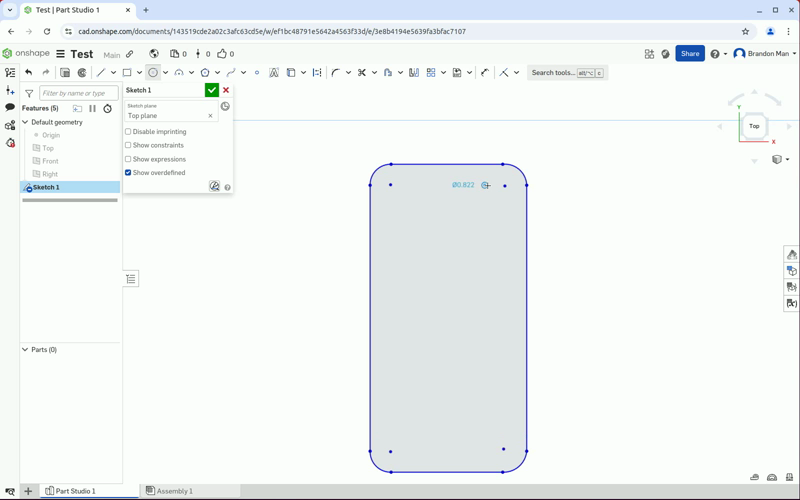
scroll(6)
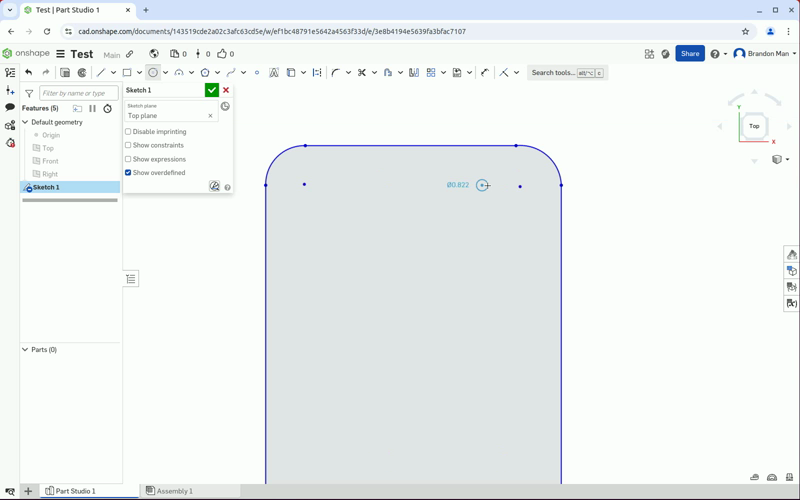
scroll(6)
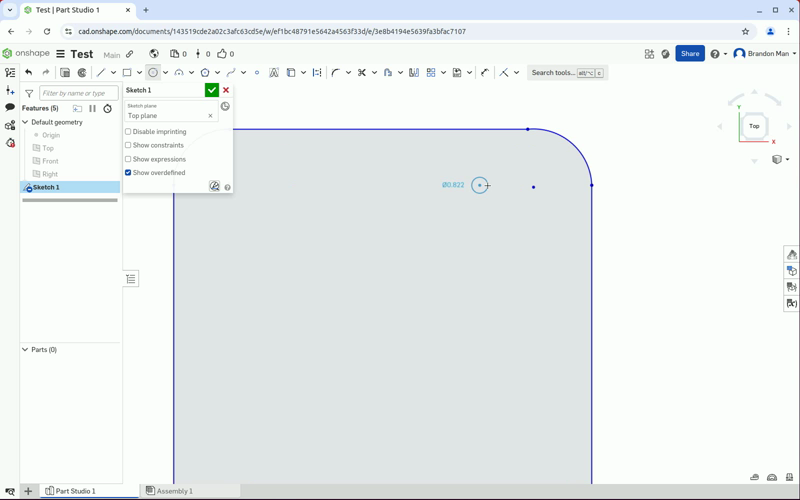
scroll(6)
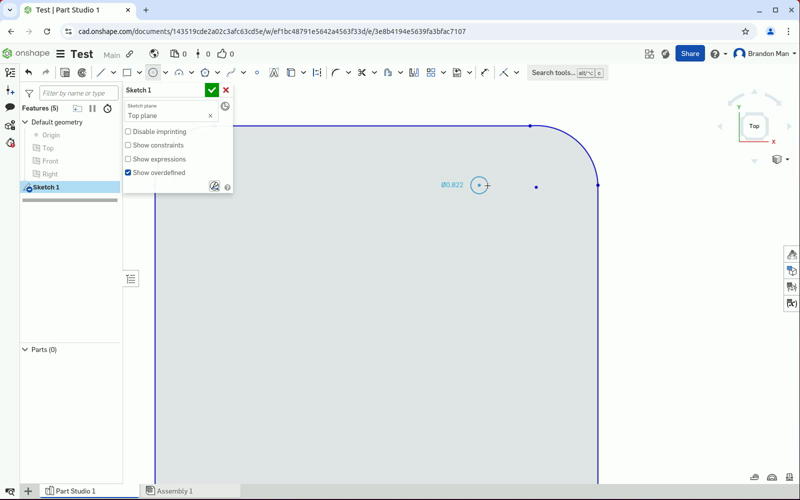
scroll(6)
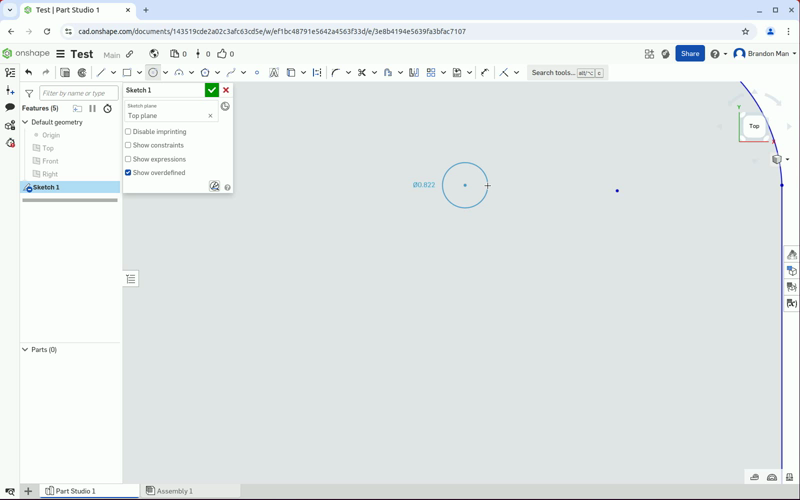
click(487, 185)
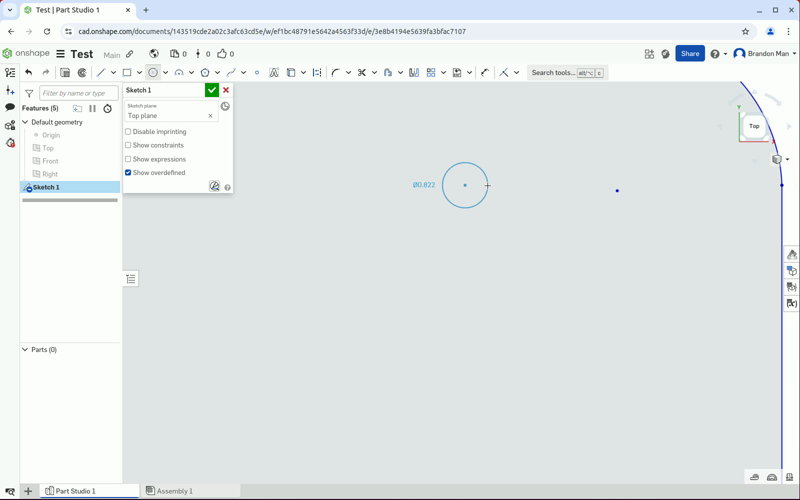
scroll(-6)
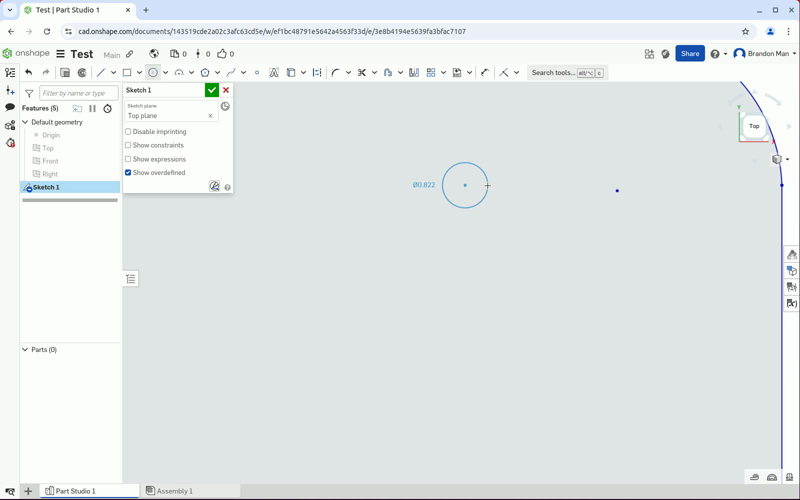
scroll(-6)
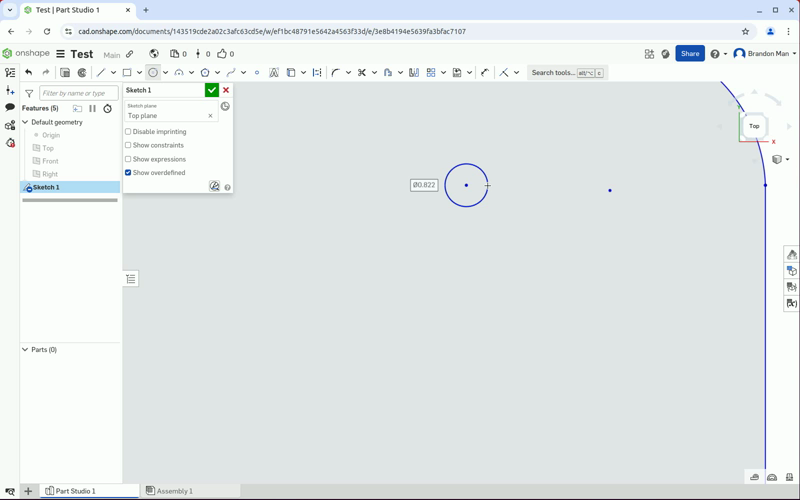
scroll(-6)
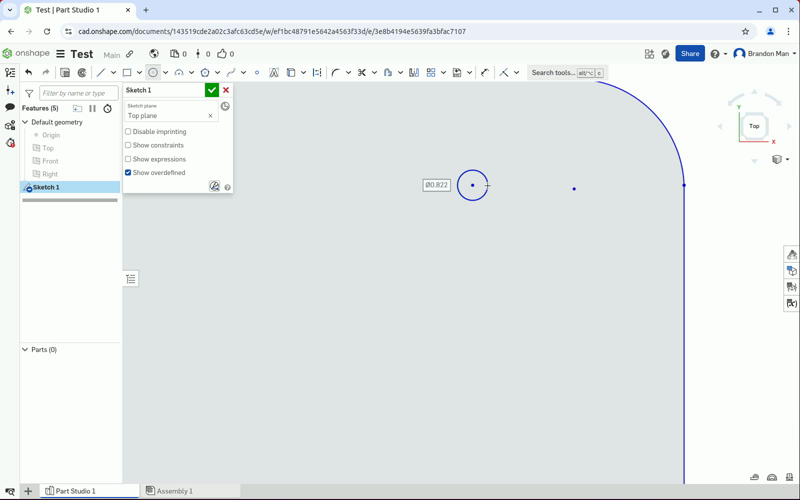
scroll(-6)
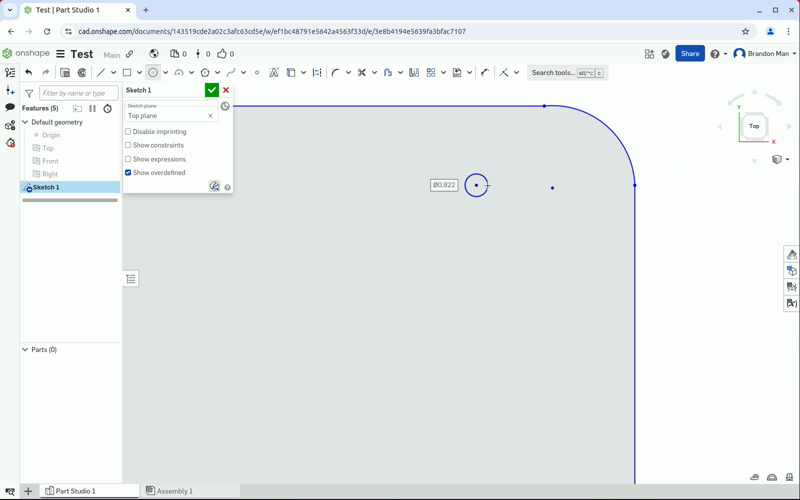
scroll(-6)
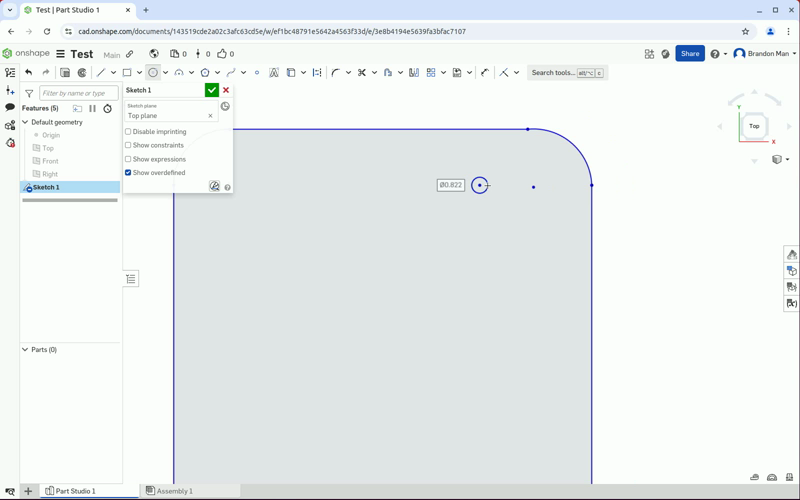
scroll(-6)
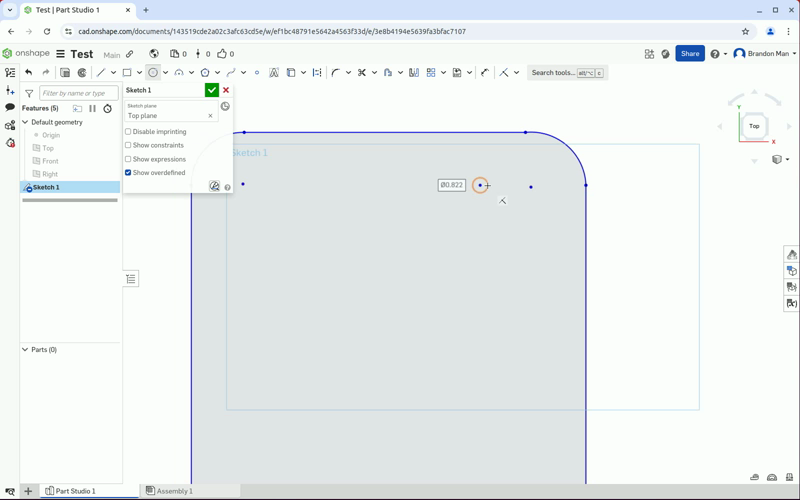
scroll(-6)
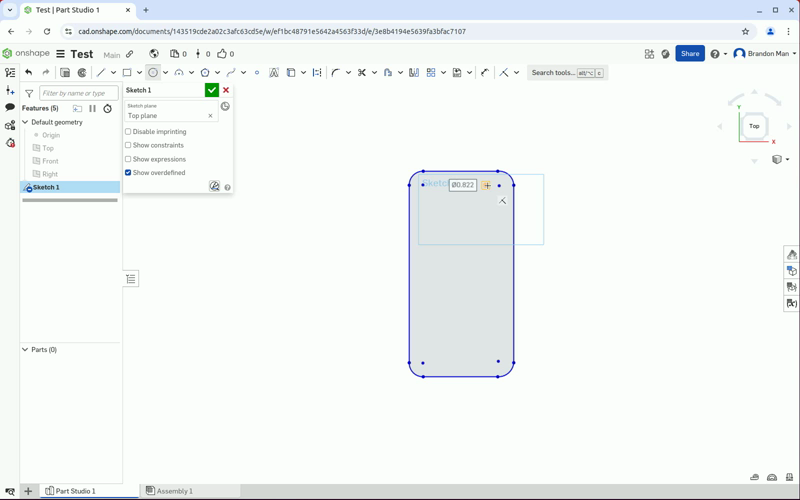
key(esc)
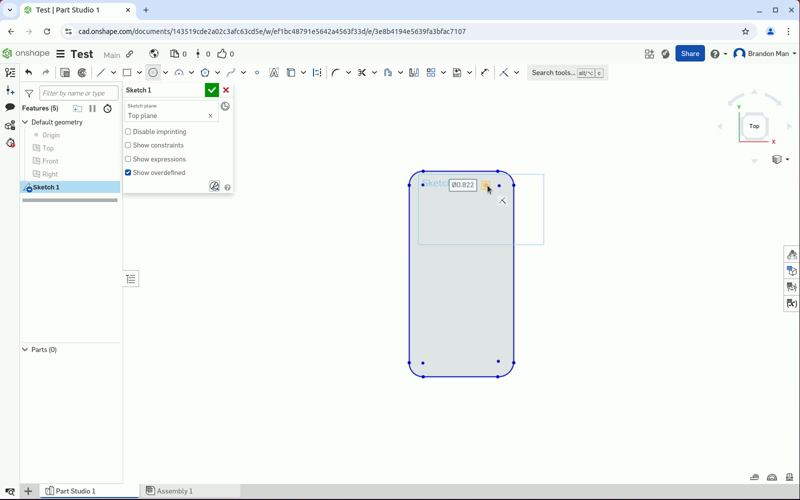
key(c)
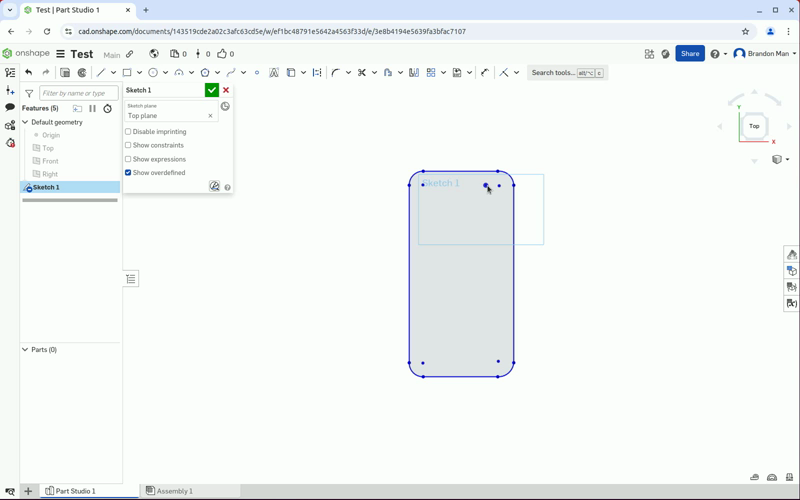
key_down(shift)
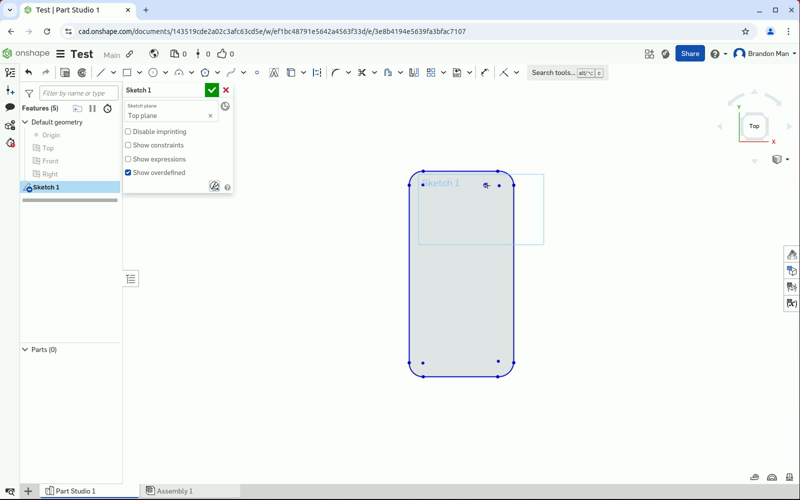
mouse_move(497, 185)
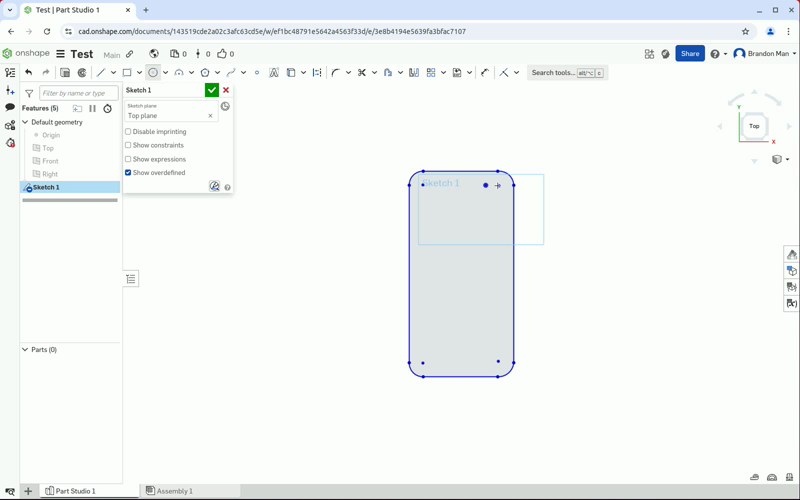
scroll(6)
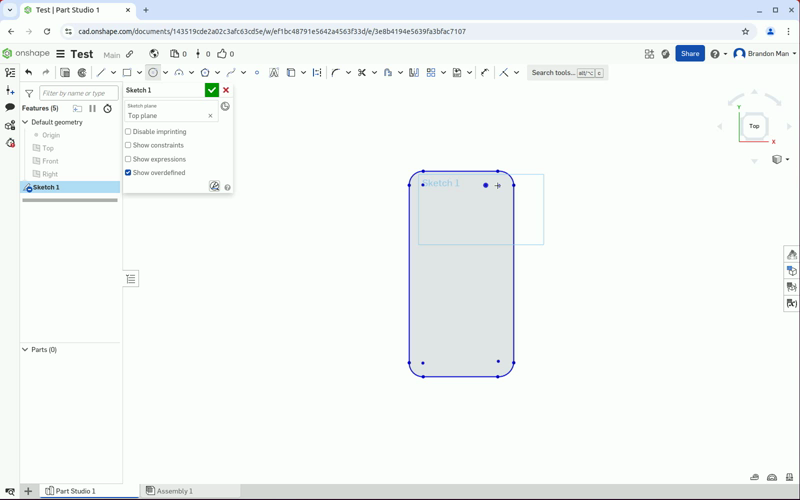
scroll(6)
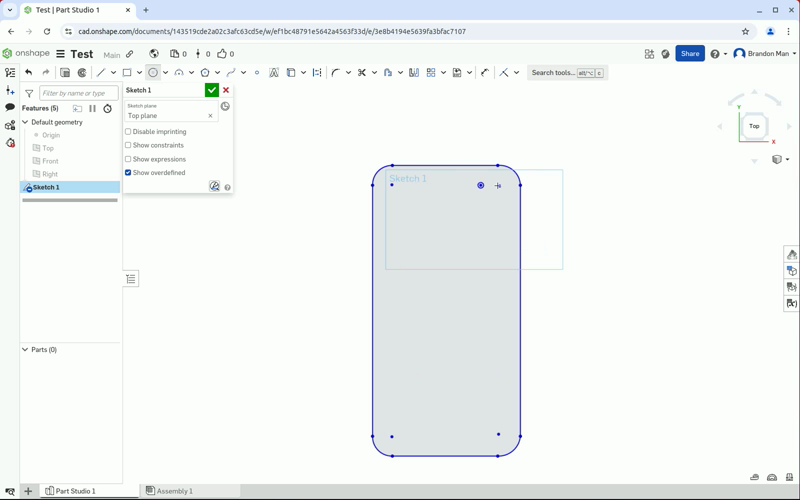
scroll(6)
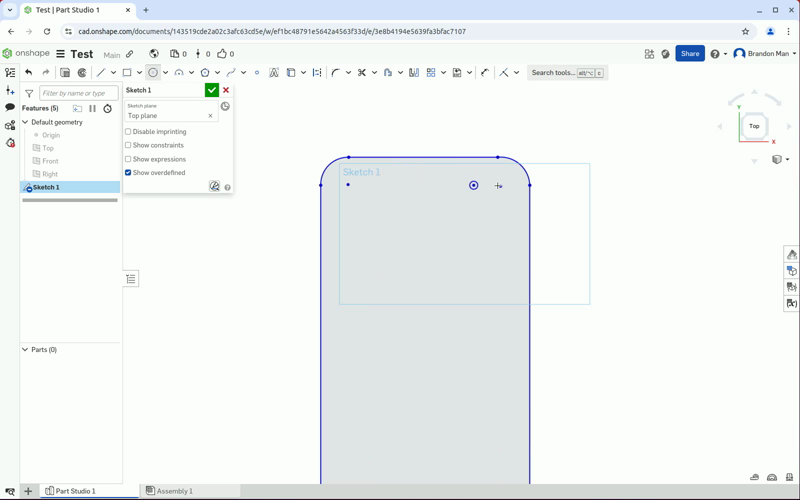
scroll(6)
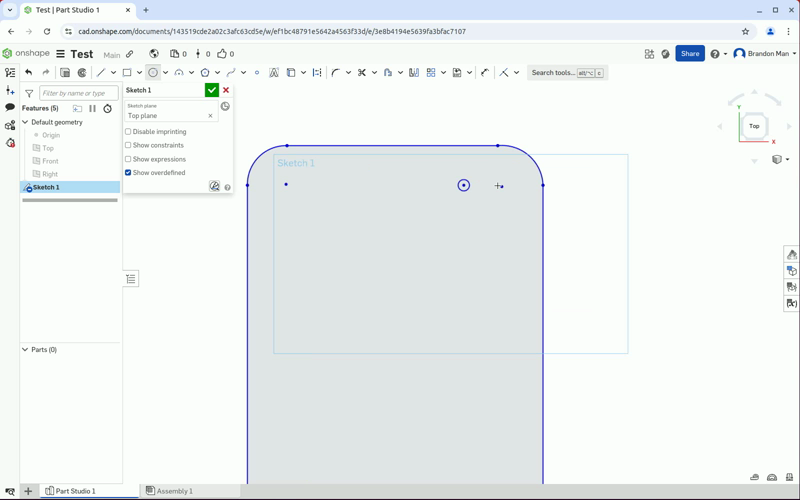
scroll(6)
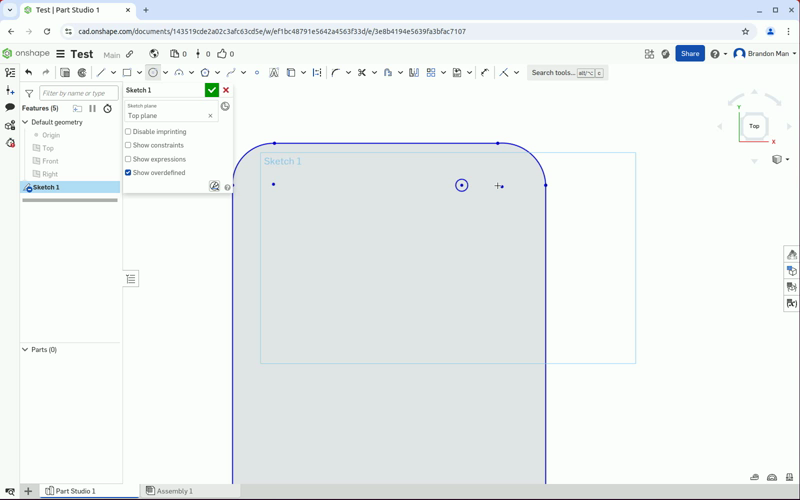
scroll(6)
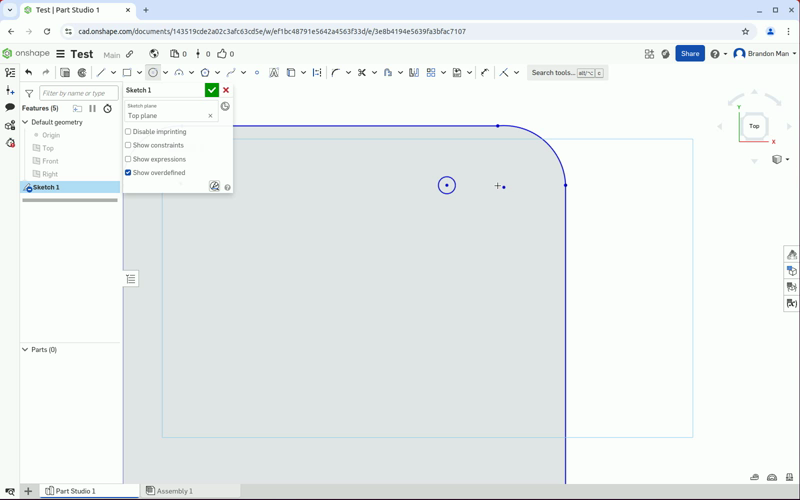
scroll(6)
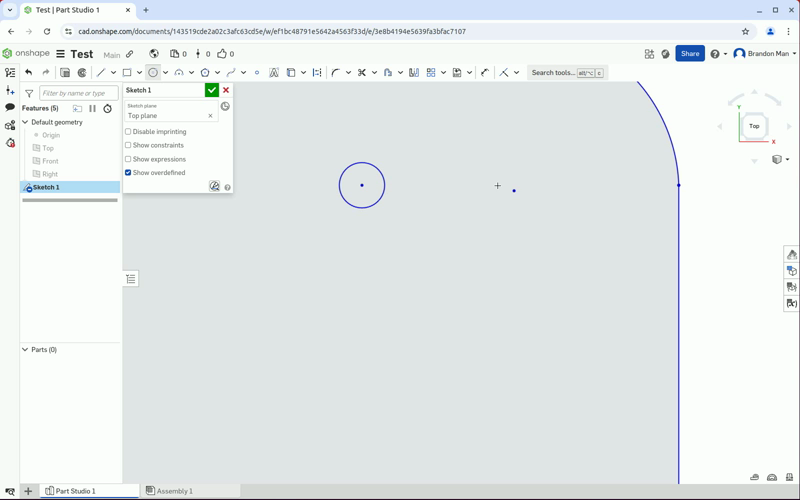
click(497, 185)
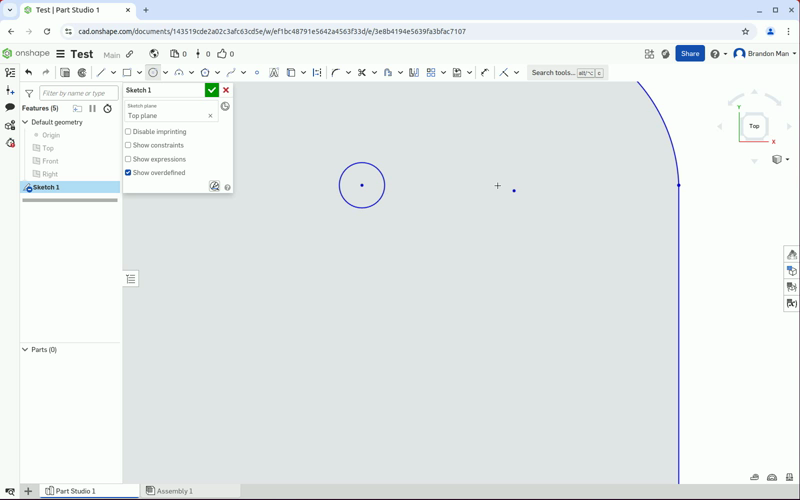
scroll(-6)
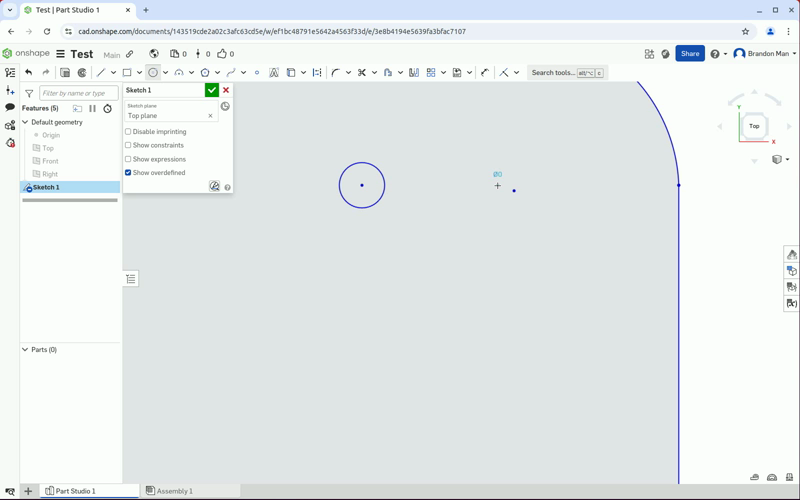
scroll(-6)
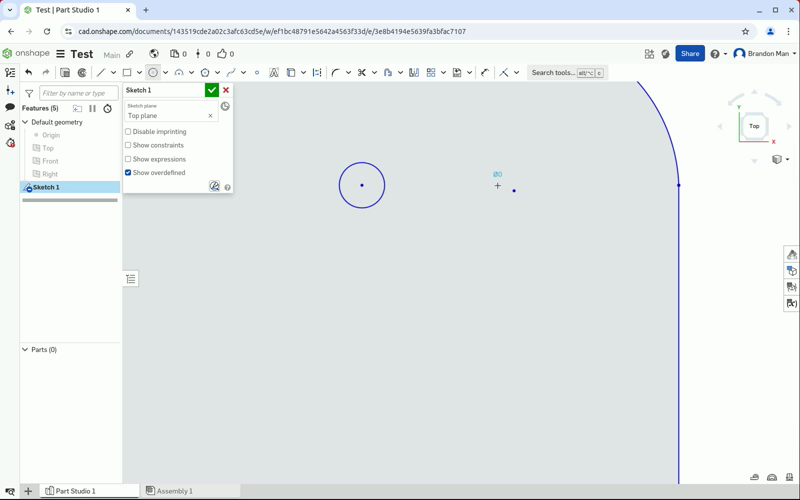
scroll(-6)
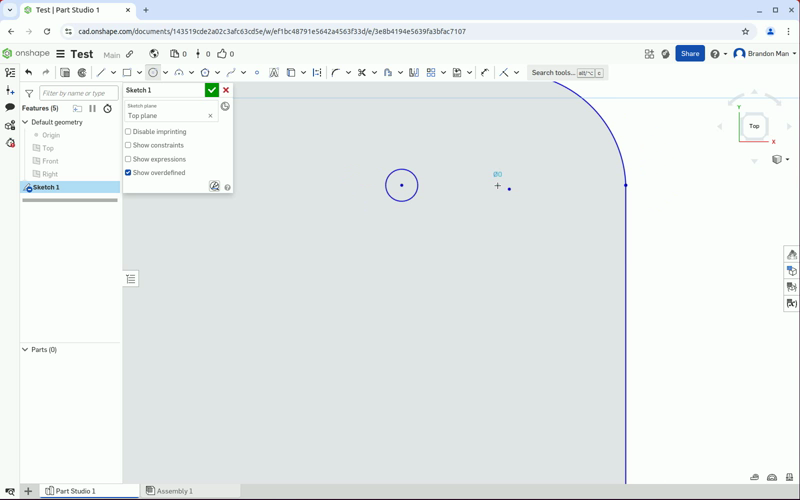
scroll(-6)
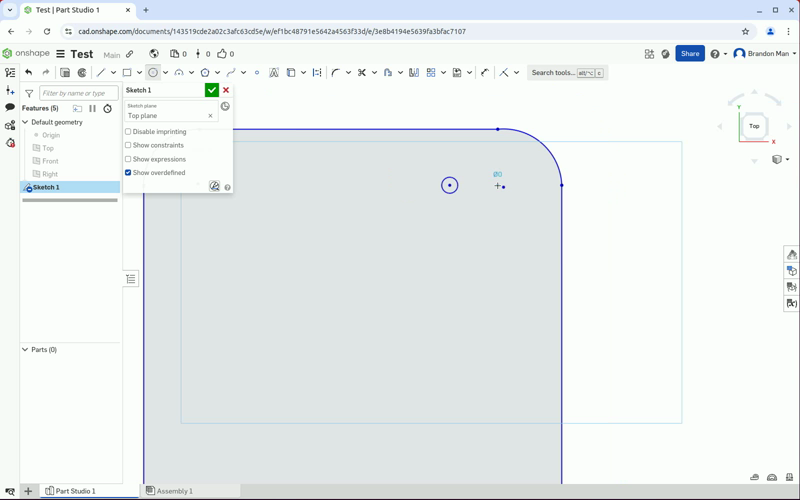
scroll(-6)
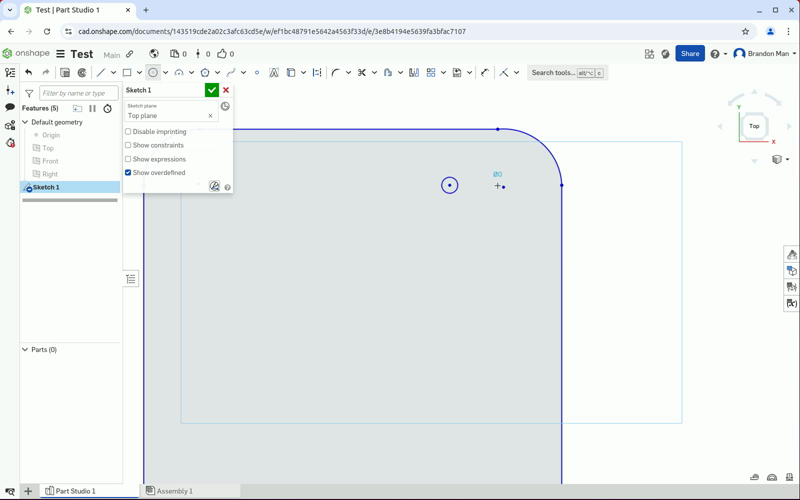
scroll(-6)
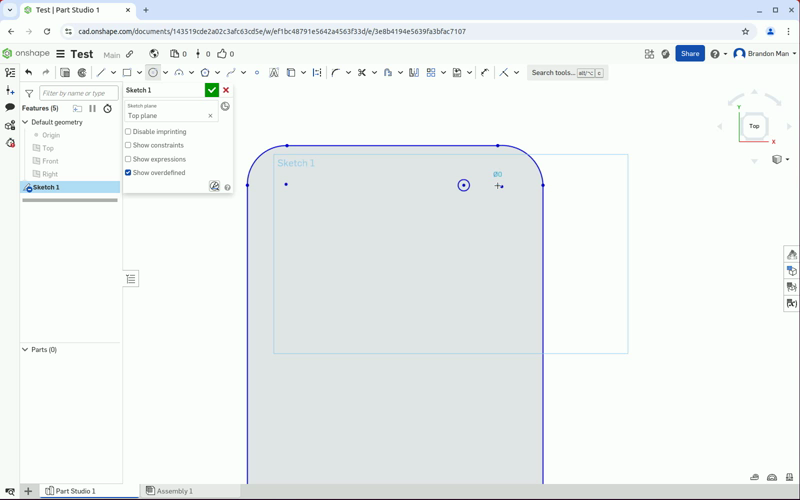
scroll(-6)
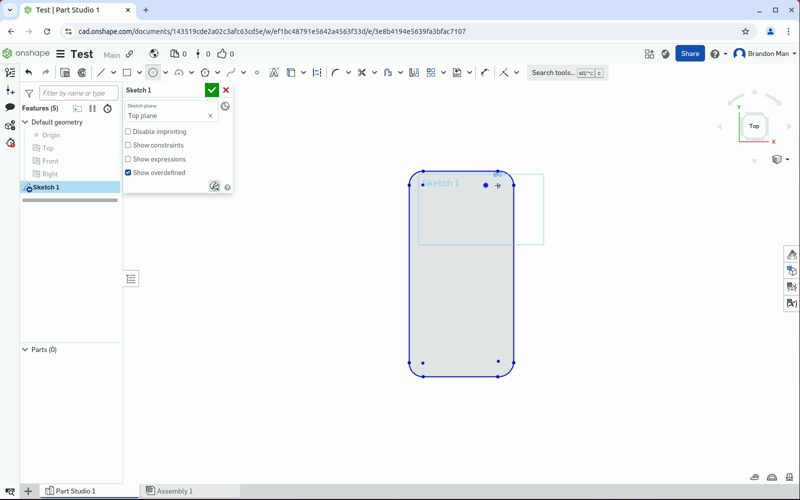
key_up(shift)
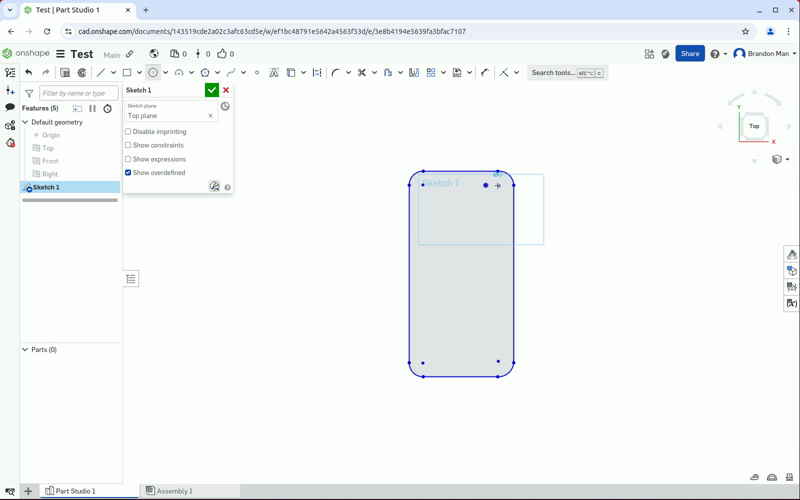
mouse_move(503, 185)
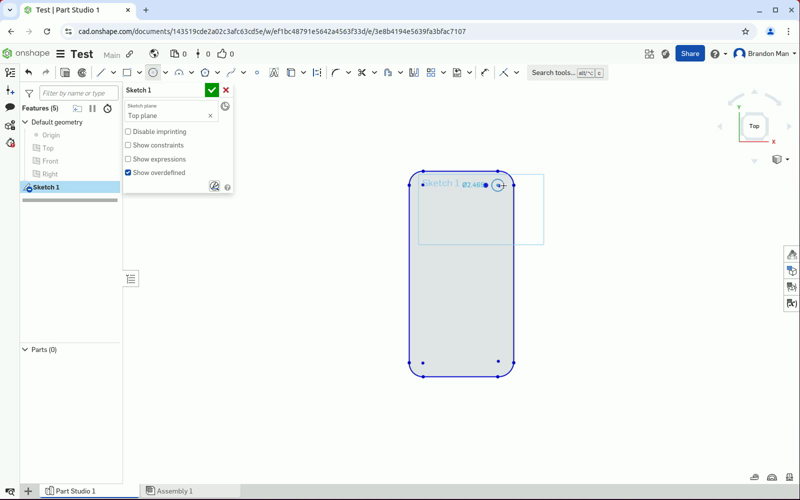
click(503, 185)
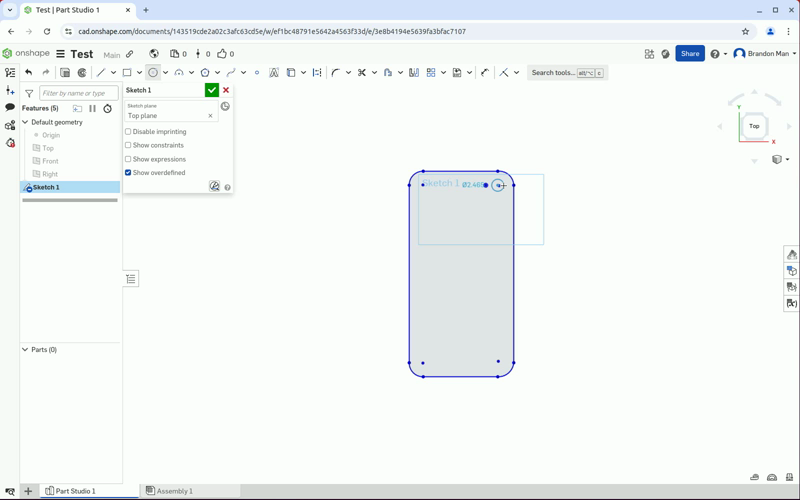
key(esc)
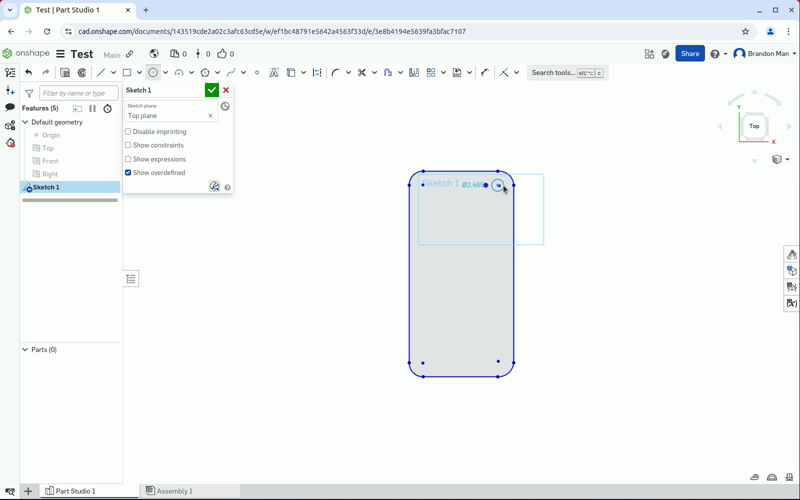
mouse_move(498, 268)
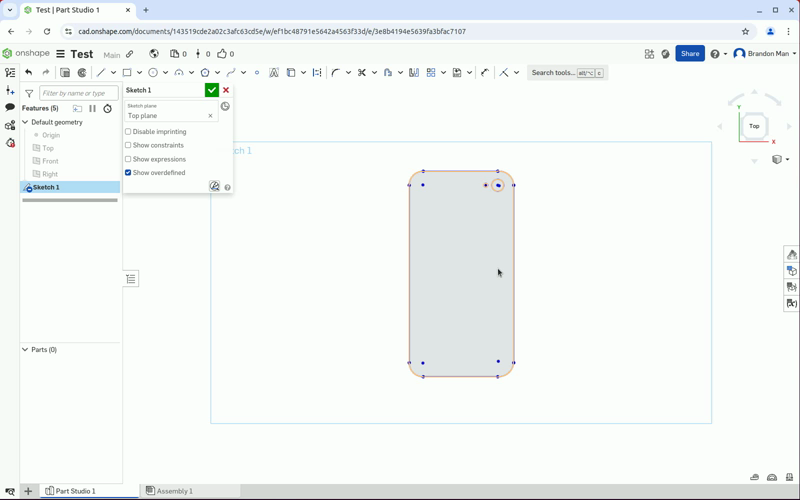
click(498, 268)
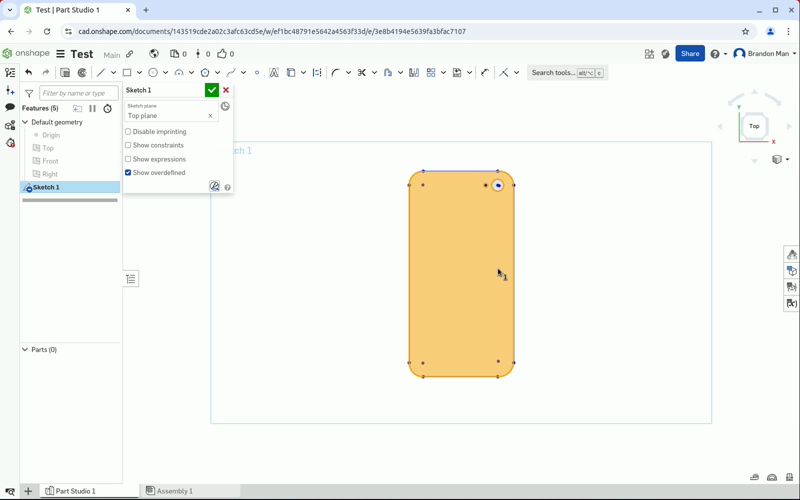
mouse_move(73, 352)
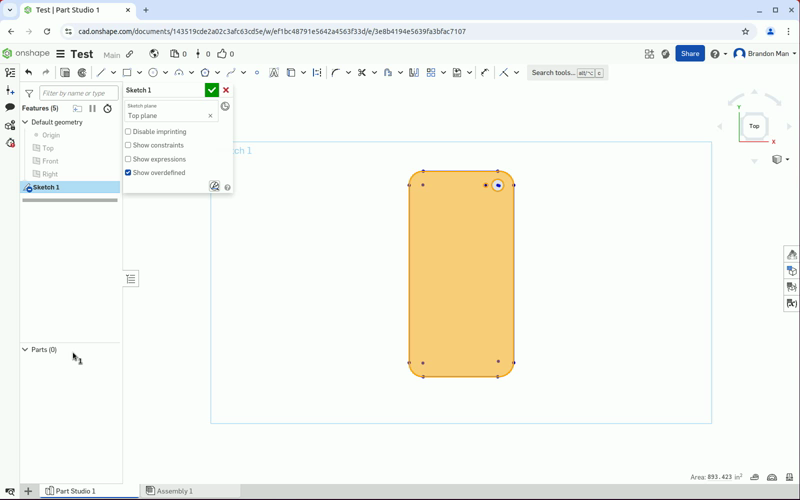
key(shift+y)
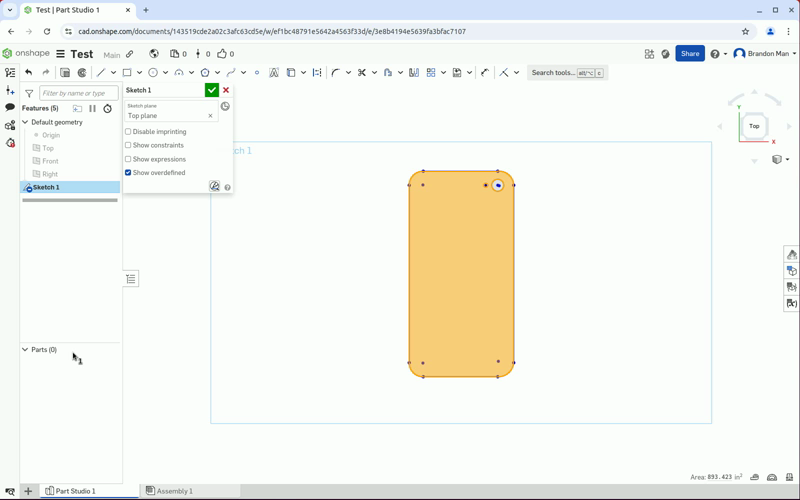
key(shift+e)
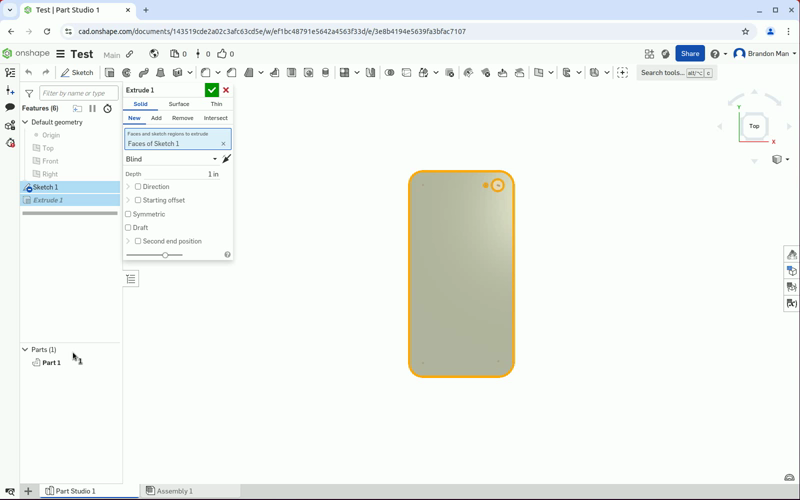
mouse_move(143, 106)
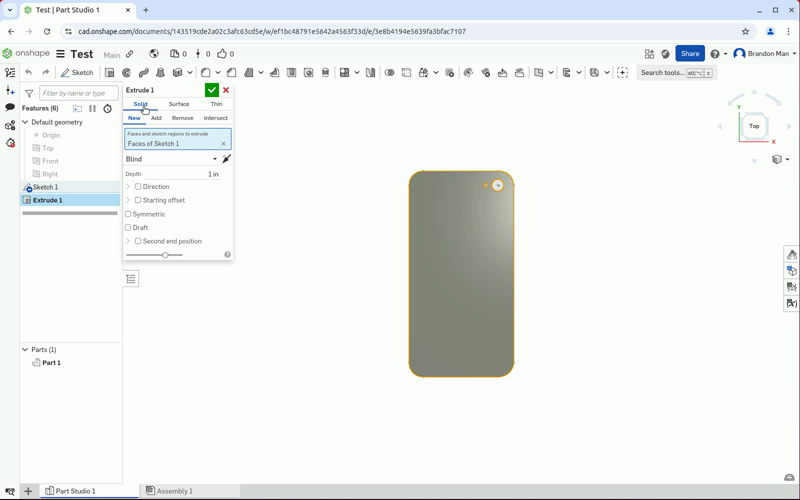
click(143, 106)
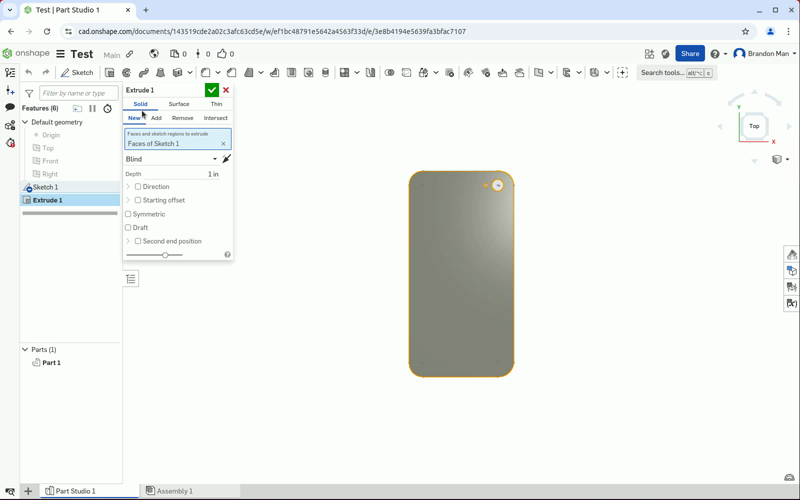
mouse_move(137, 120)
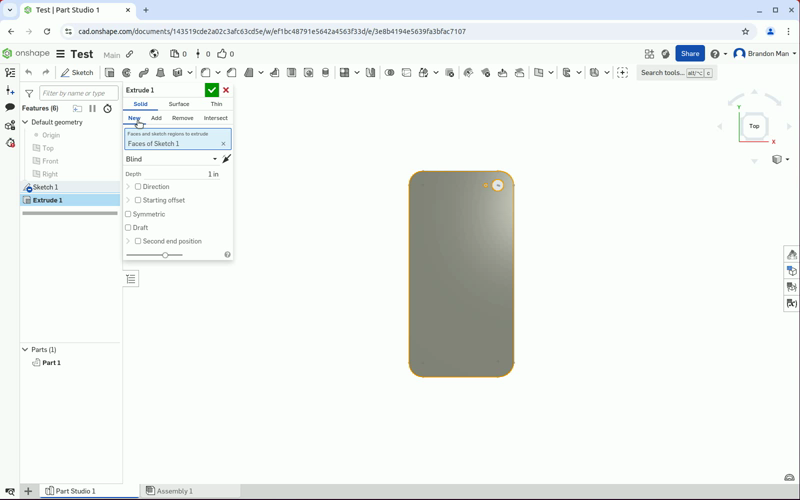
click(137, 120)
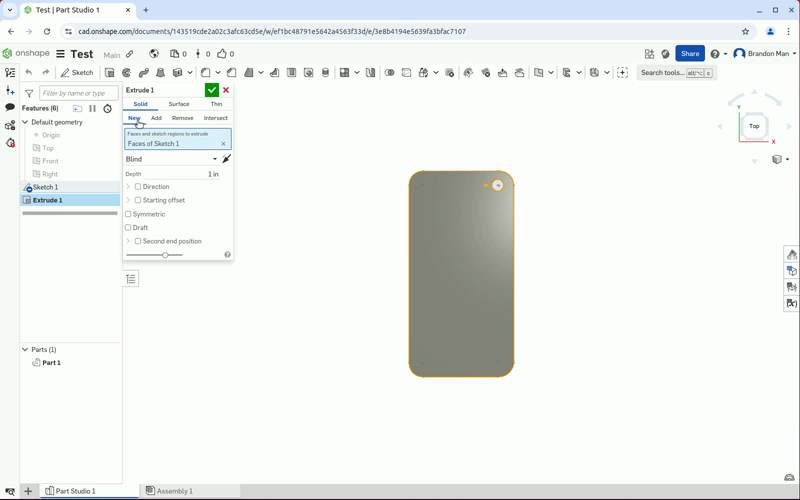
key(tab, 4)
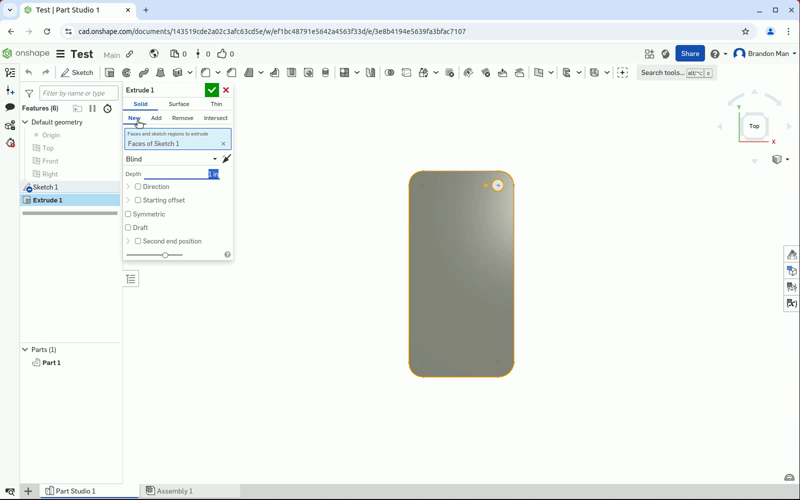
text(0.481)
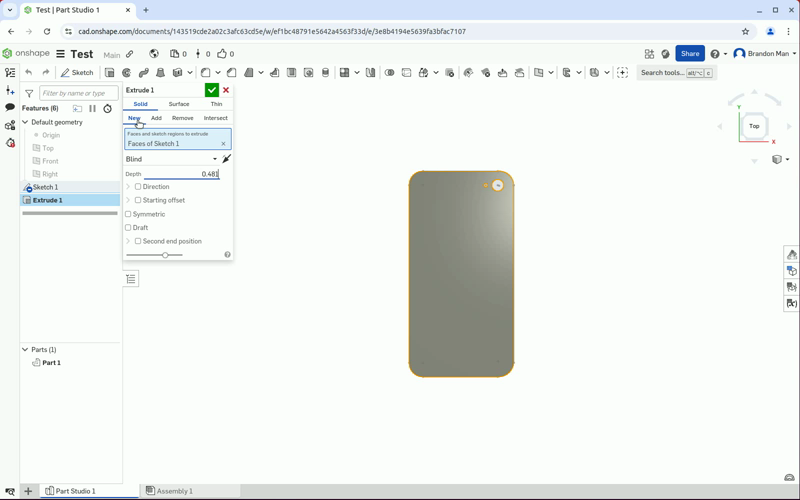
key(enter)
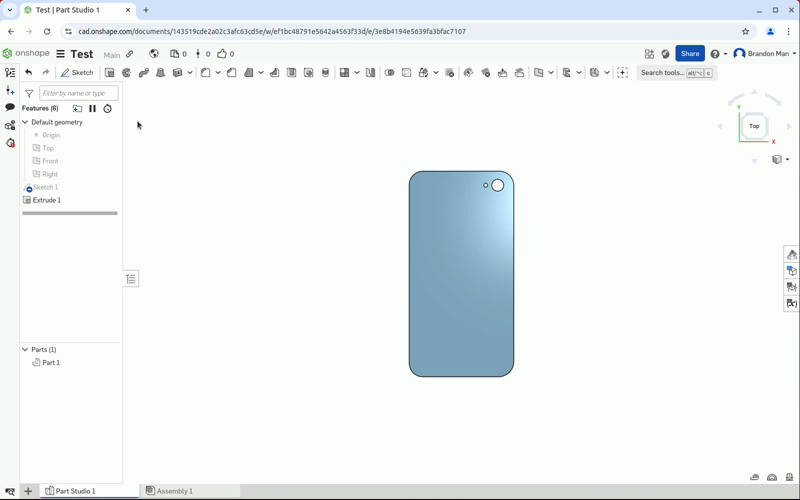
key(shift+h)
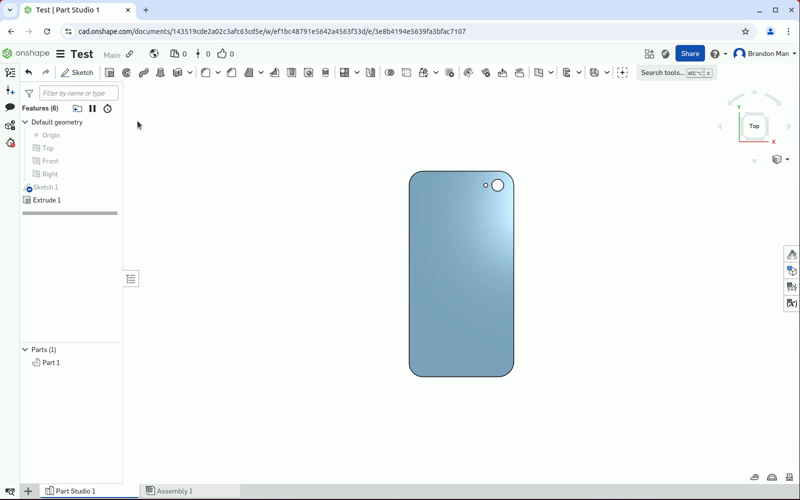
key(shift+h)
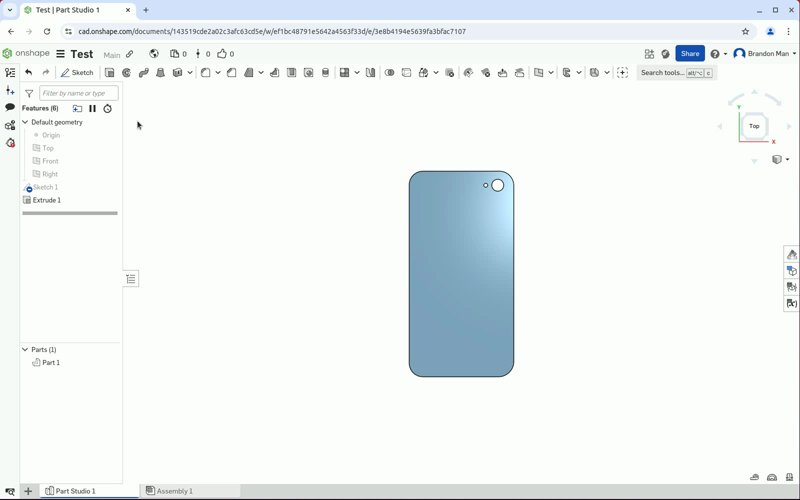
mouse_move(73, 189)
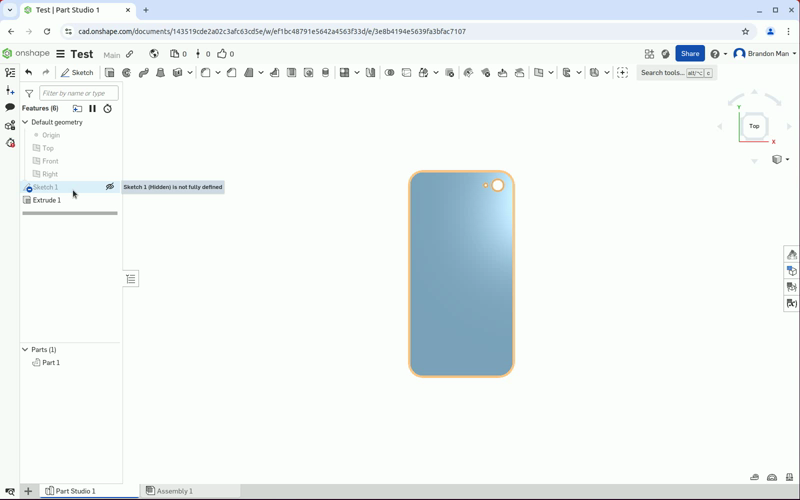
click(73, 189)
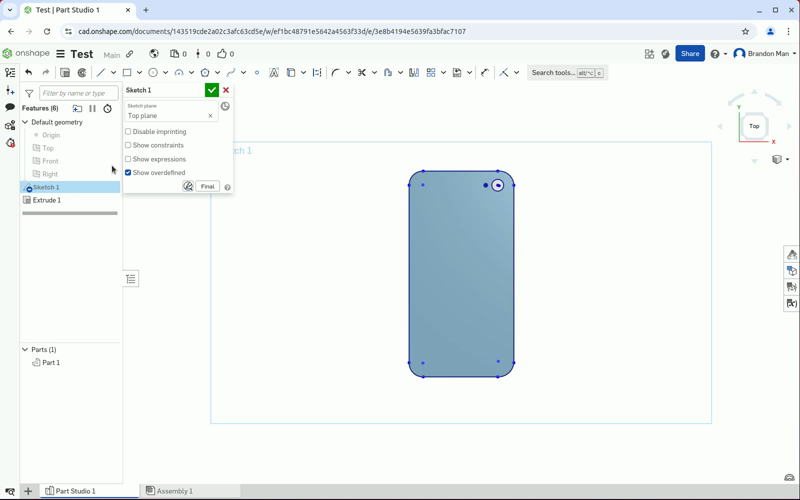
mouse_move(229, 92)
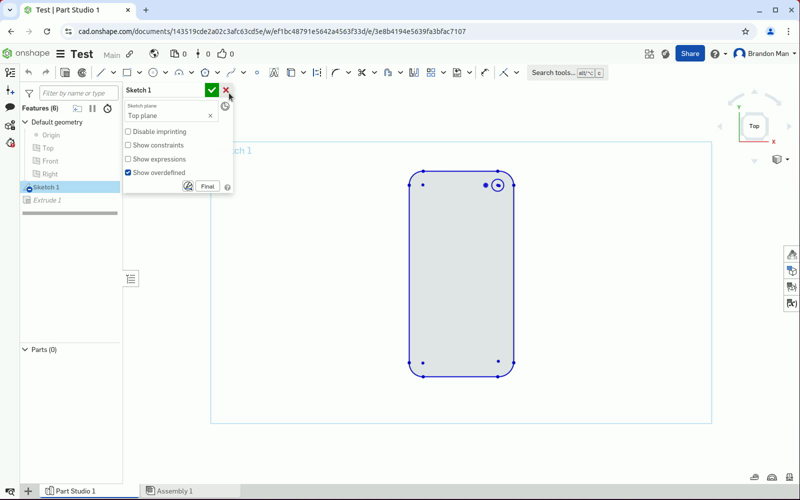
click(229, 92)
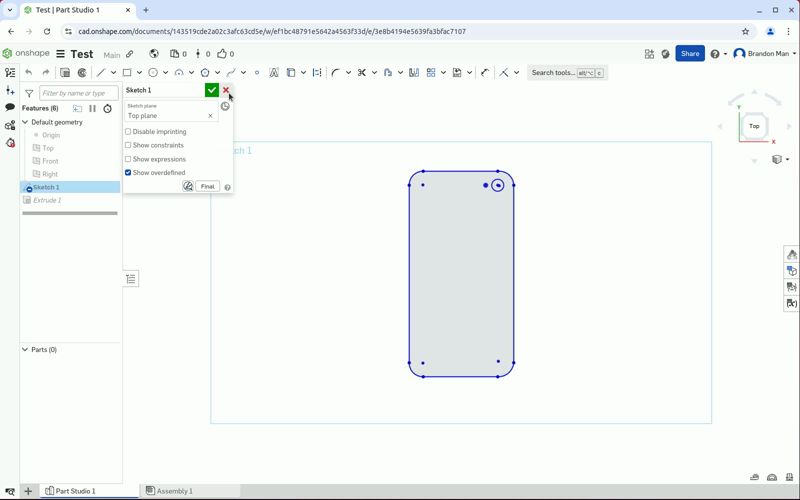
key(shift+s)
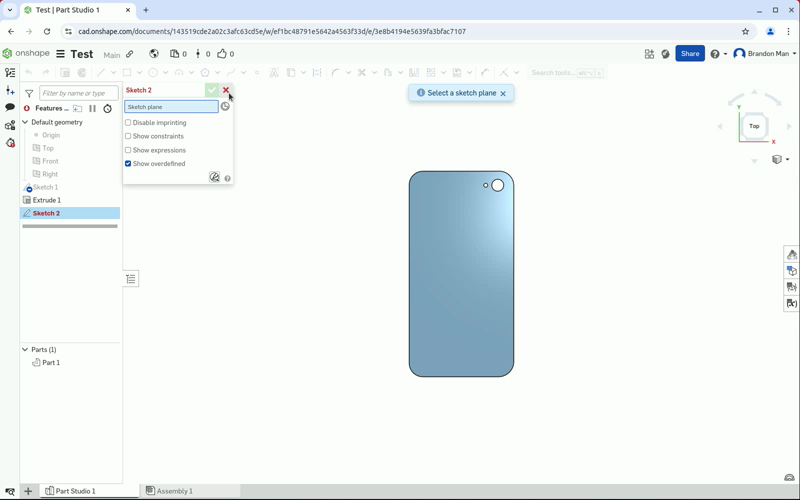
mouse_move(73, 150)
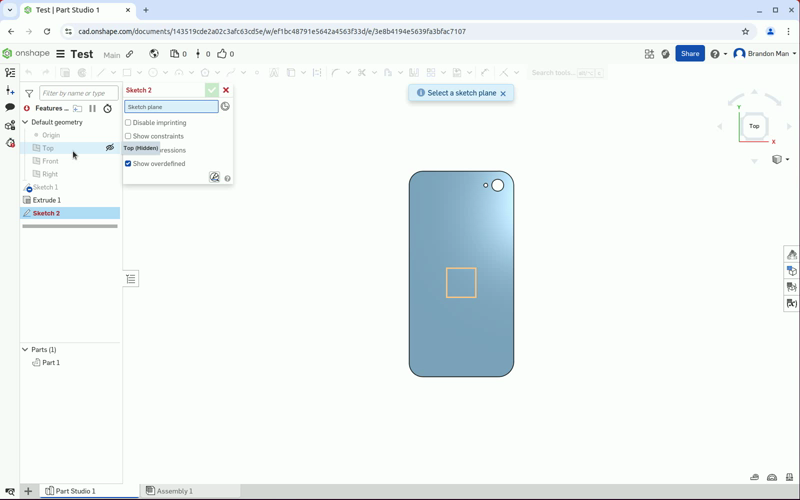
click(73, 150)
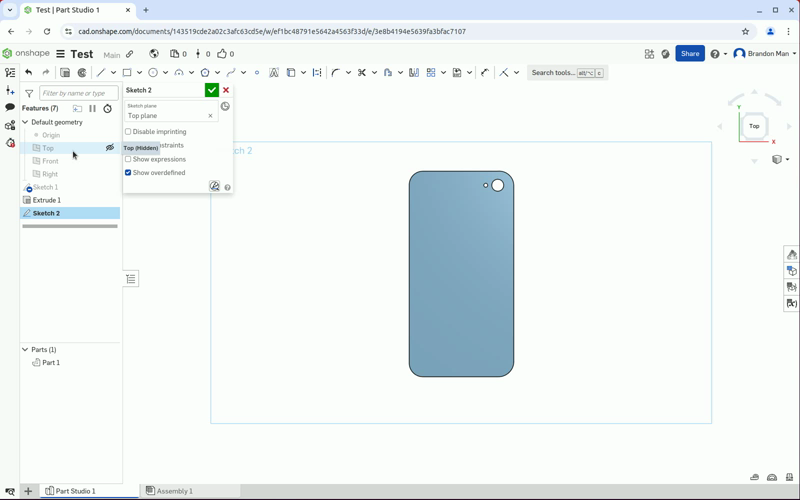
mouse_move(73, 352)
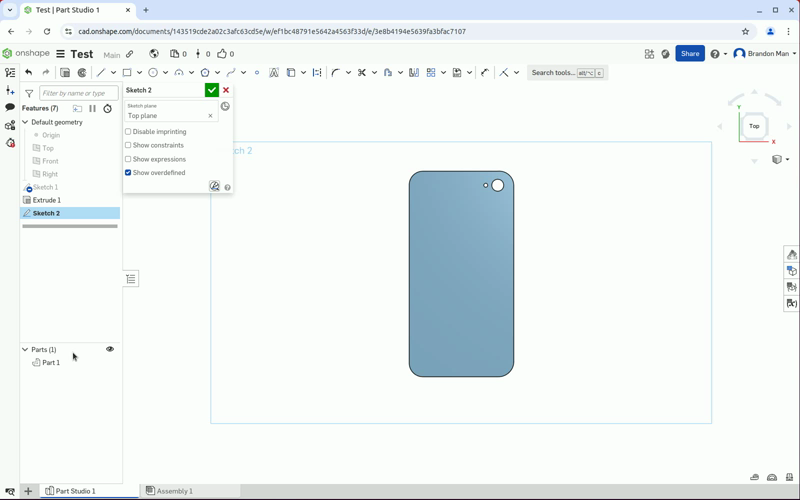
key(y)
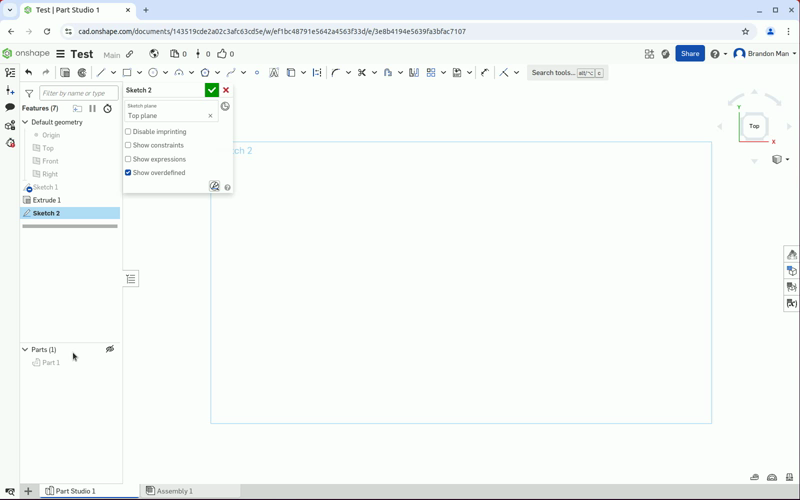
key(c)
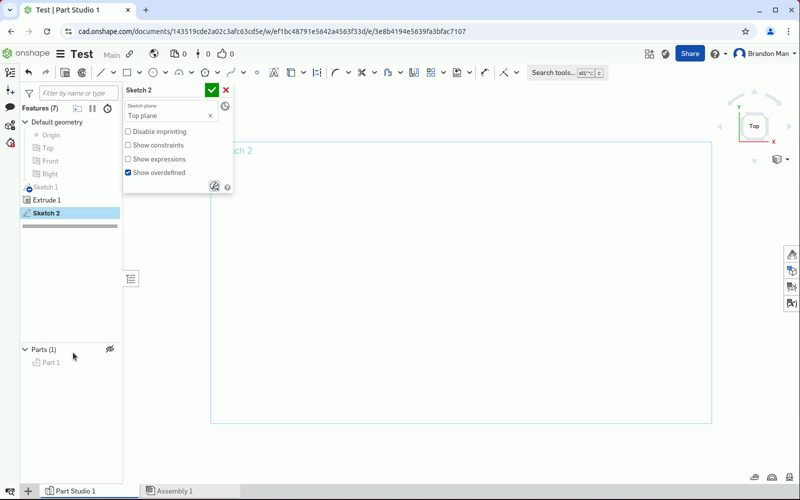
key_down(shift)
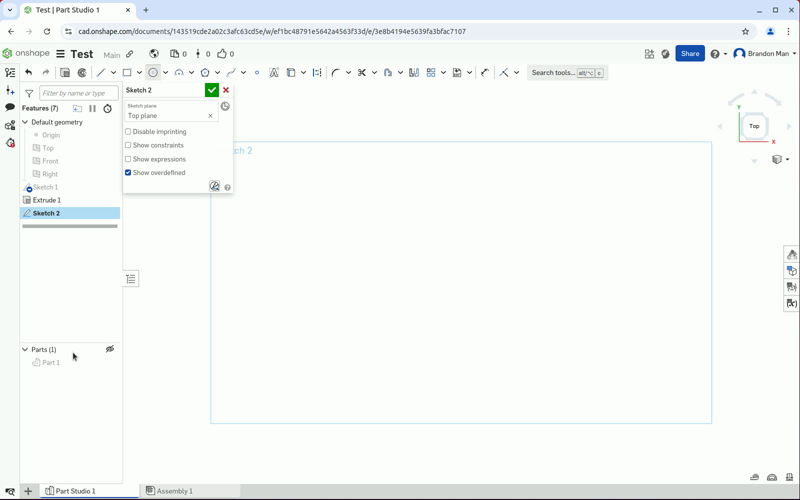
mouse_move(498, 185)
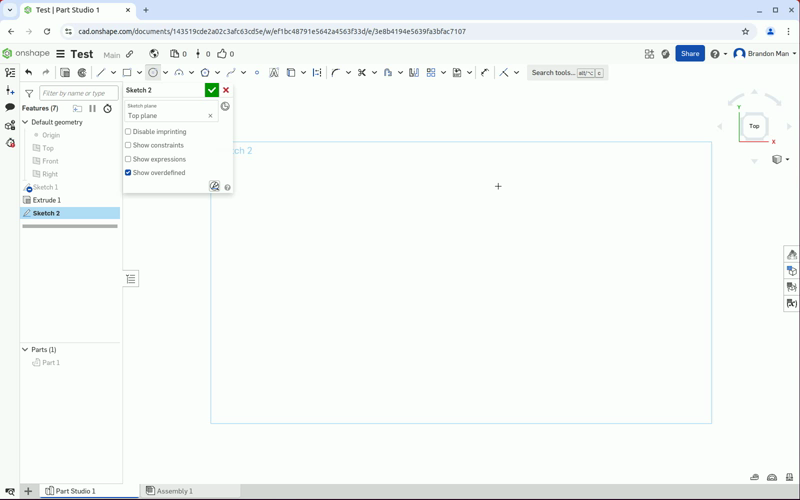
click(498, 185)
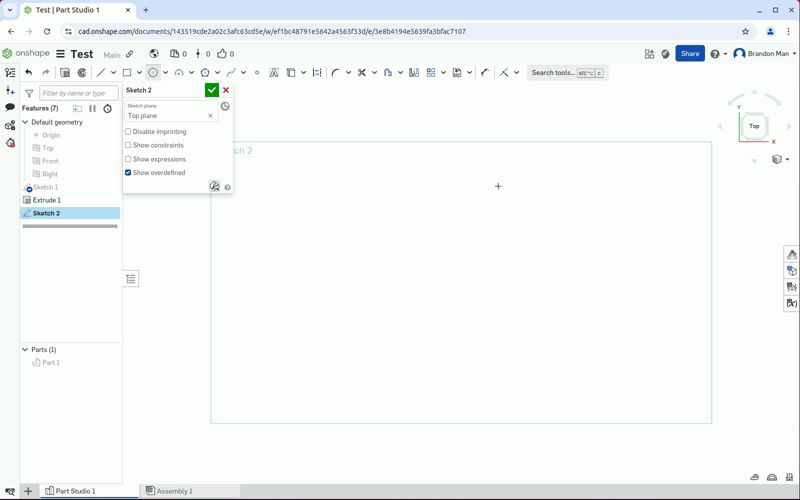
key_up(shift)
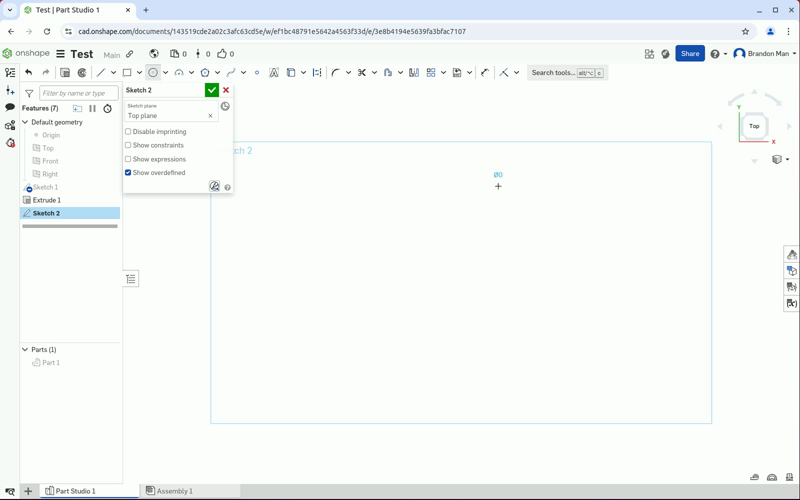
mouse_move(505, 185)
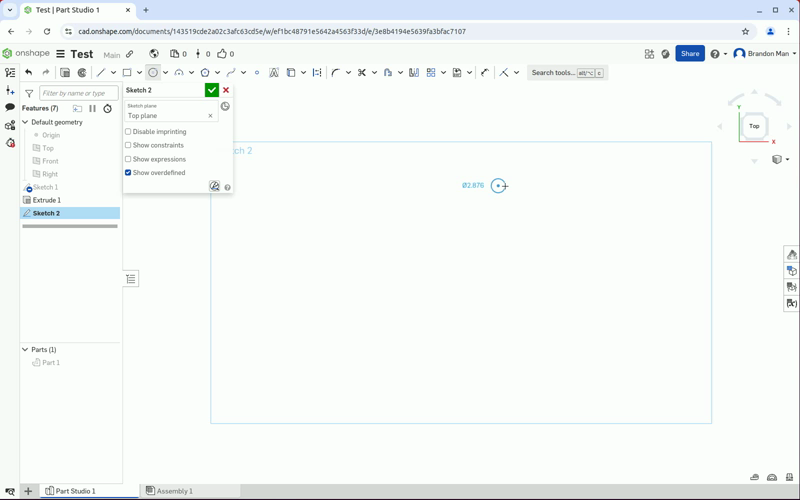
click(505, 185)
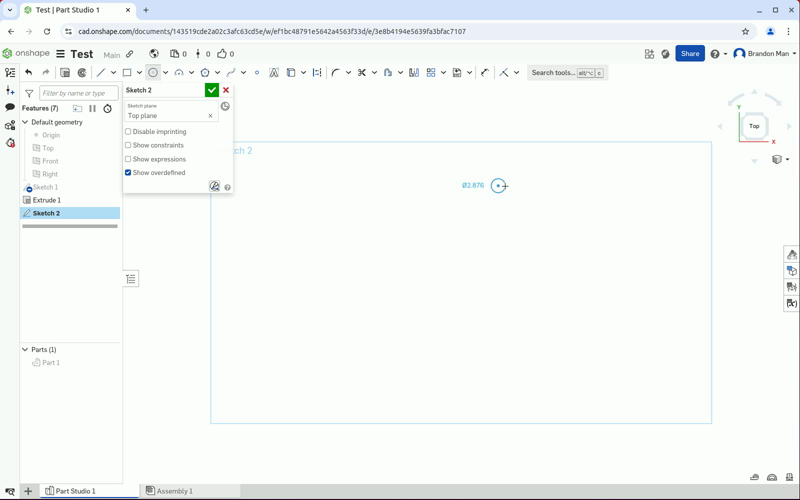
key(esc)
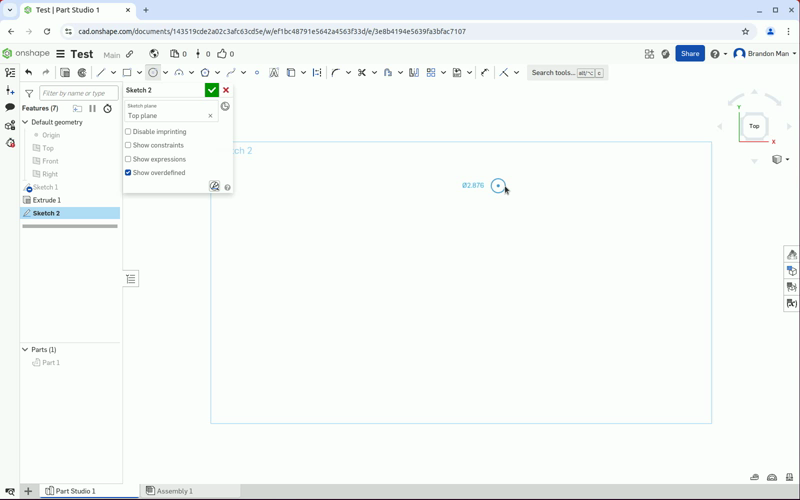
mouse_move(500, 179)
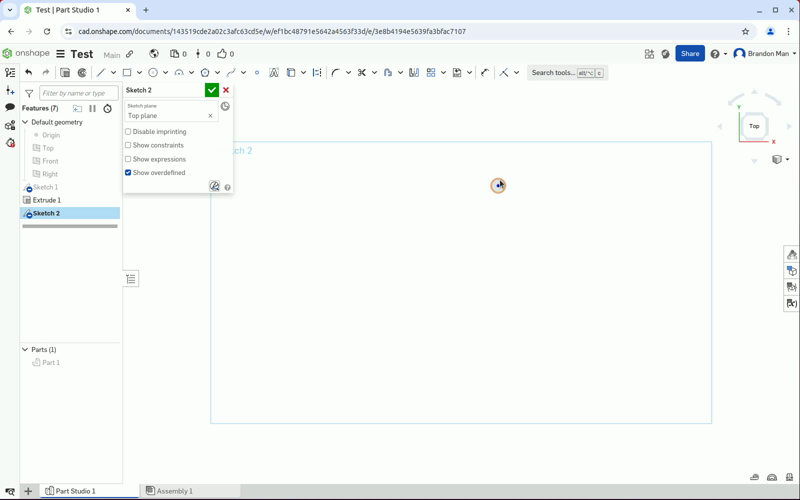
scroll(6)
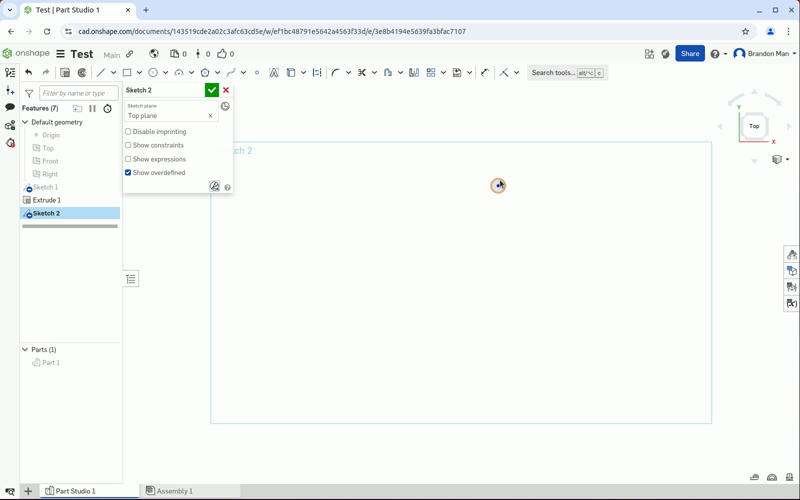
scroll(6)
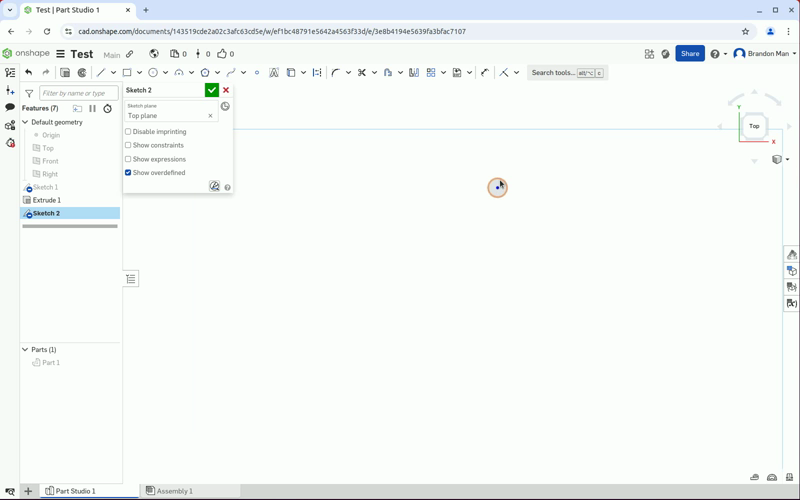
scroll(6)
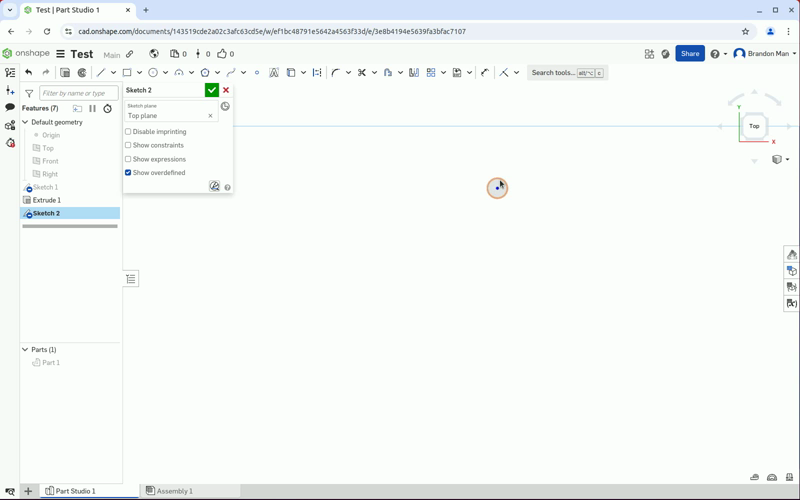
scroll(6)
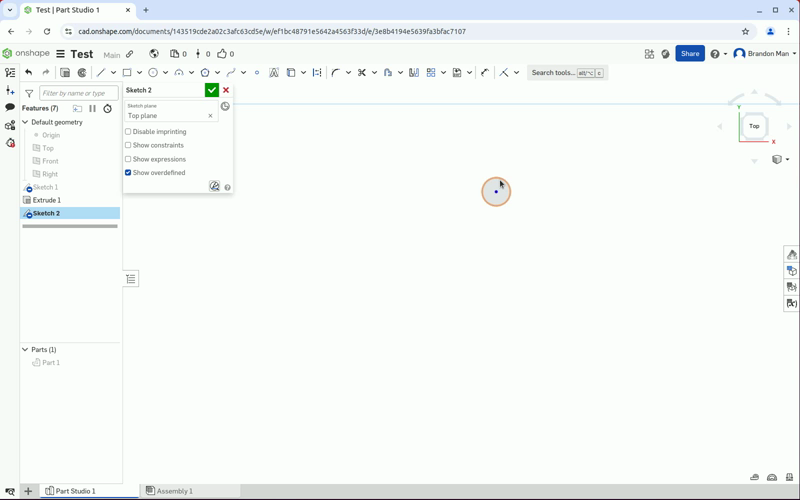
scroll(6)
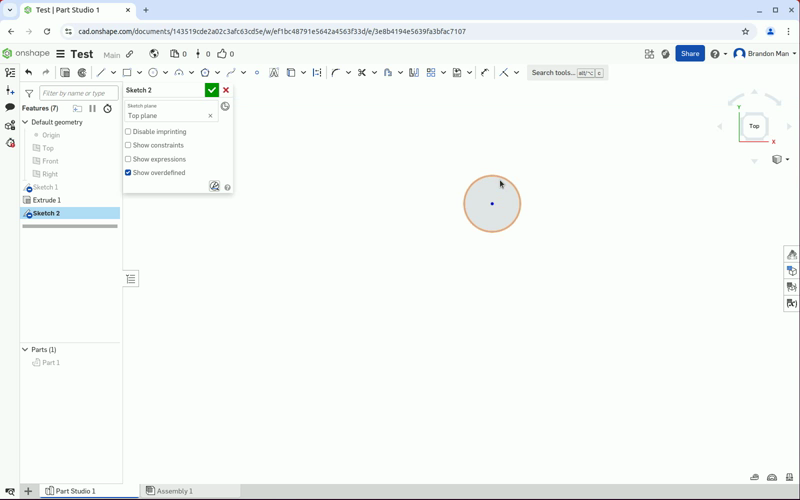
scroll(6)
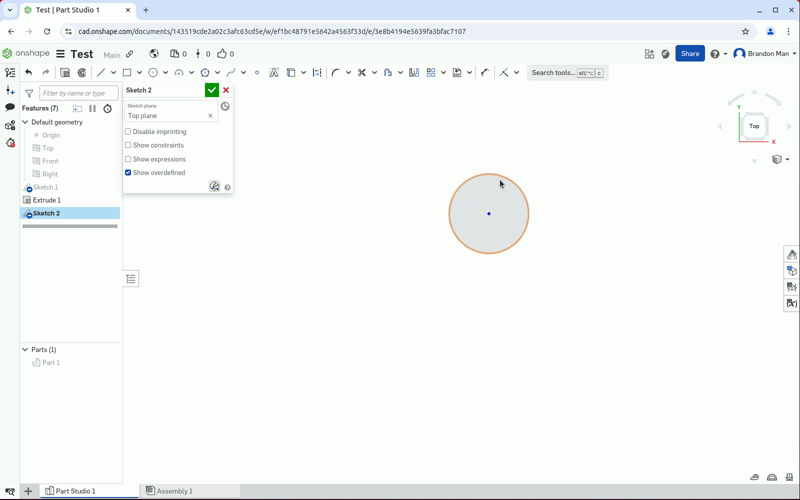
scroll(6)
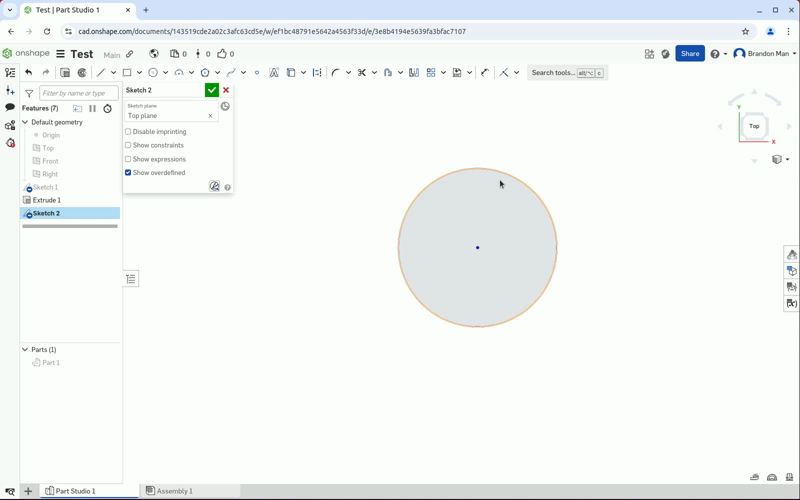
click(500, 179)
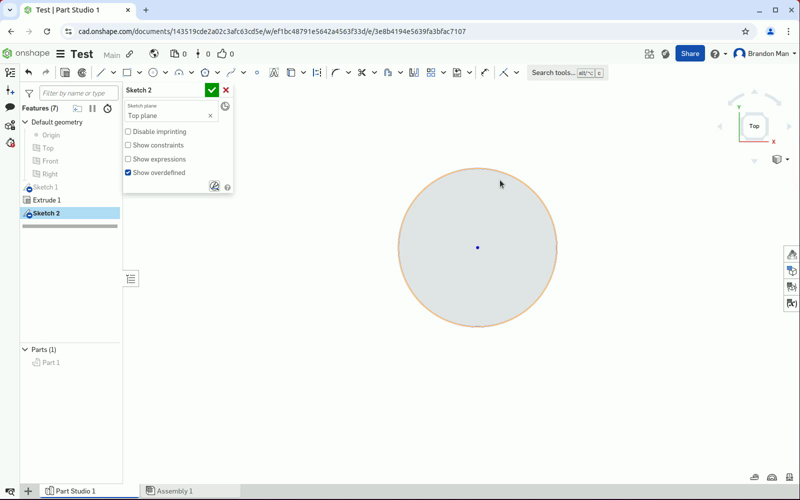
scroll(-6)
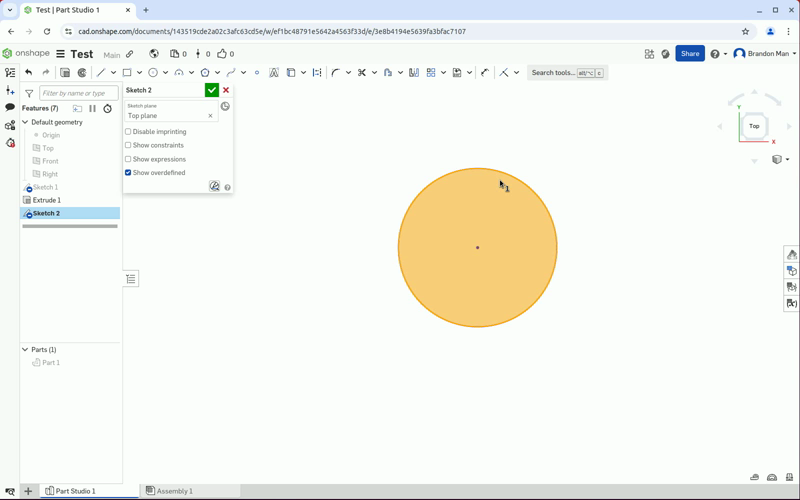
scroll(-6)
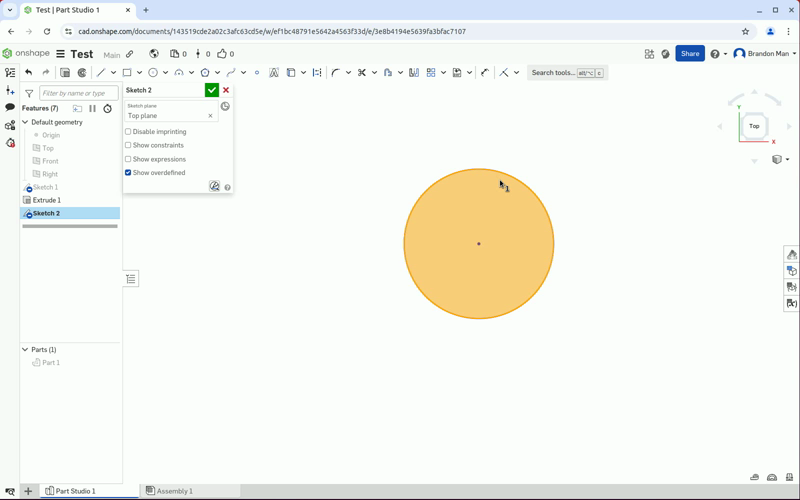
scroll(-6)
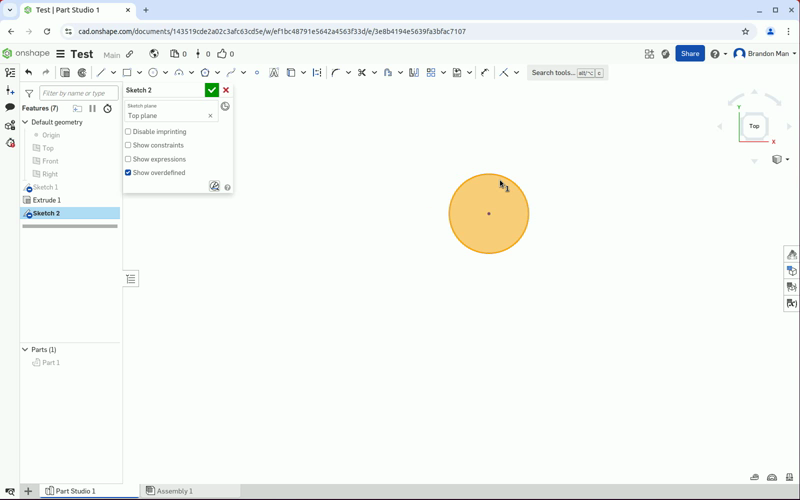
scroll(-6)
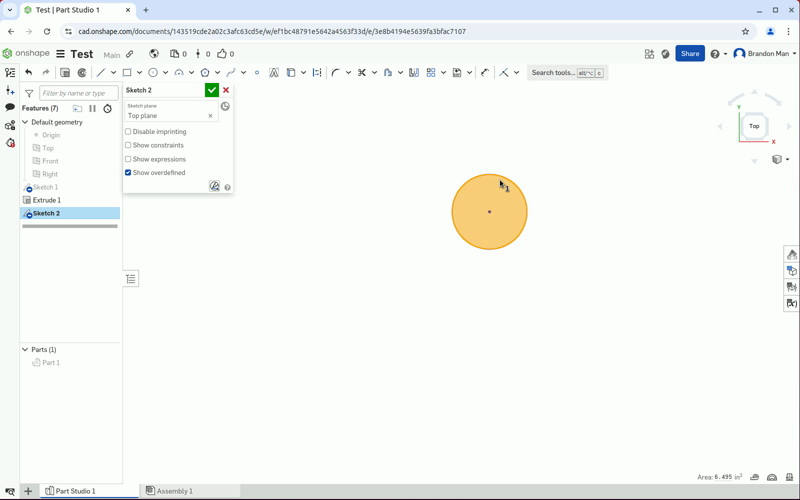
scroll(-6)
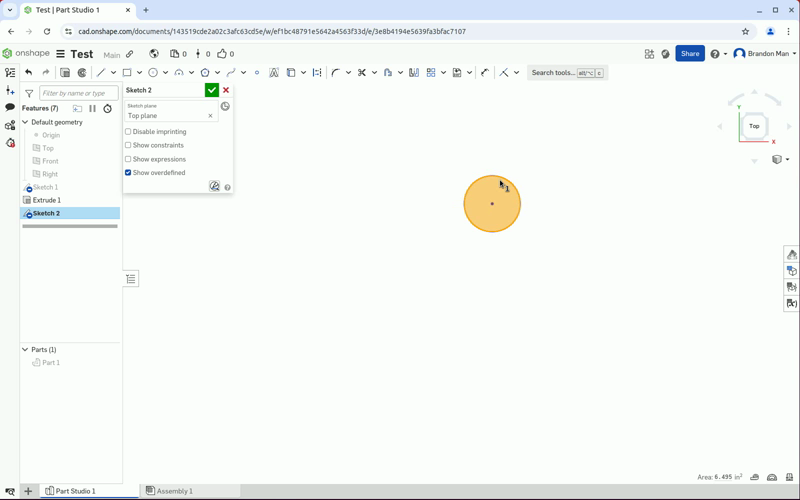
scroll(-6)
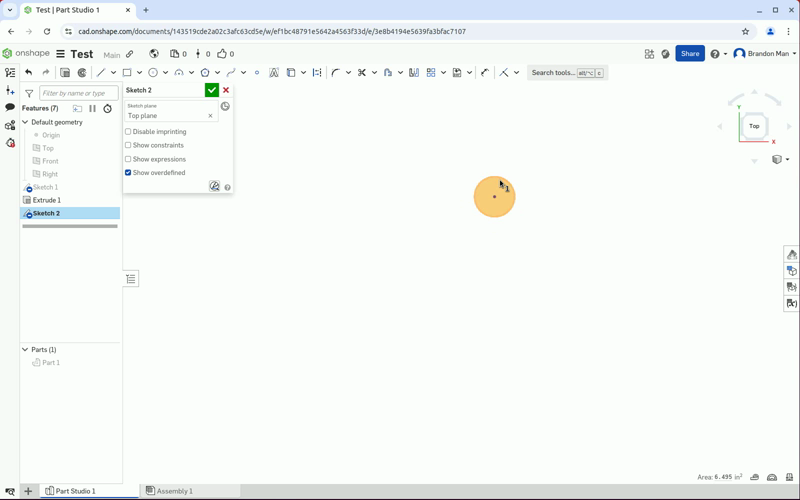
scroll(-6)
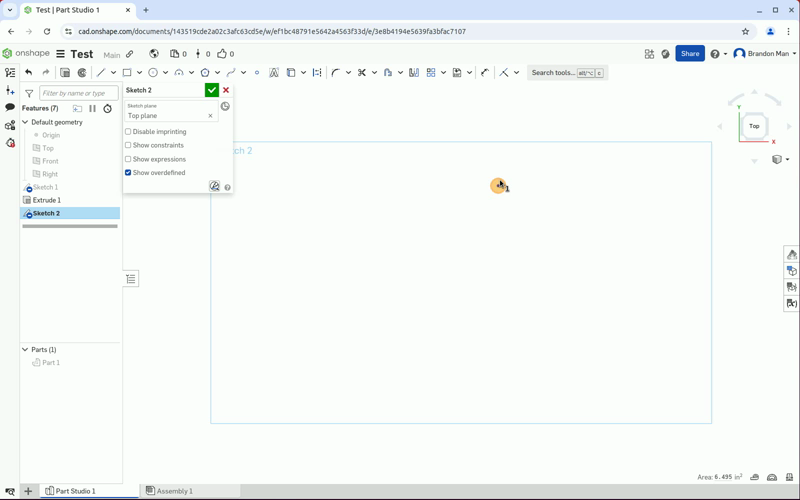
mouse_move(73, 352)
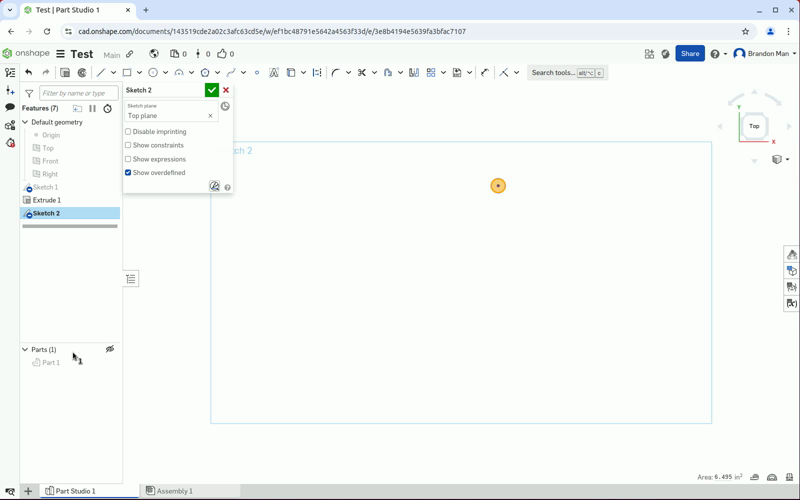
key(shift+y)
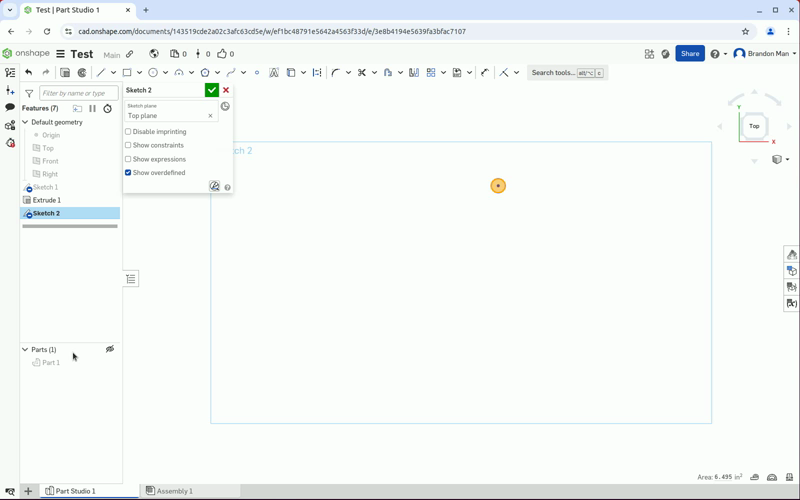
key(shift+e)
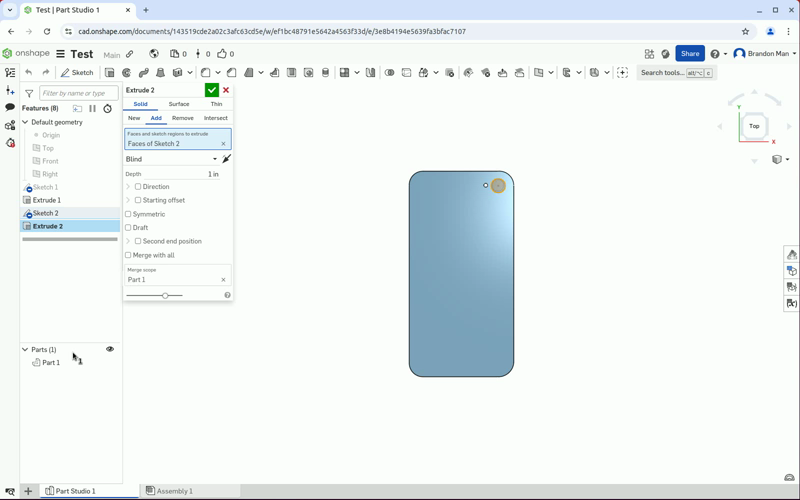
mouse_move(143, 106)
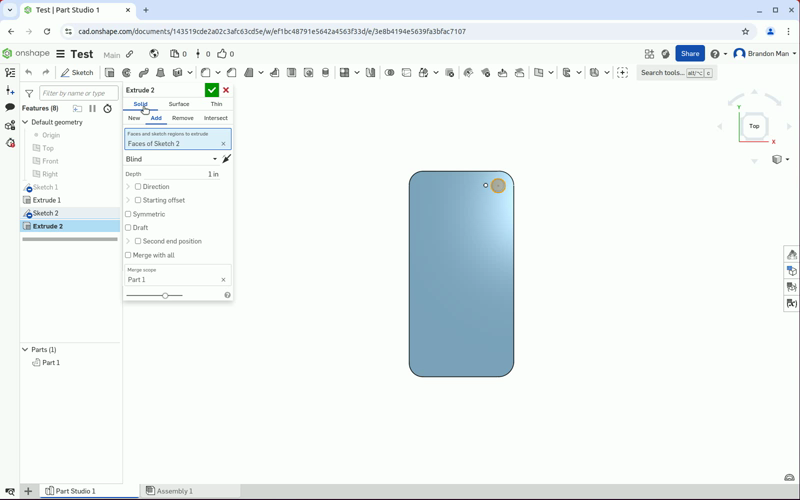
click(143, 106)
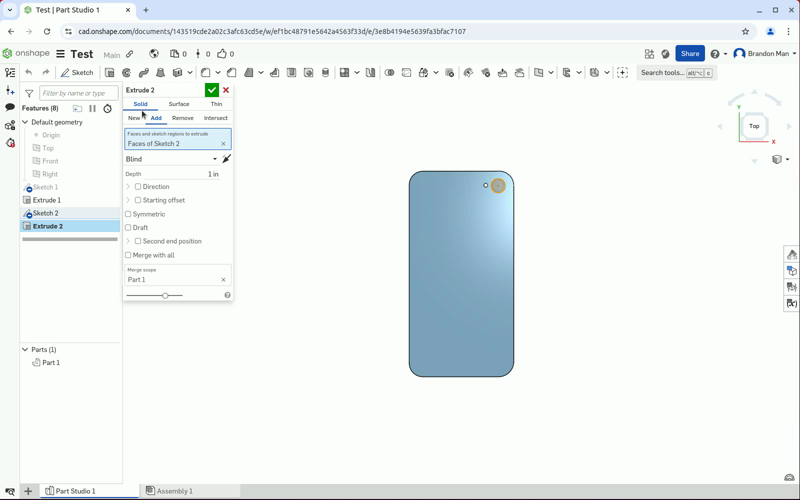
mouse_move(137, 120)
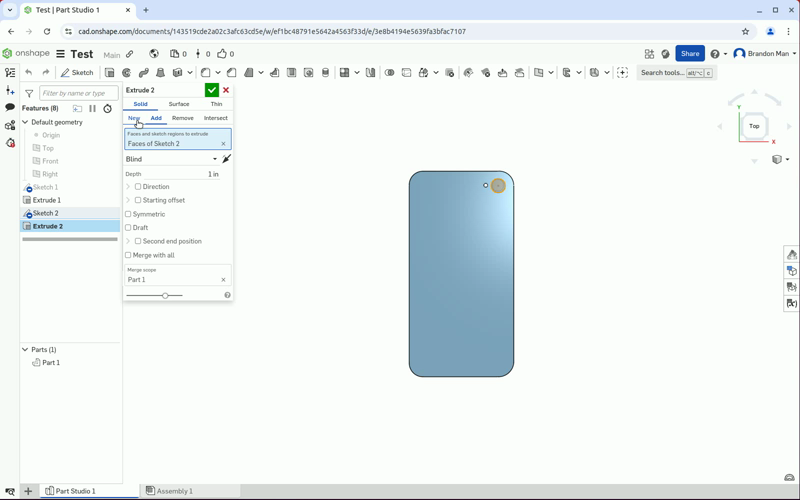
click(137, 120)
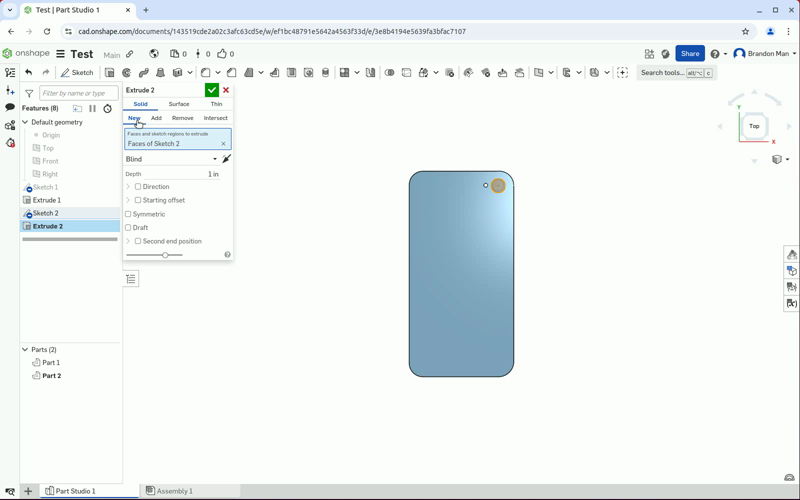
key(tab, 4)
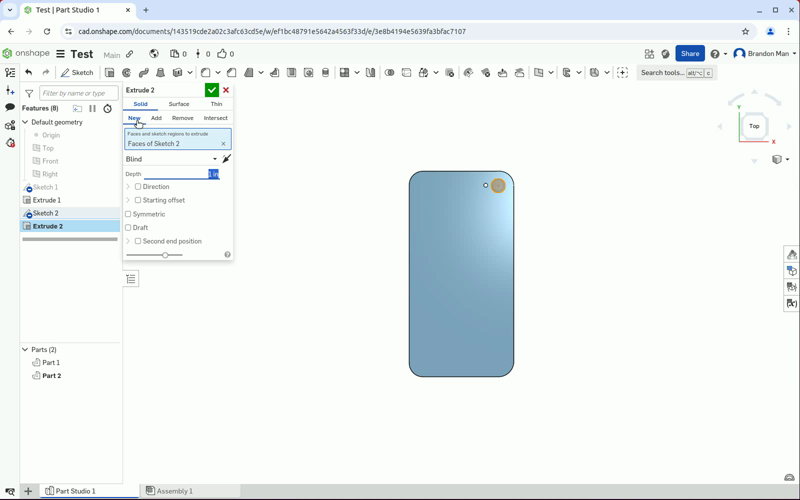
text(-0.241)
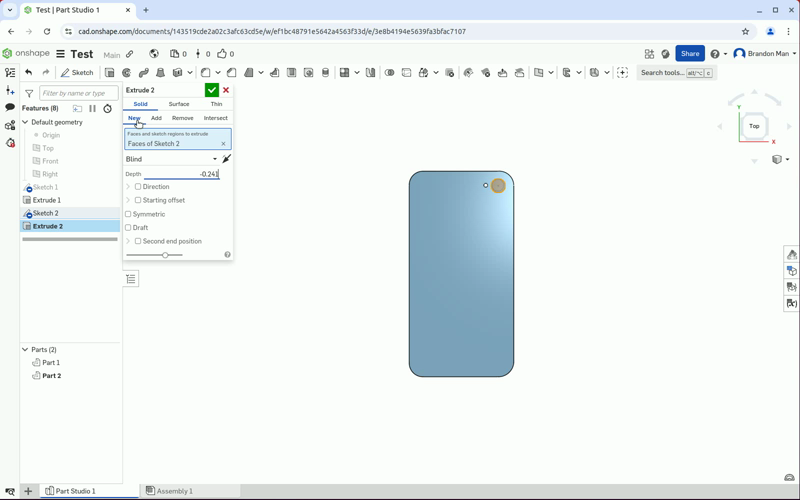
key(enter)
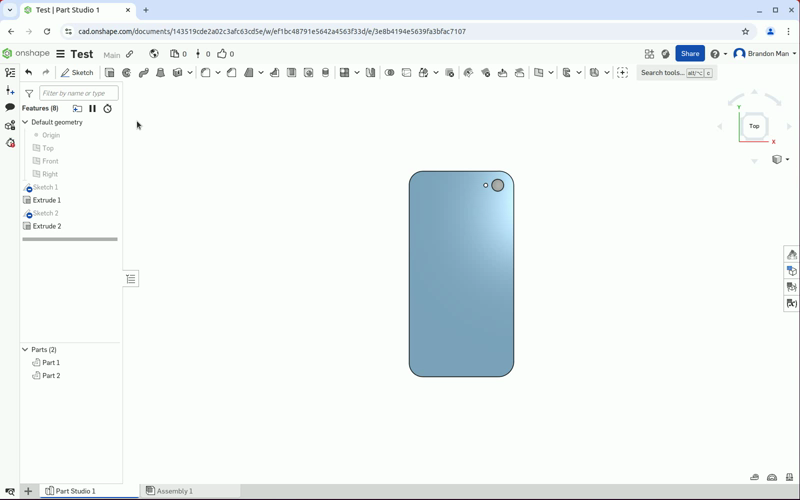
key(shift+h)
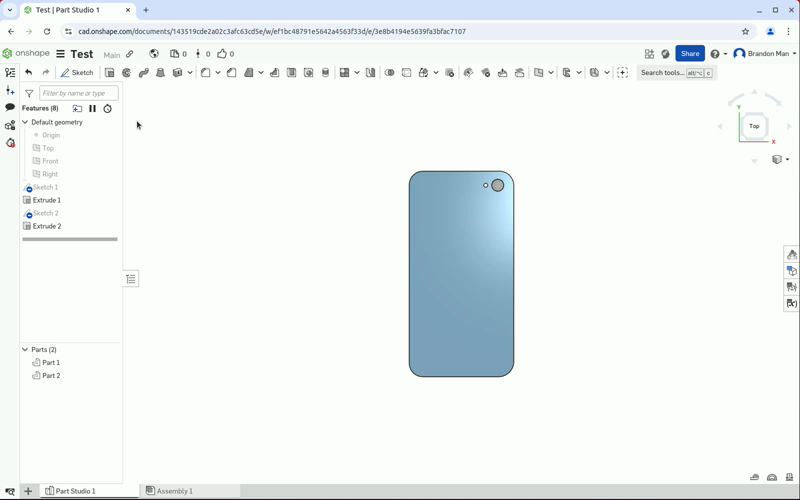
key(shift+h)
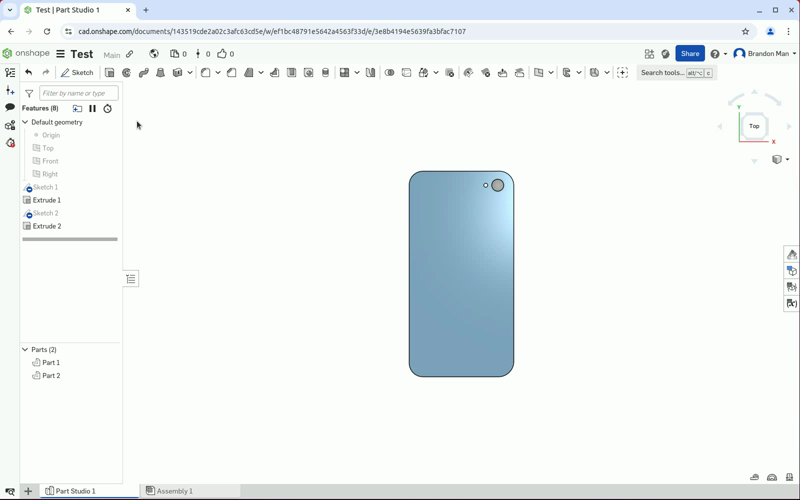
mouse_move(73, 189)
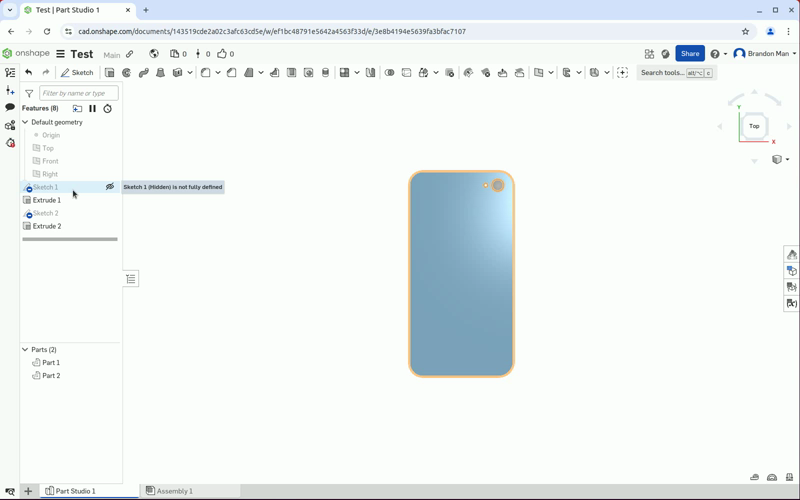
click(73, 189)
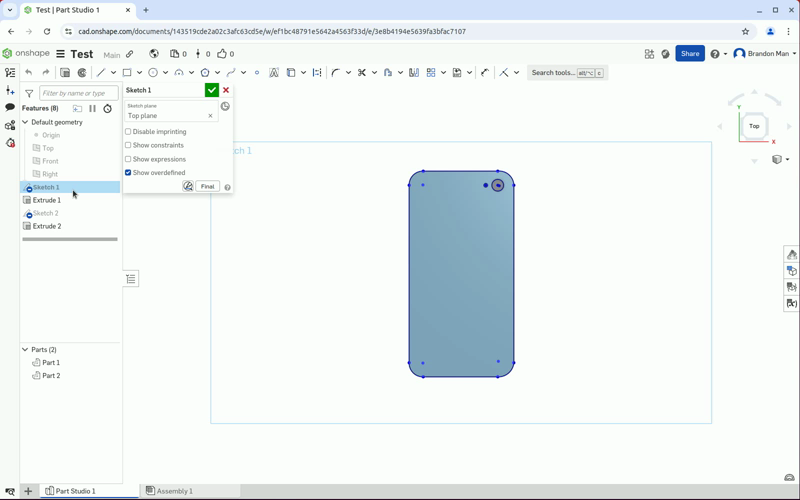
mouse_move(229, 92)
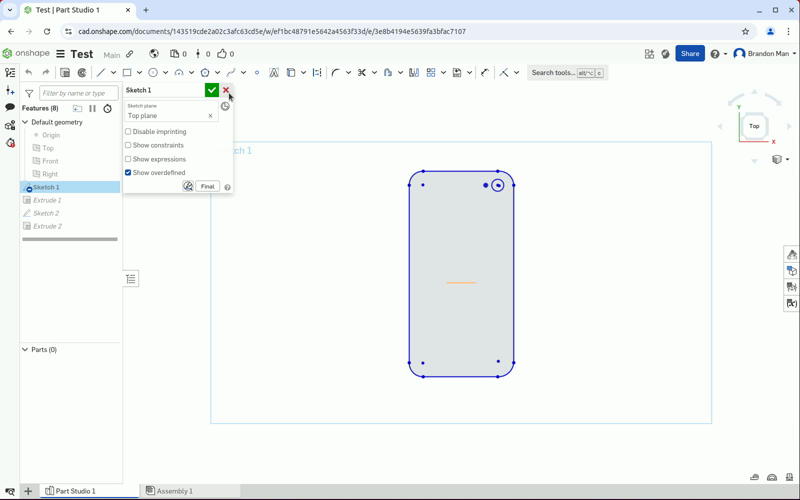
click(229, 92)
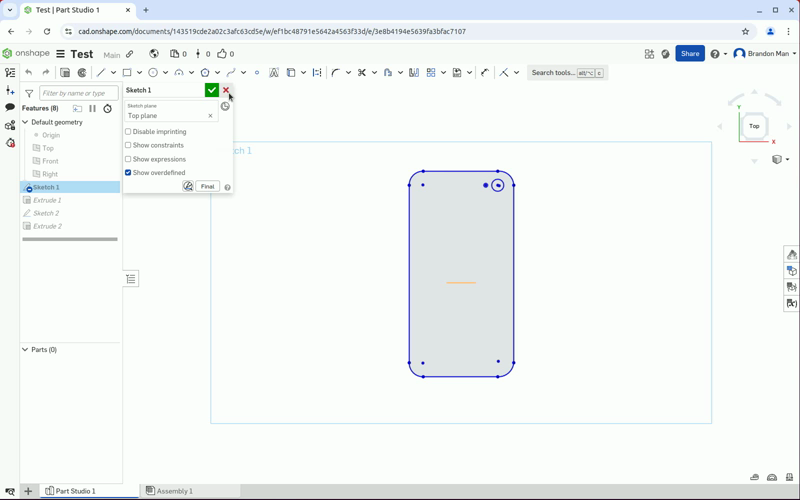
key(shift+s)
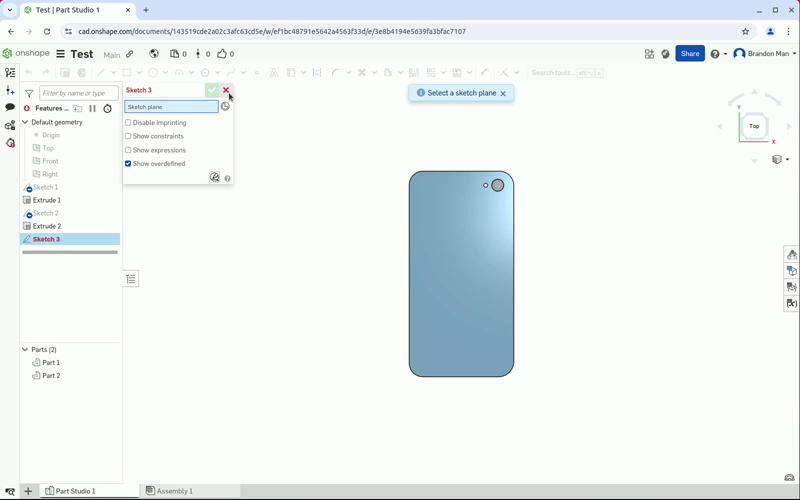
mouse_move(73, 150)
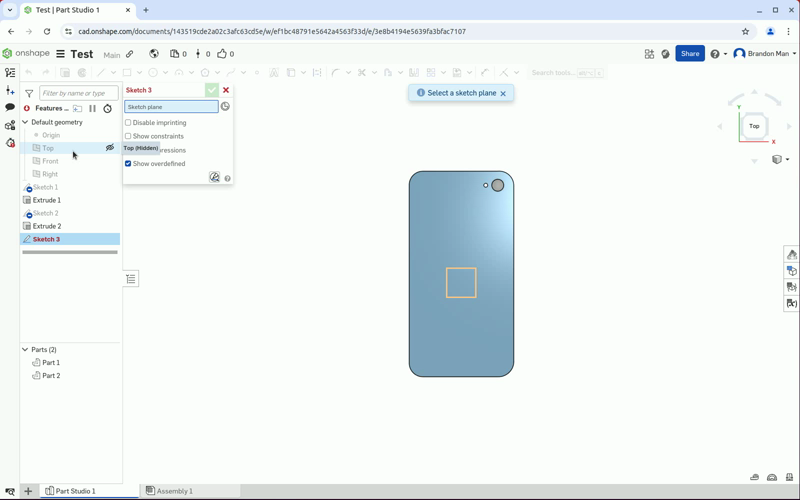
click(73, 150)
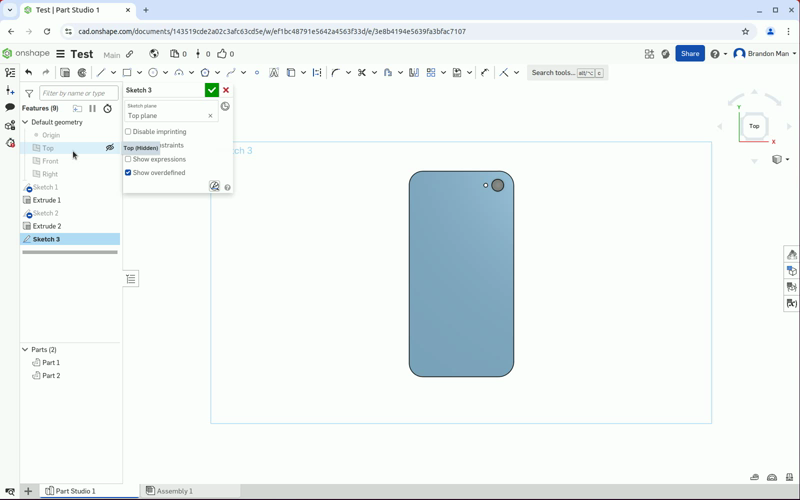
mouse_move(73, 352)
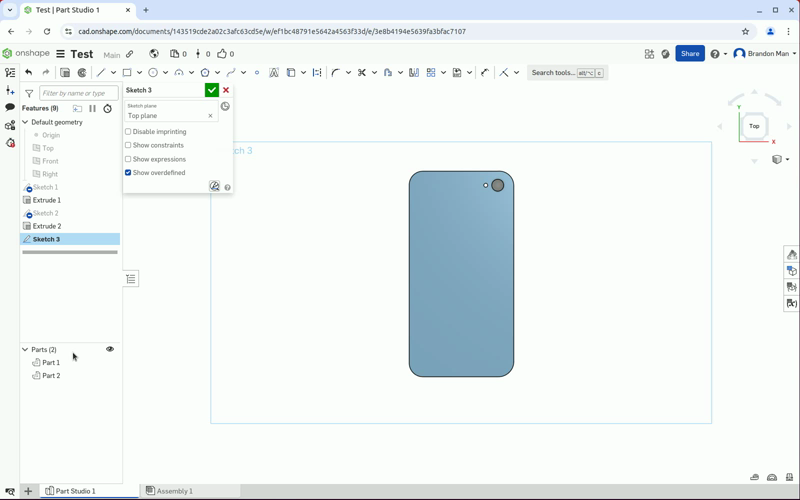
key(y)
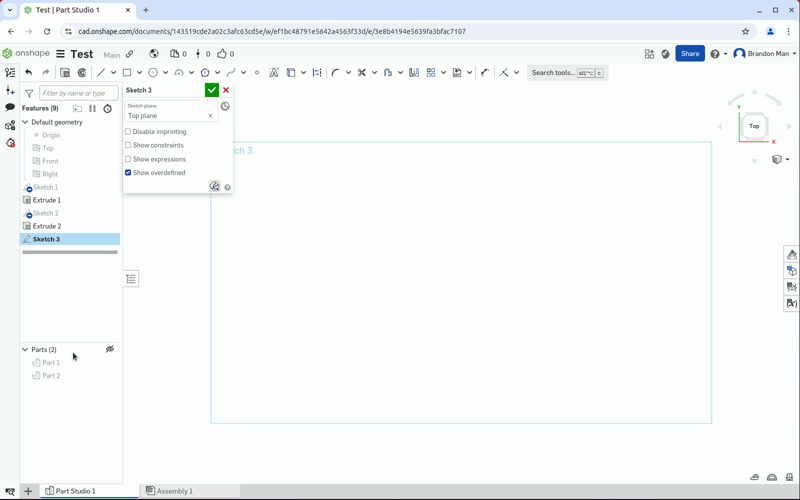
key(c)
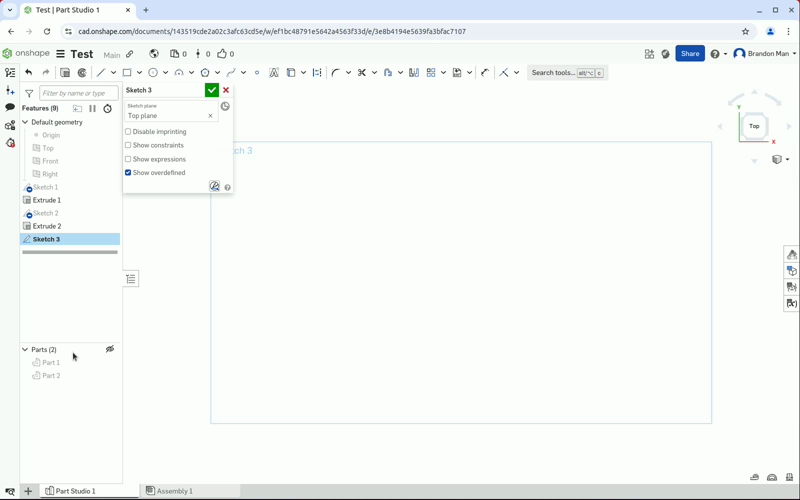
key_down(shift)
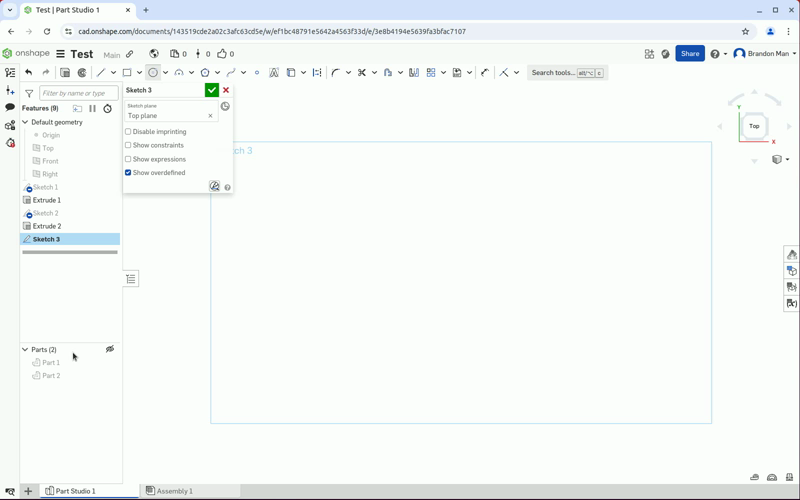
mouse_move(486, 185)
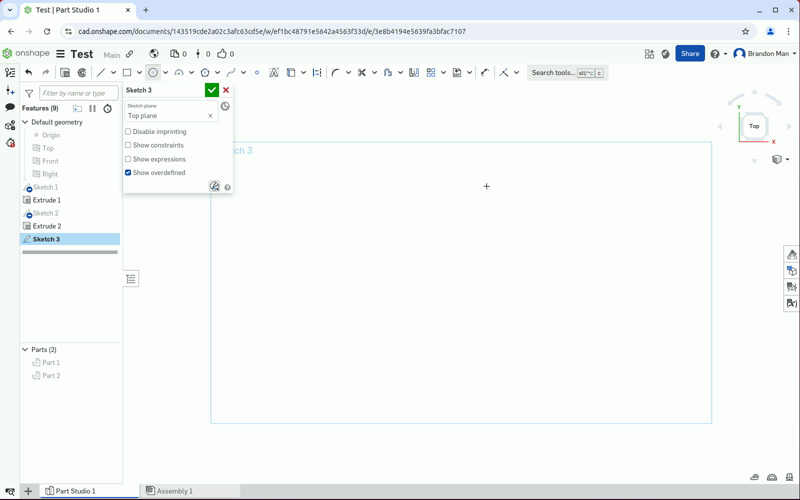
click(486, 185)
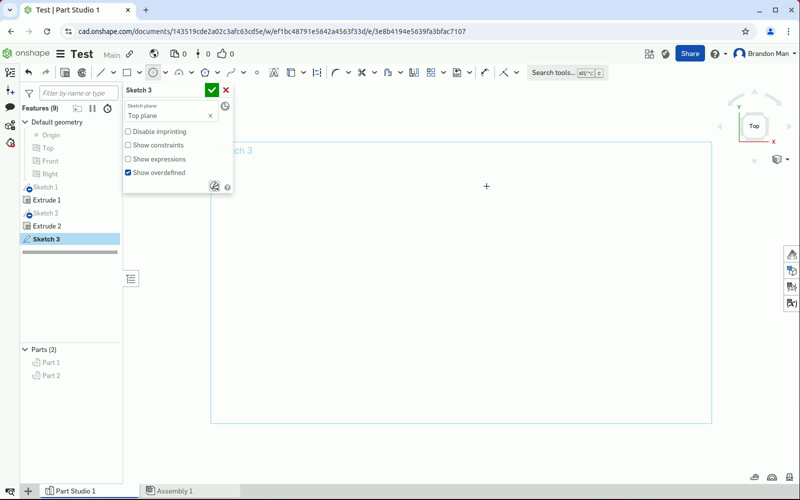
key_up(shift)
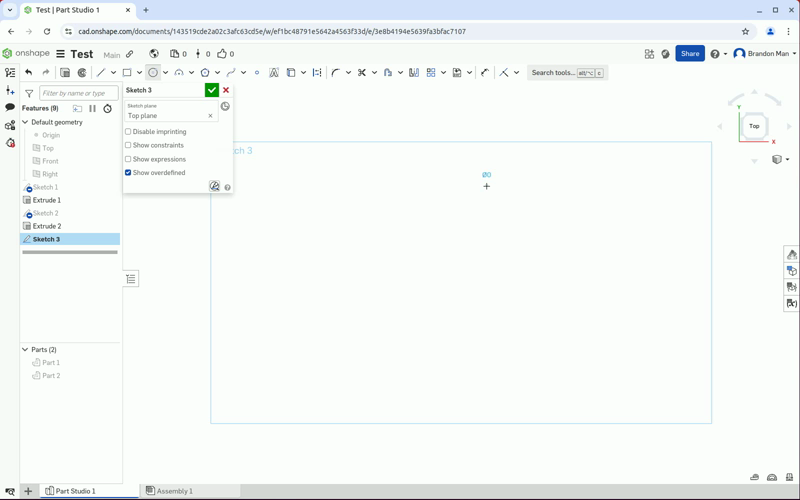
mouse_move(490, 185)
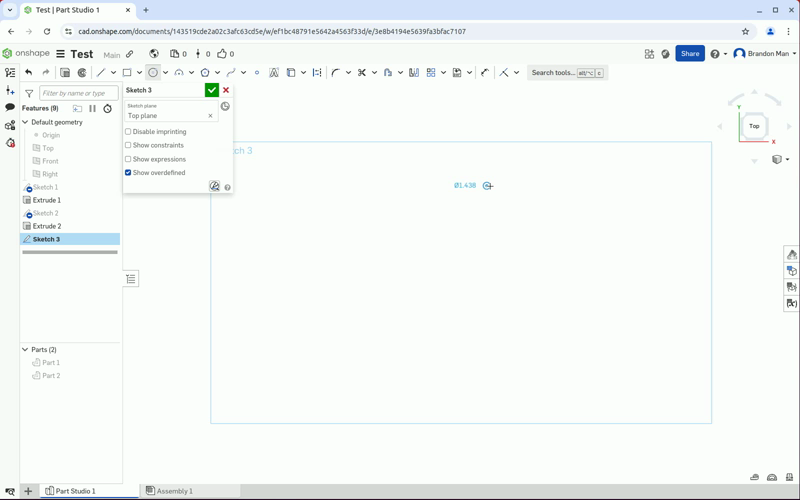
click(490, 185)
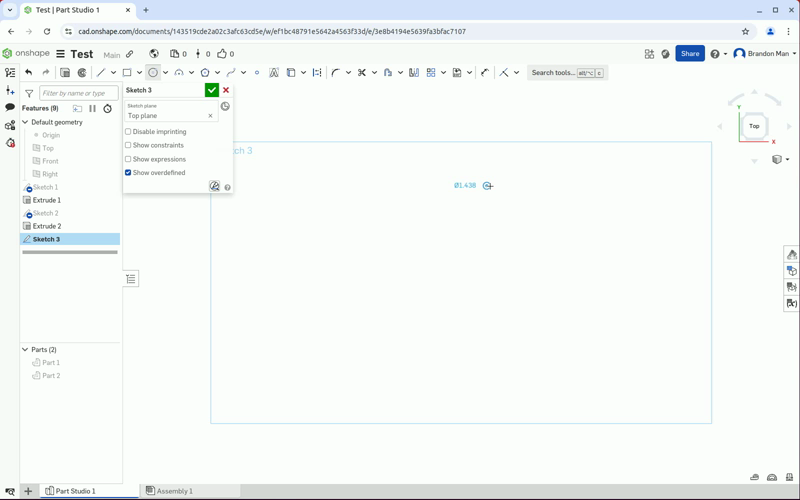
key(esc)
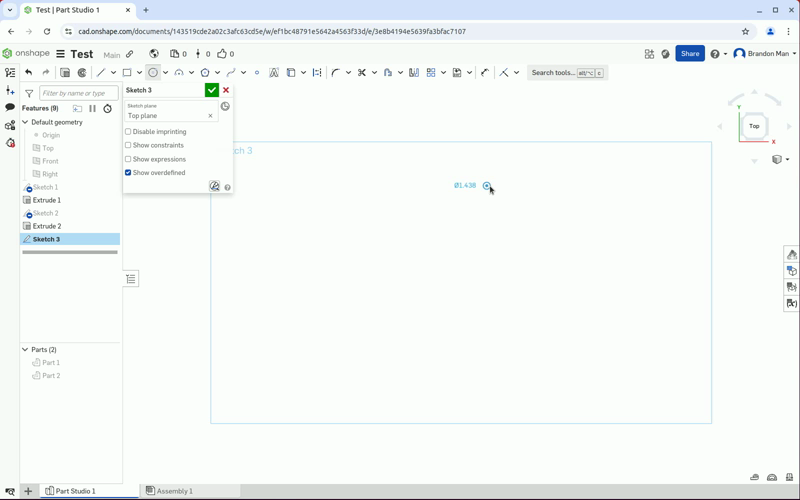
mouse_move(489, 187)
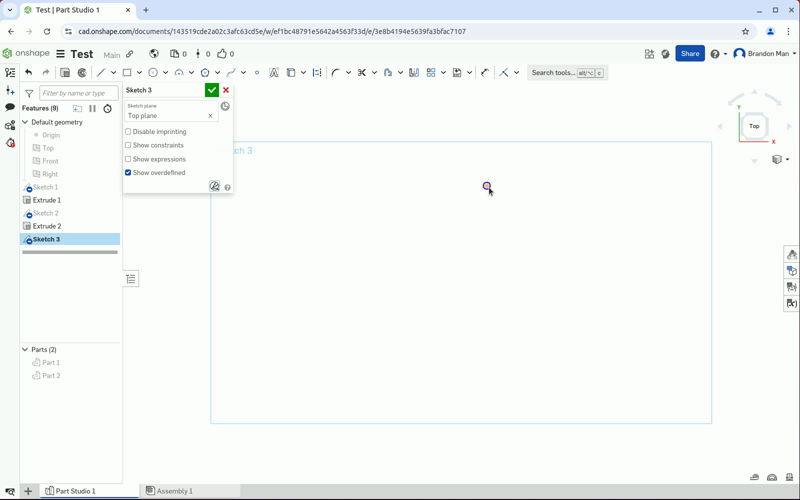
scroll(6)
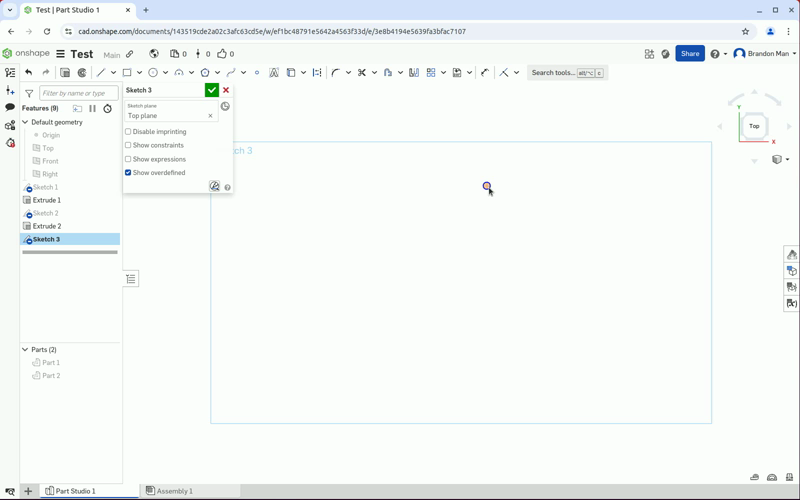
scroll(6)
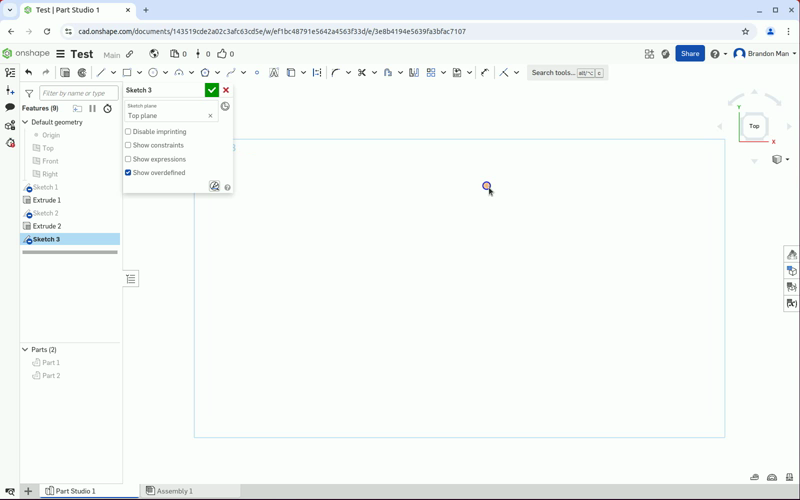
scroll(6)
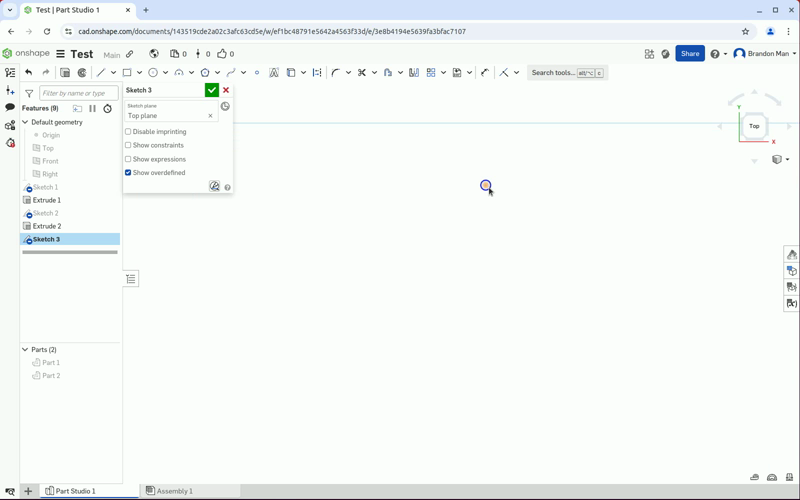
scroll(6)
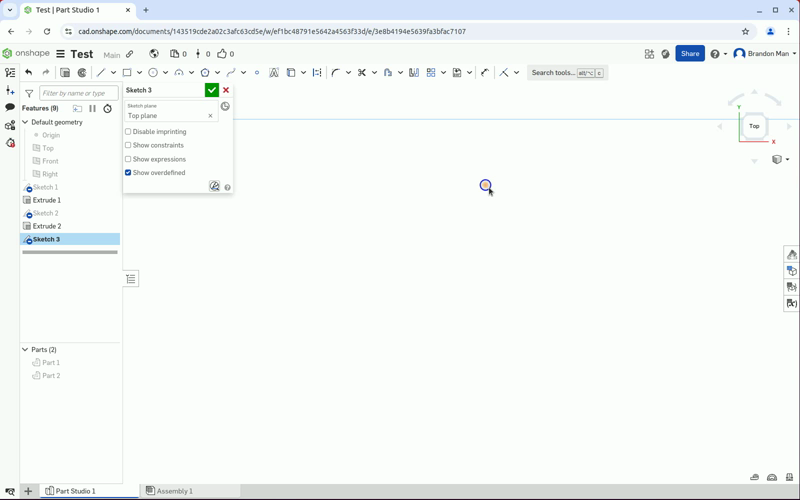
scroll(6)
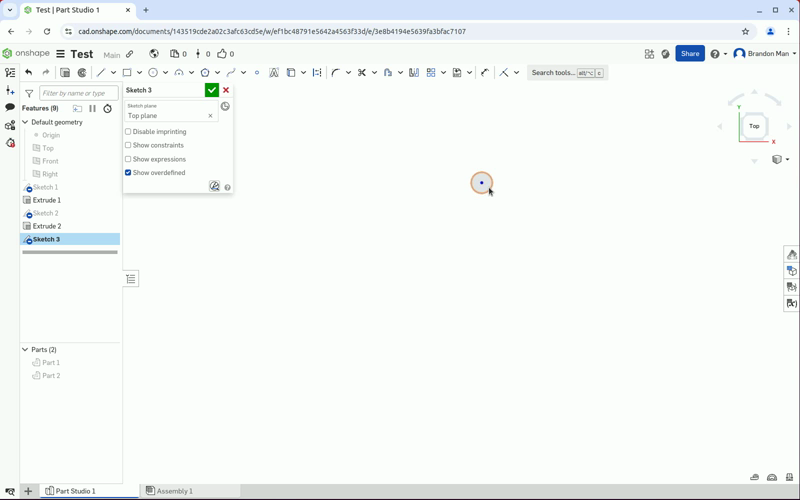
scroll(6)
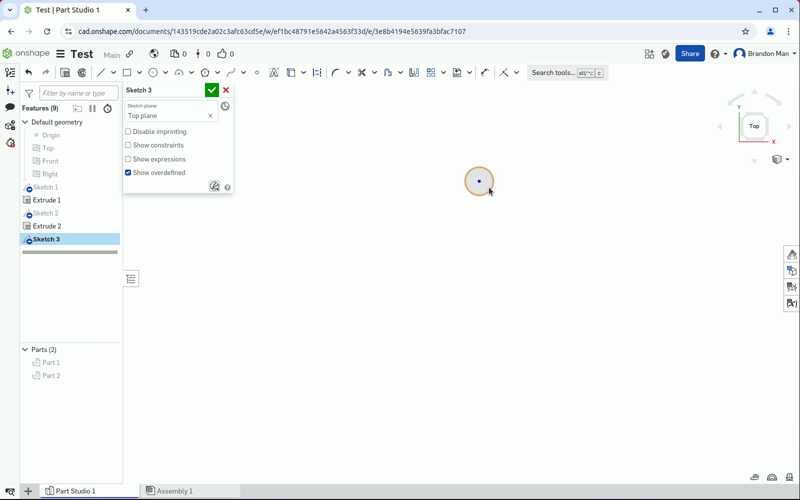
scroll(6)
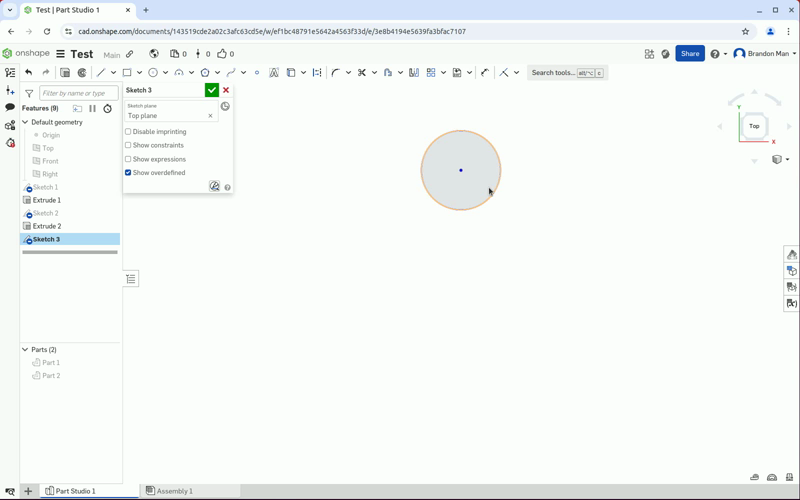
click(489, 187)
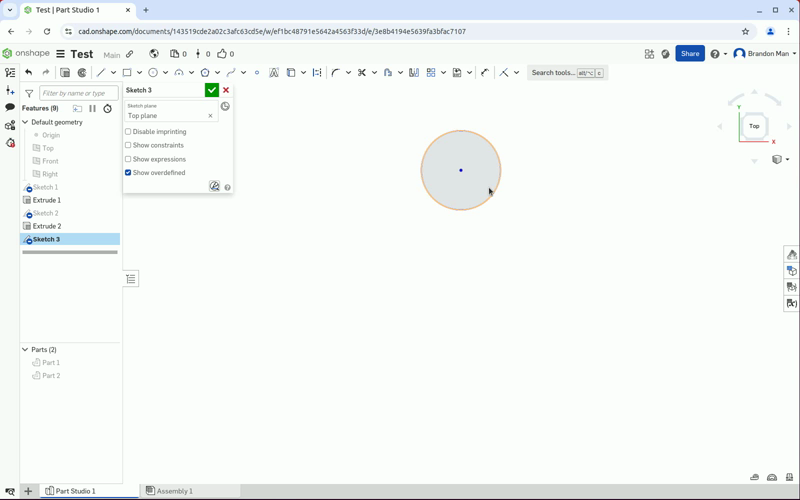
scroll(-6)
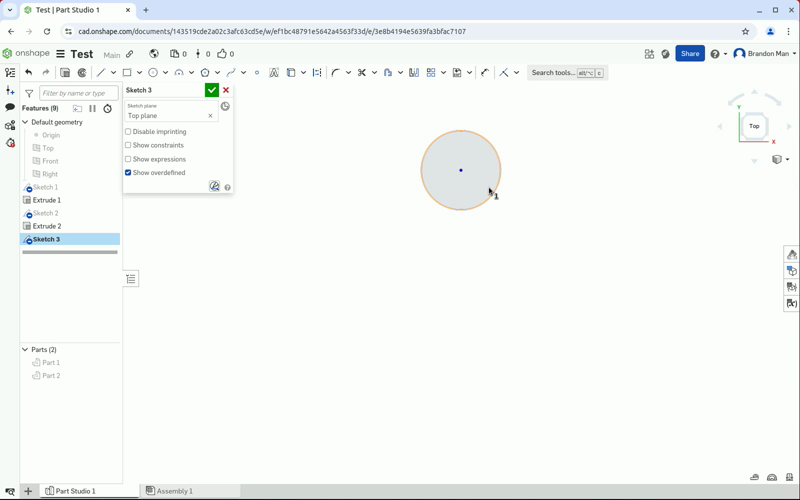
scroll(-6)
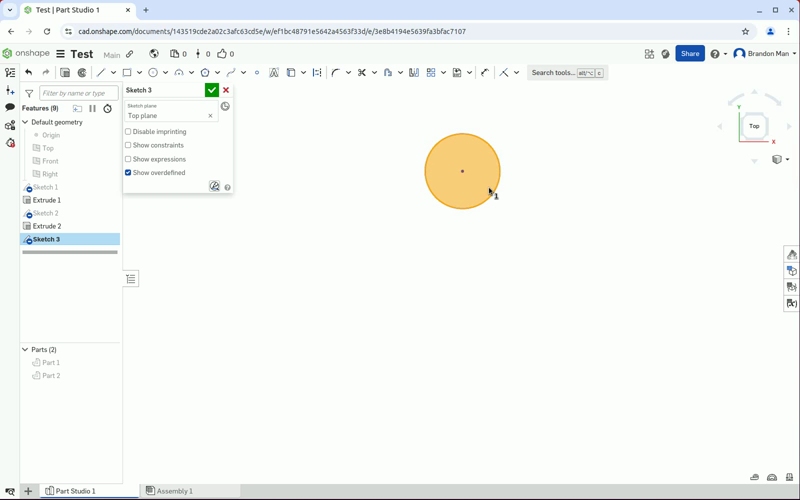
scroll(-6)
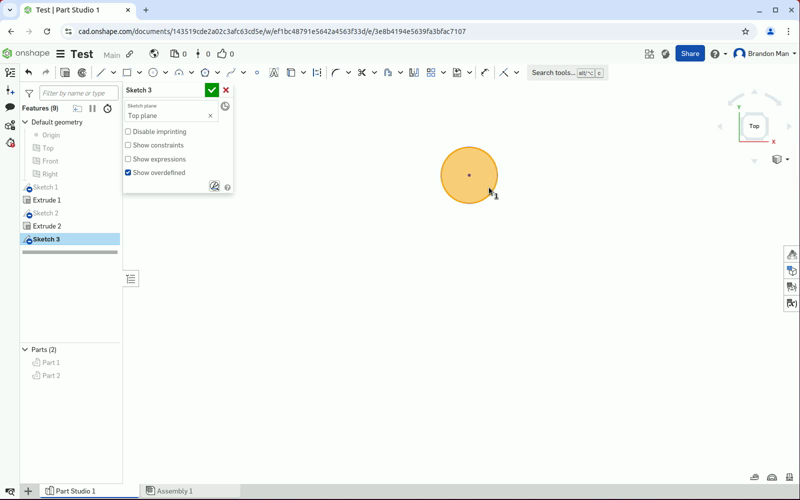
scroll(-6)
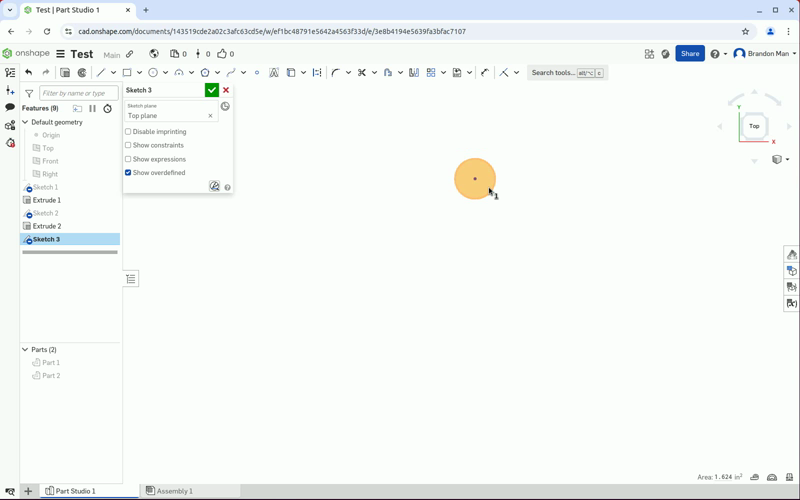
scroll(-6)
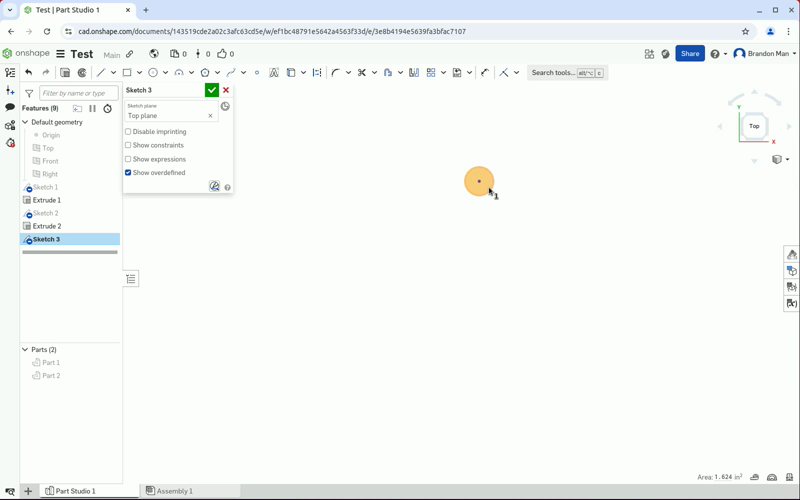
scroll(-6)
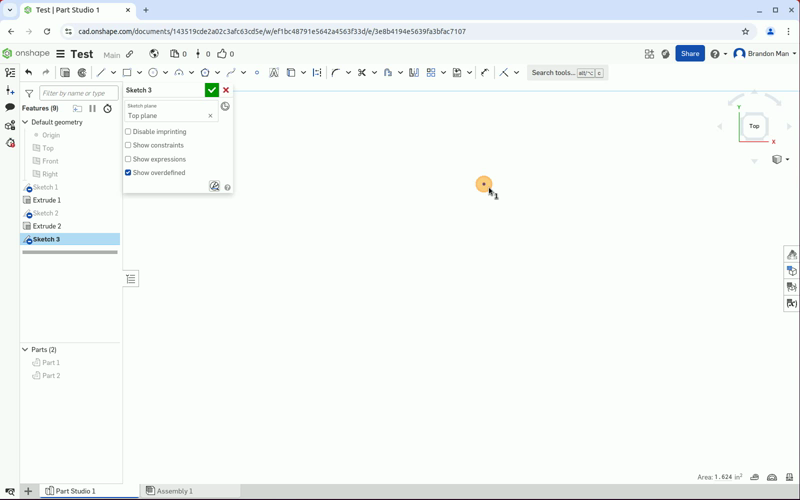
scroll(-6)
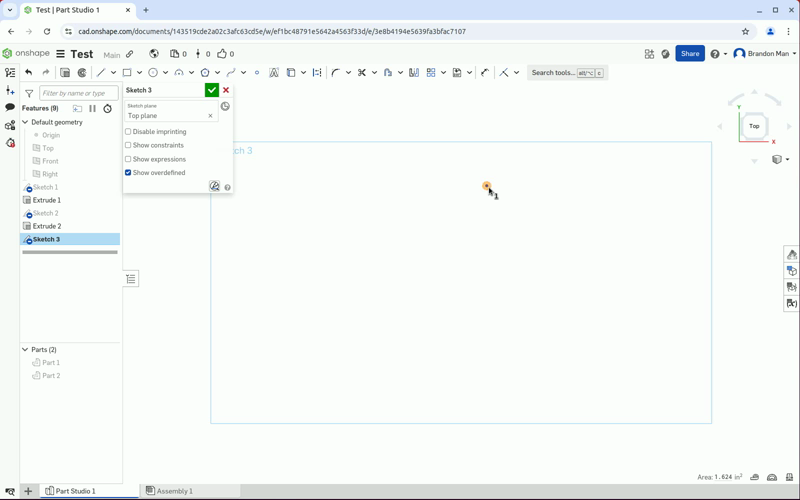
mouse_move(73, 352)
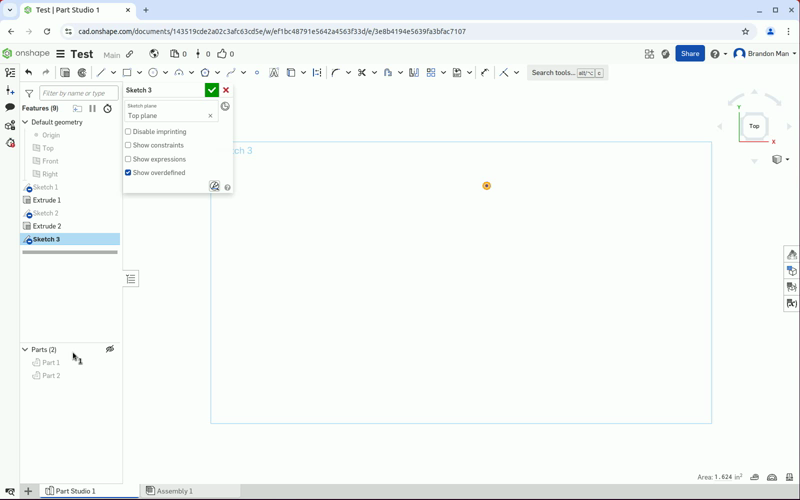
key(shift+y)
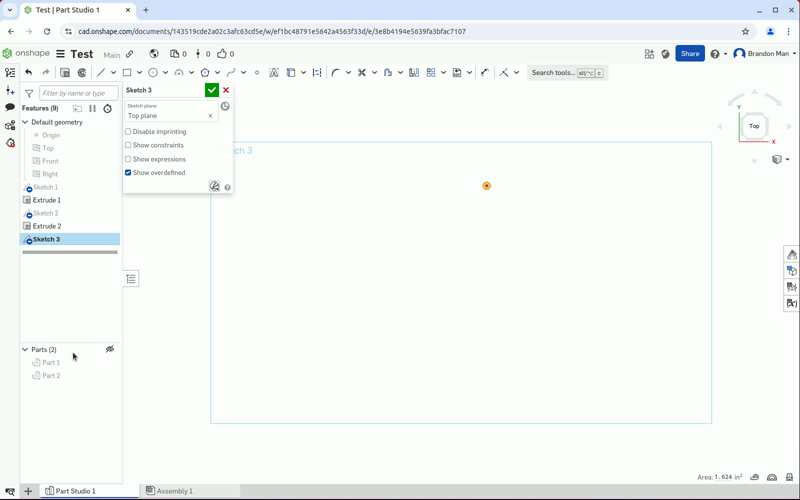
key(shift+e)
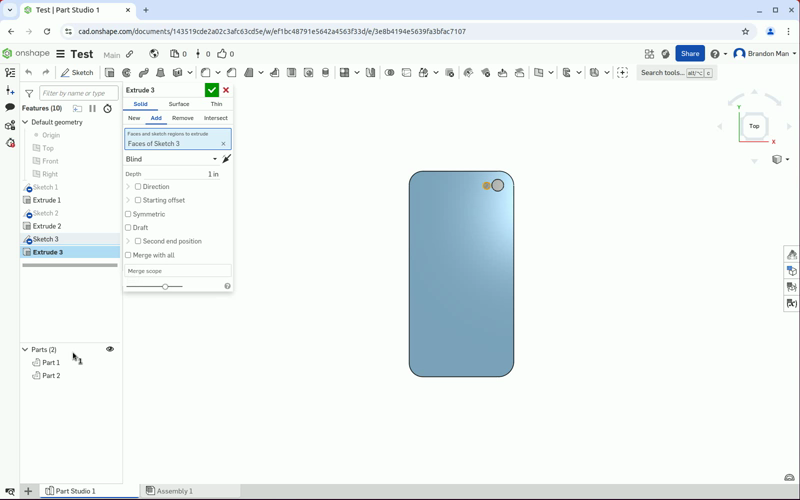
mouse_move(143, 106)
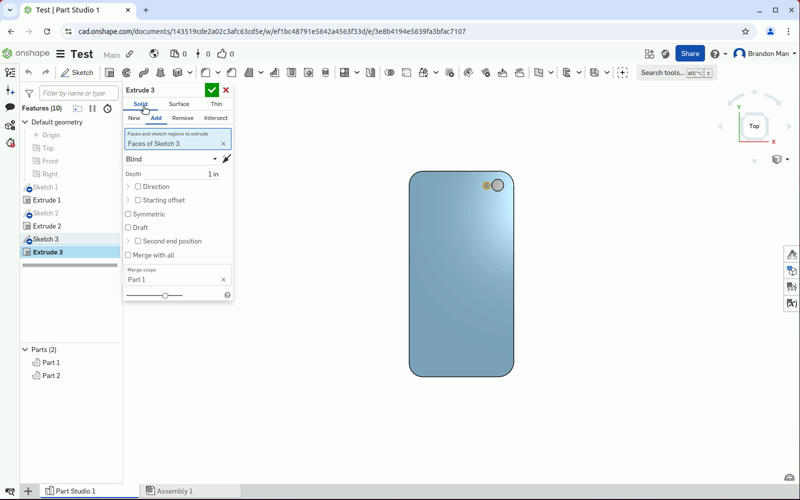
click(143, 106)
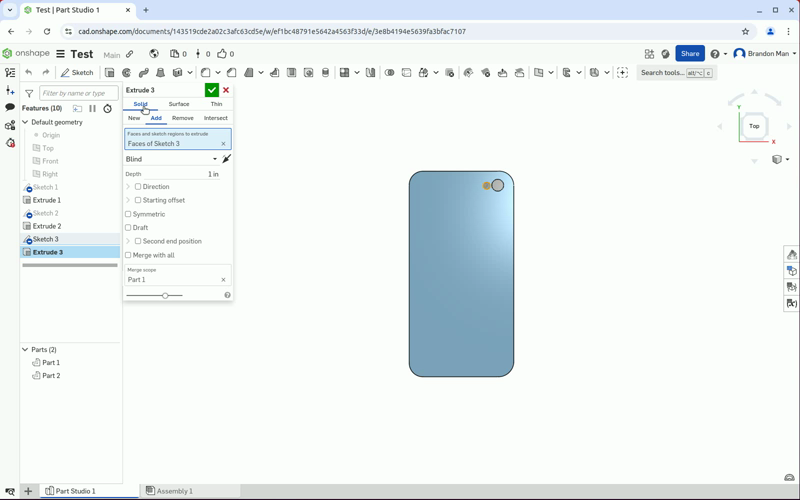
mouse_move(137, 120)
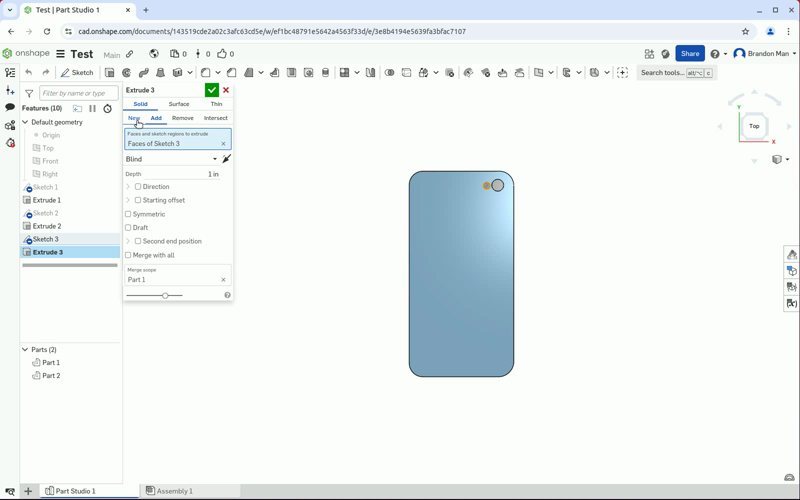
click(137, 120)
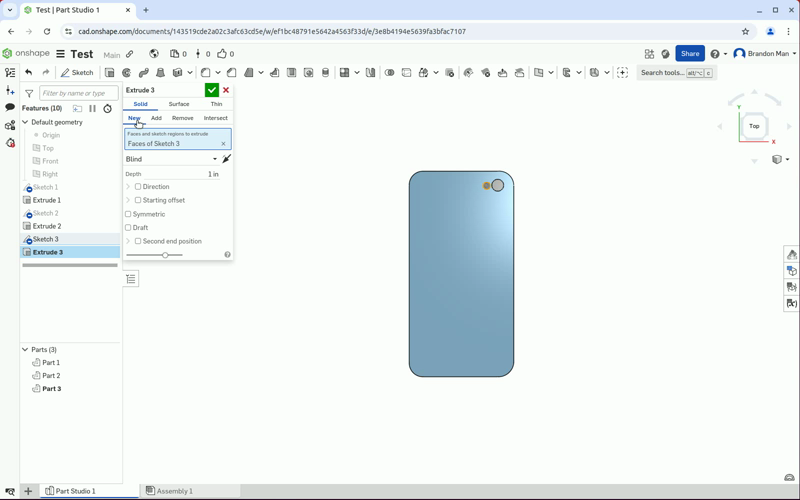
key(tab, 4)
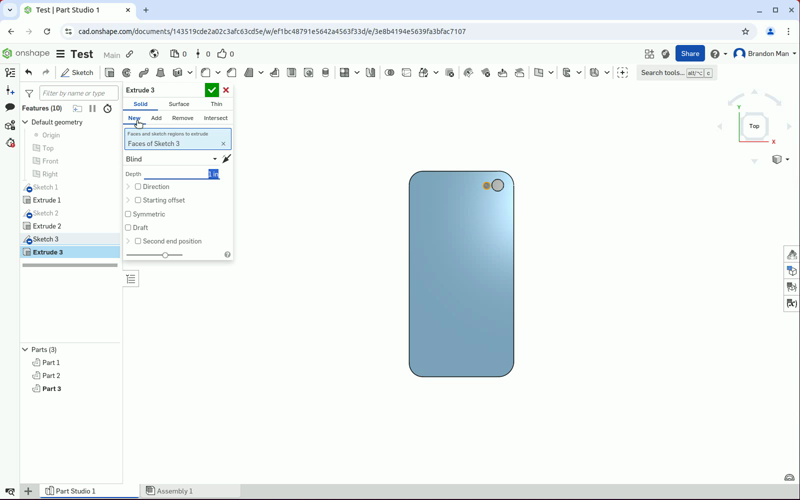
text(-0.241)
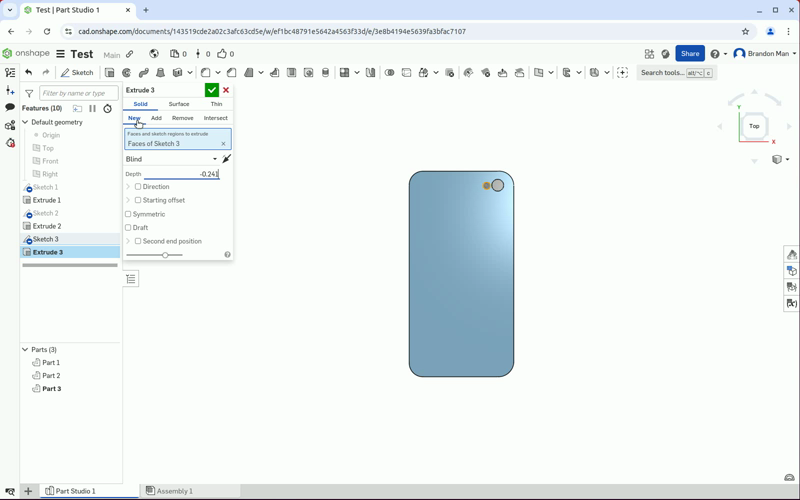
key(enter)
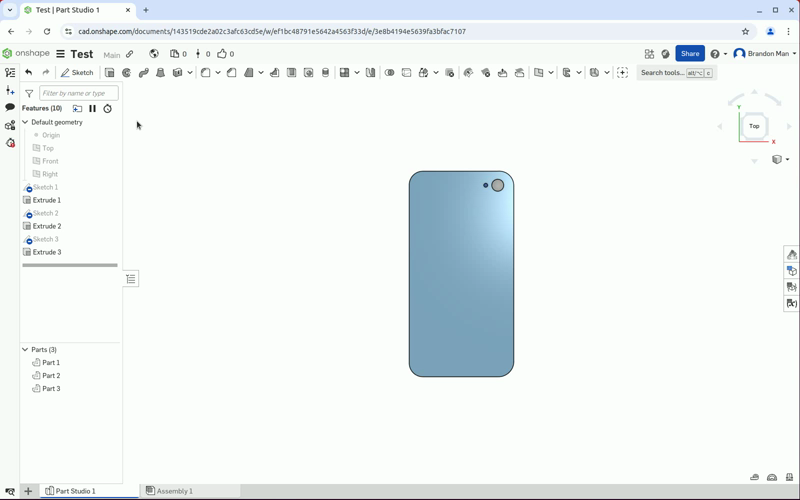
key(shift+h)
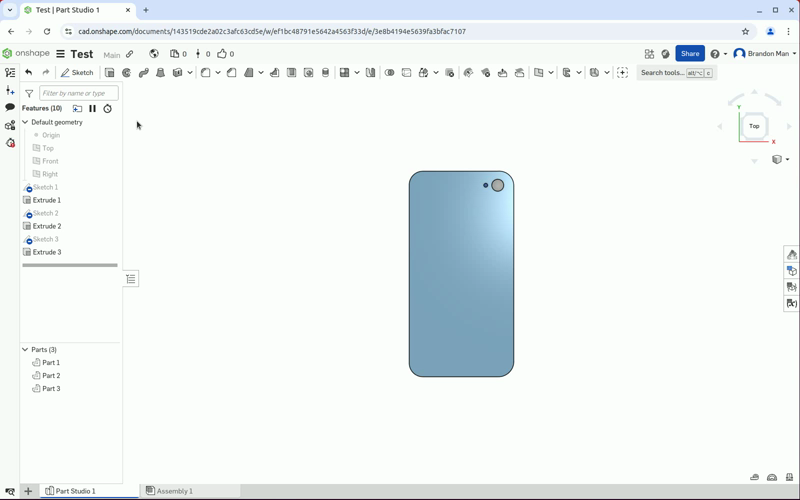
key(shift+h)
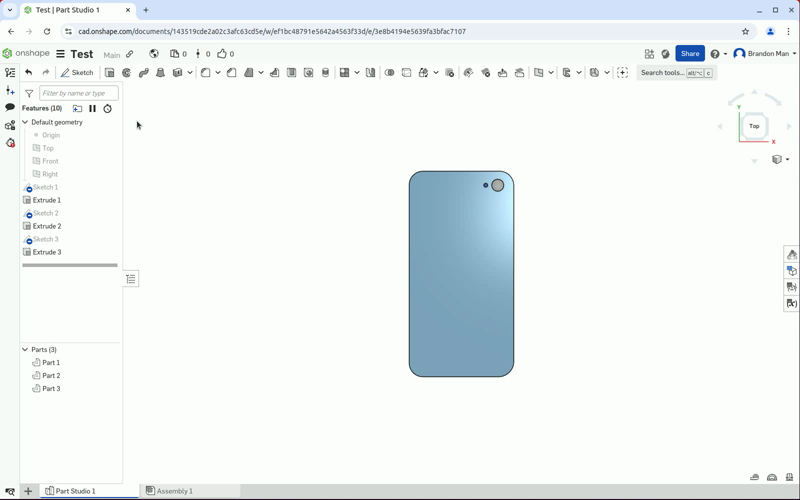
key(shift+7)
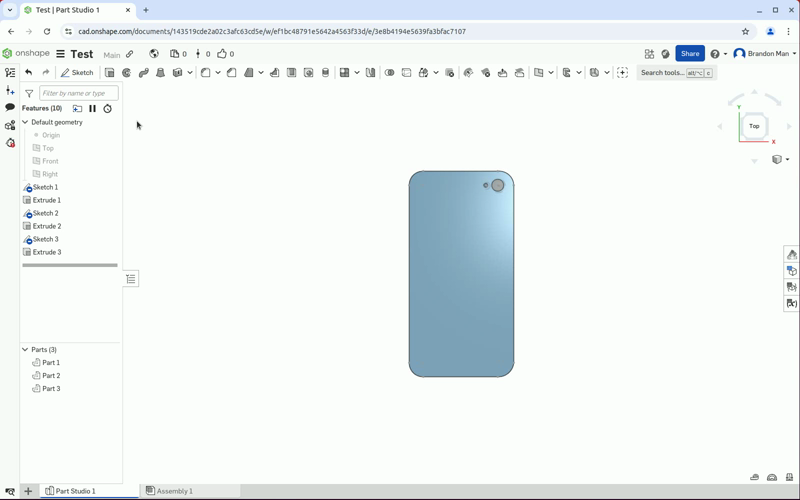
key(up, 3)
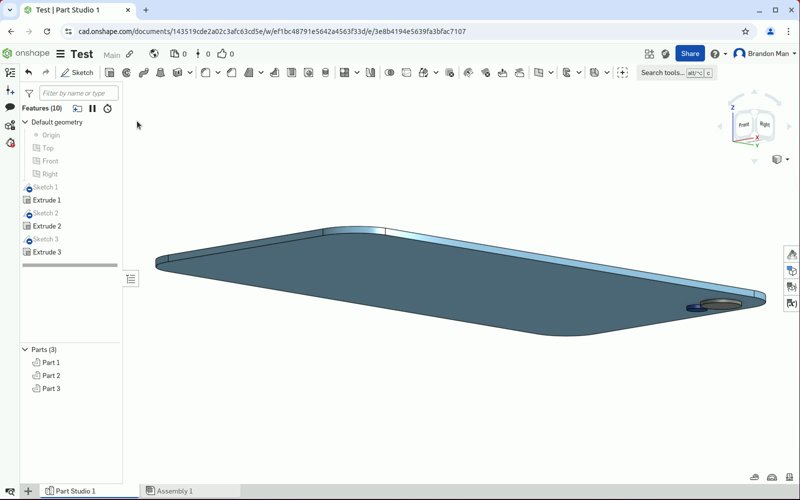
key(left, 3)
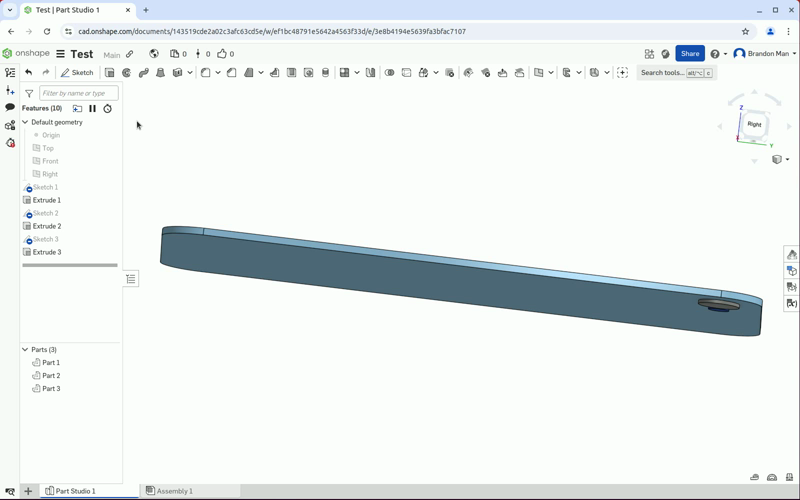
key(right, 3)
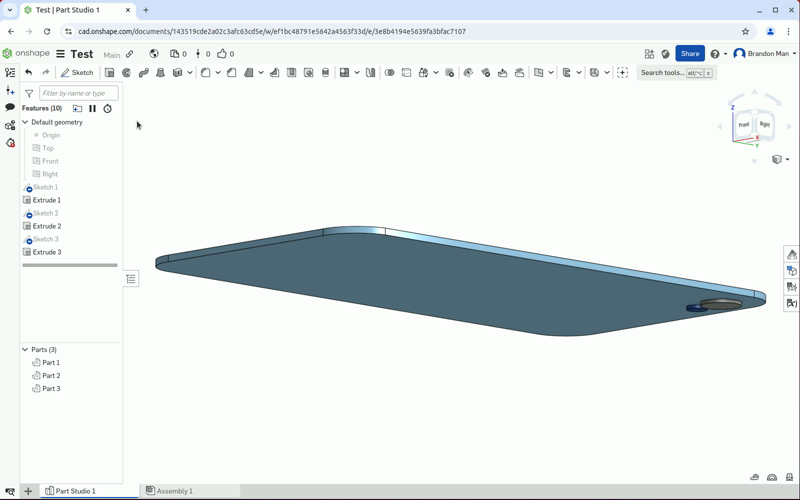
key(down, 3)
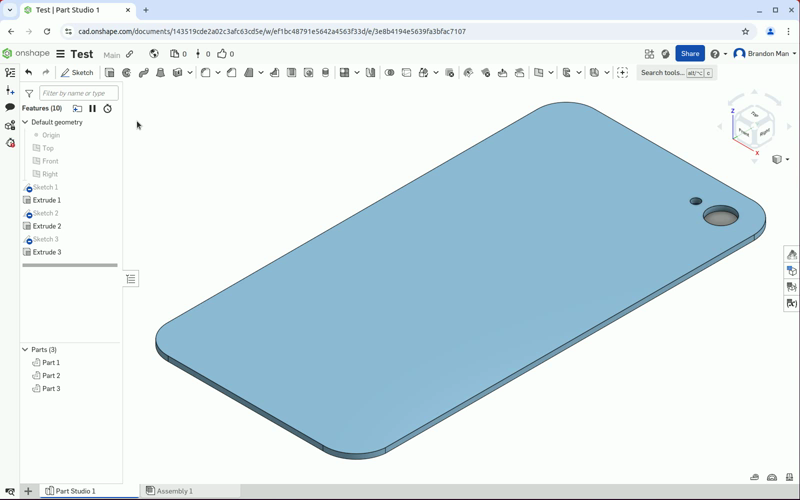
mouse_move(73, 189)
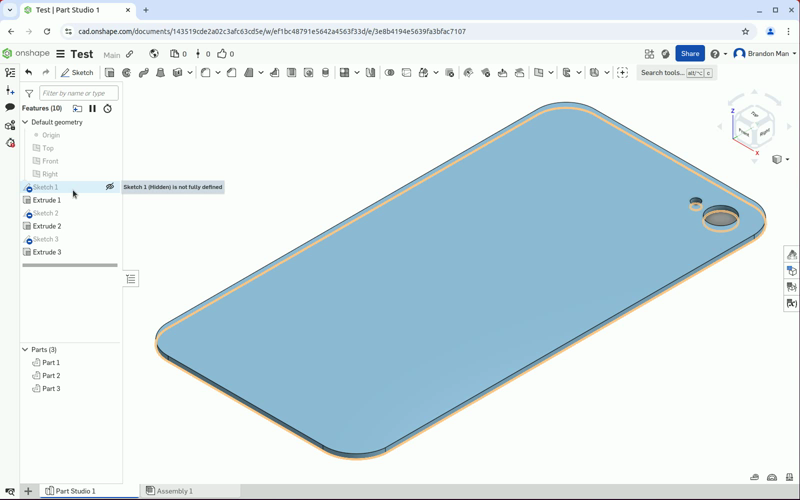
click(73, 189)